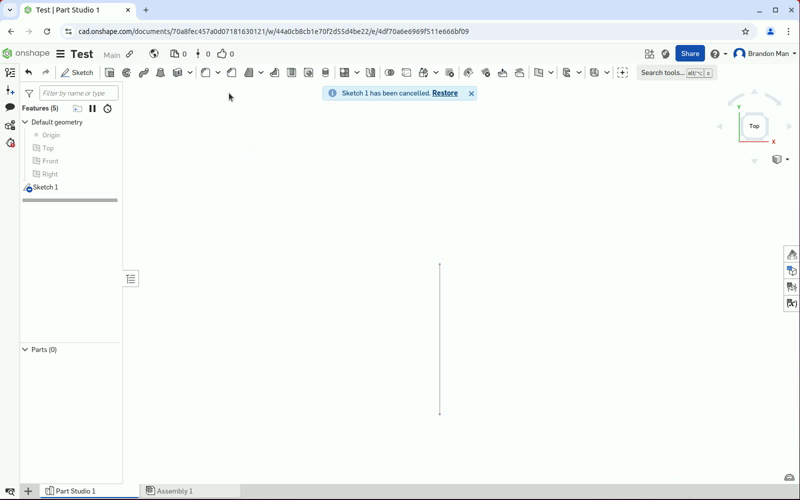
key(shift+h)
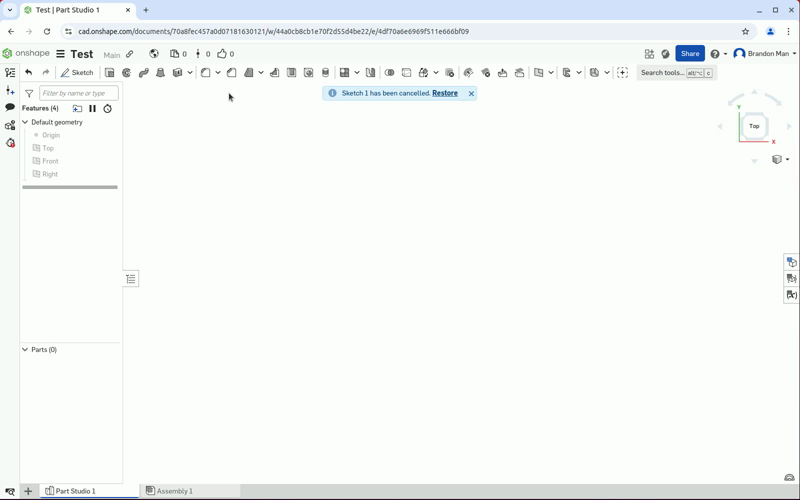
mouse_move(73, 352)
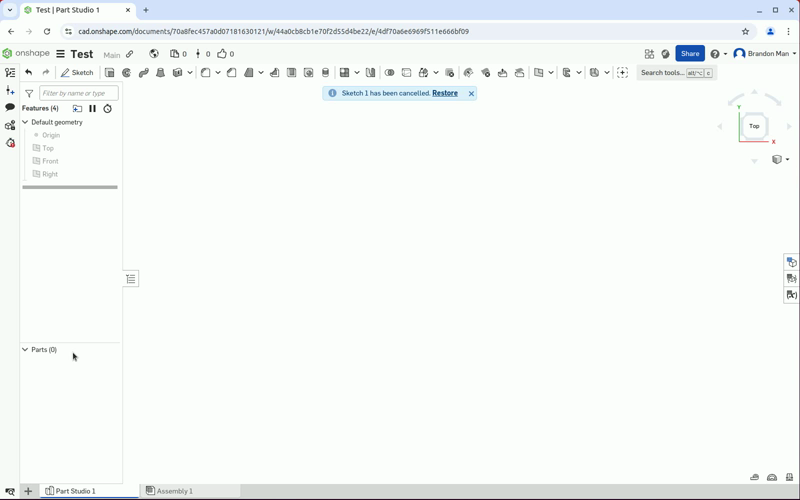
key(y)
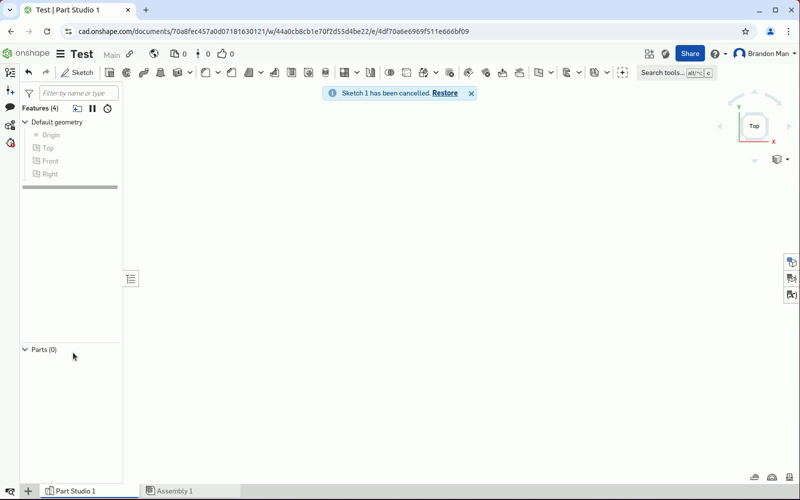
key(shift+p)
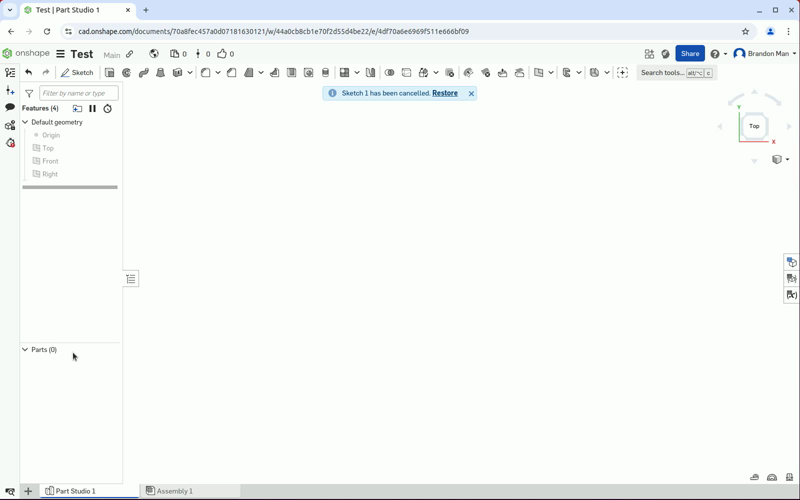
key(space)
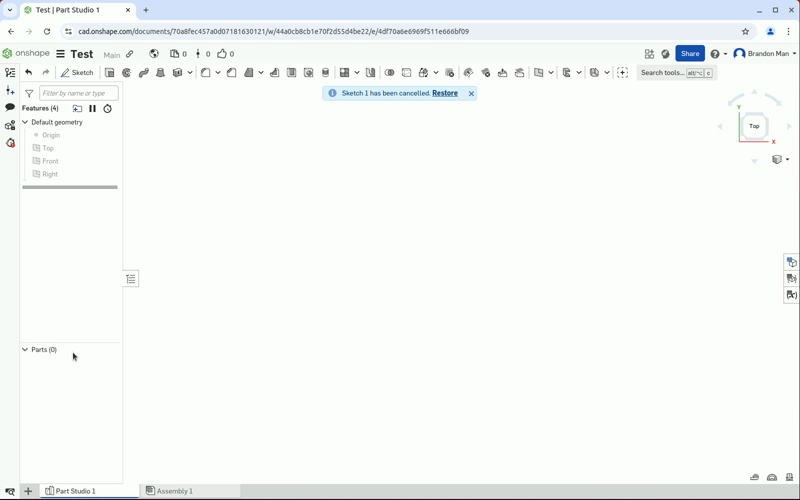
key_down(shift)
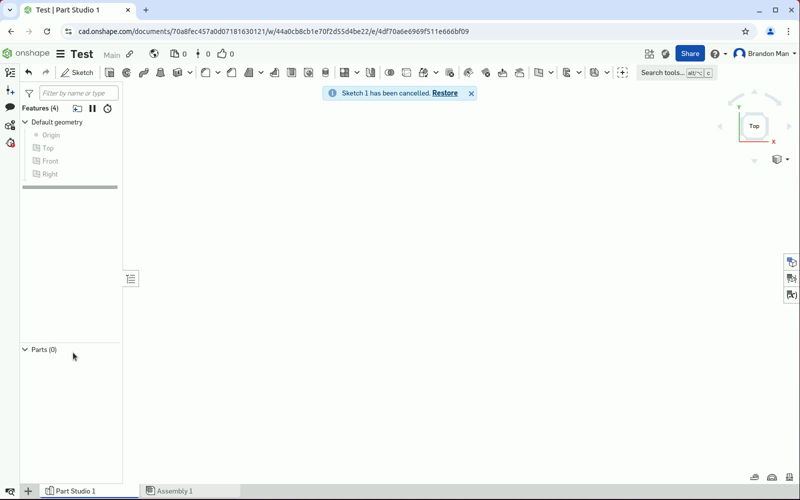
key(up)
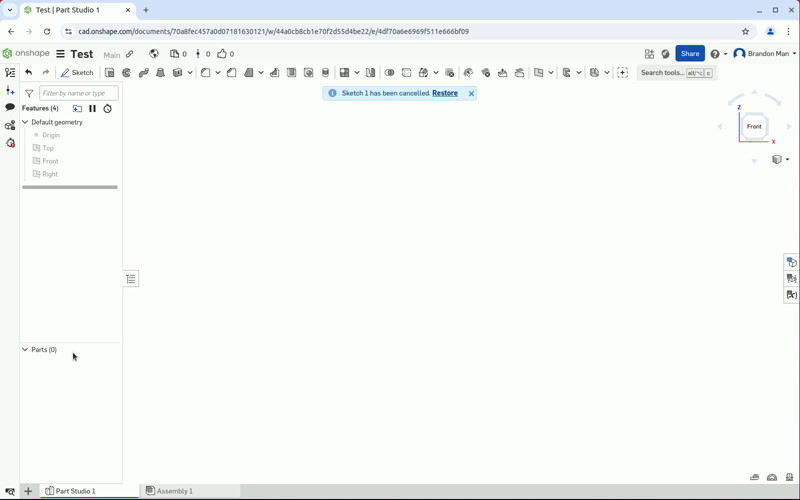
key_up(shift)
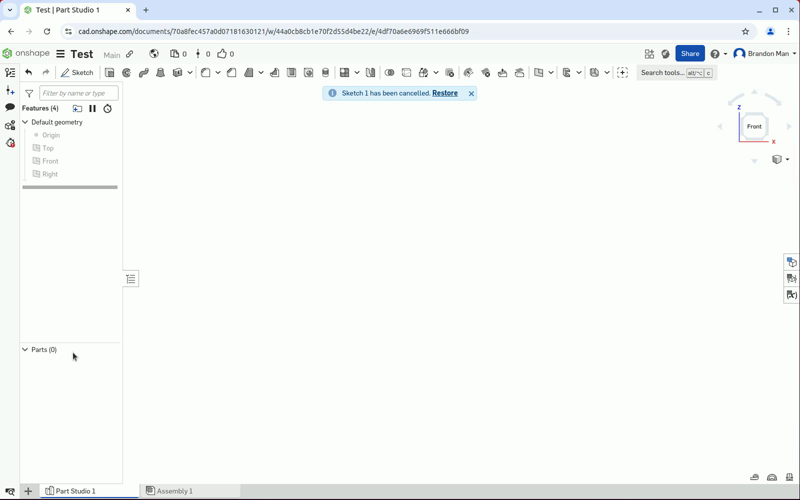
mouse_move(73, 352)
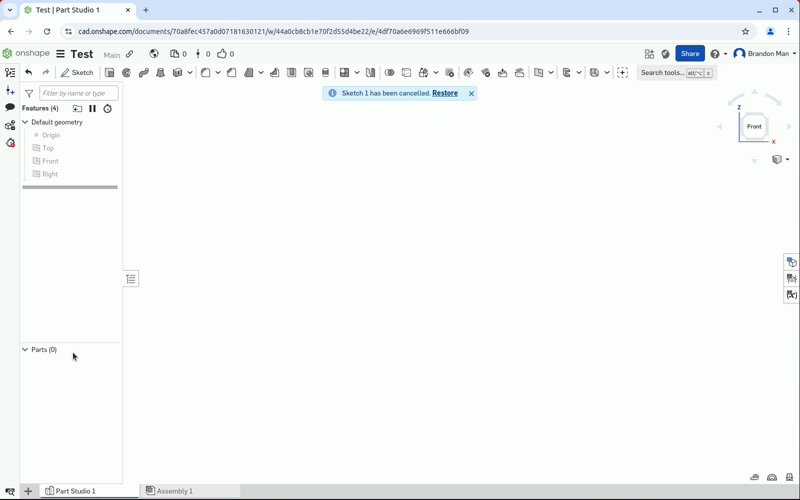
key(shift+y)
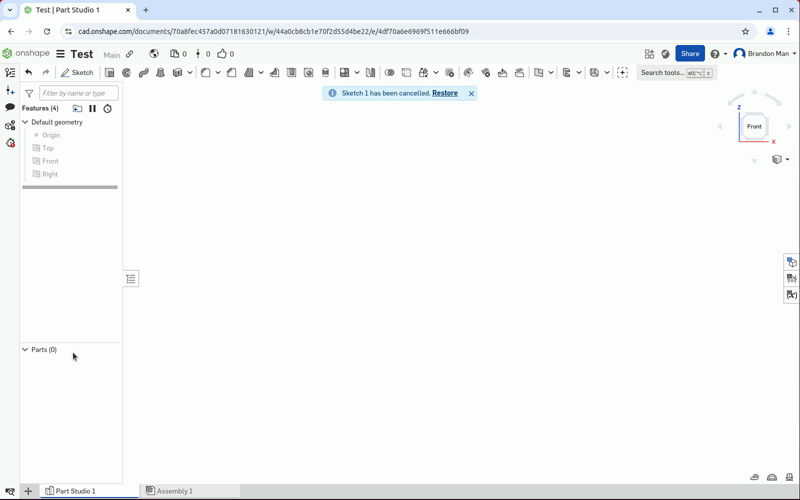
key(shift+s)
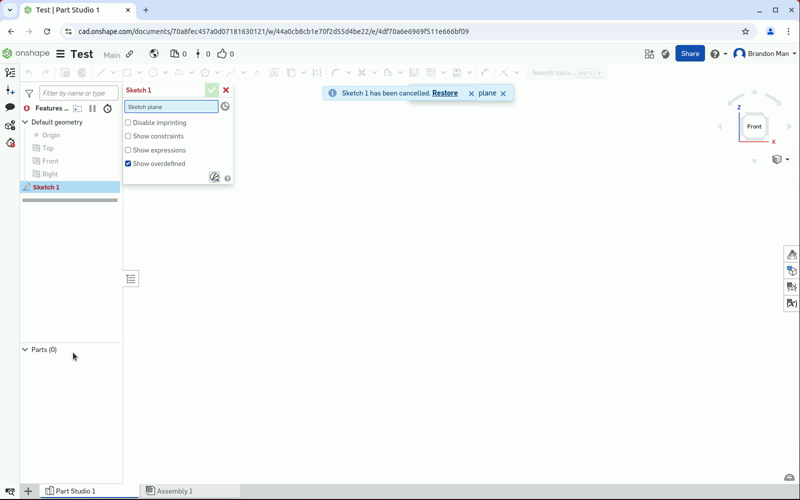
mouse_move(73, 163)
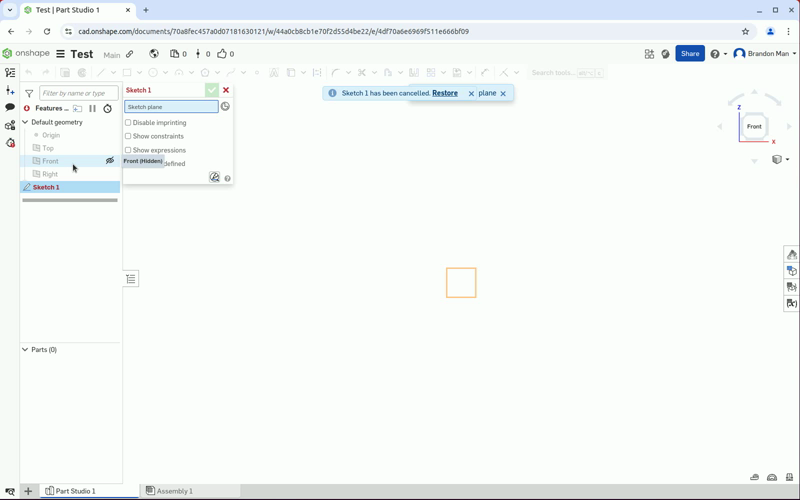
click(73, 163)
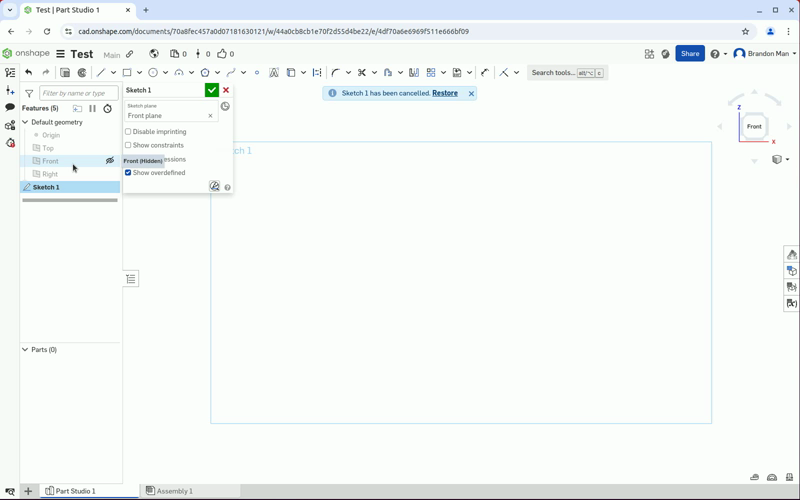
mouse_move(73, 352)
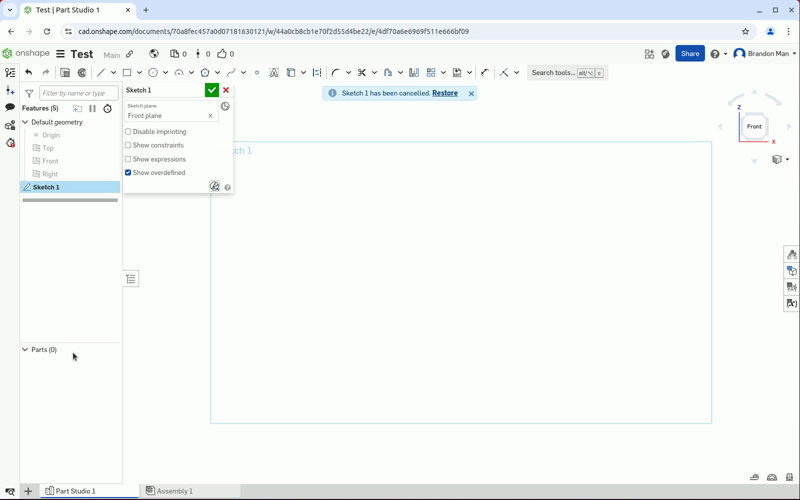
key(y)
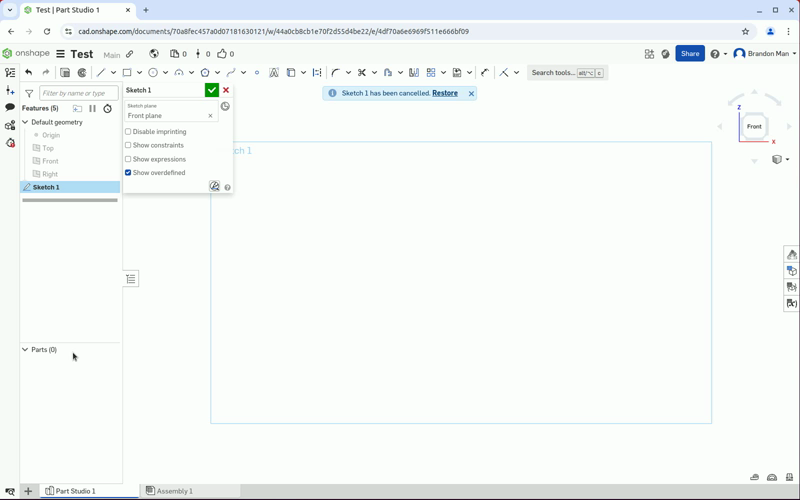
key(l)
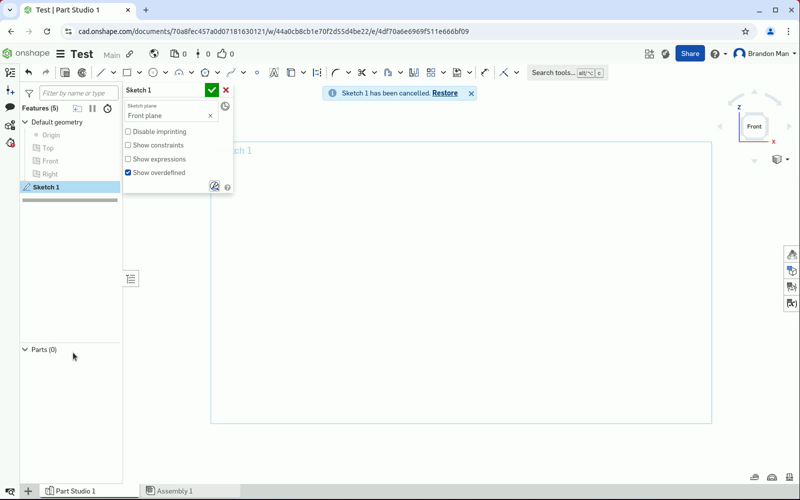
key_down(shift)
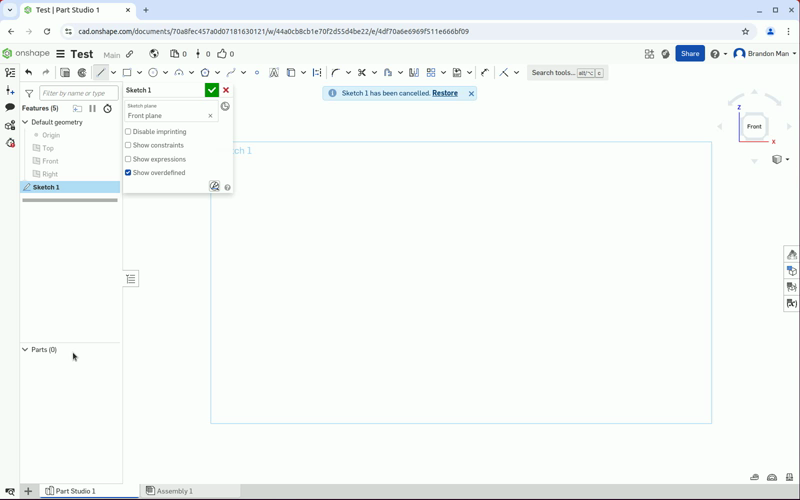
mouse_move(423, 301)
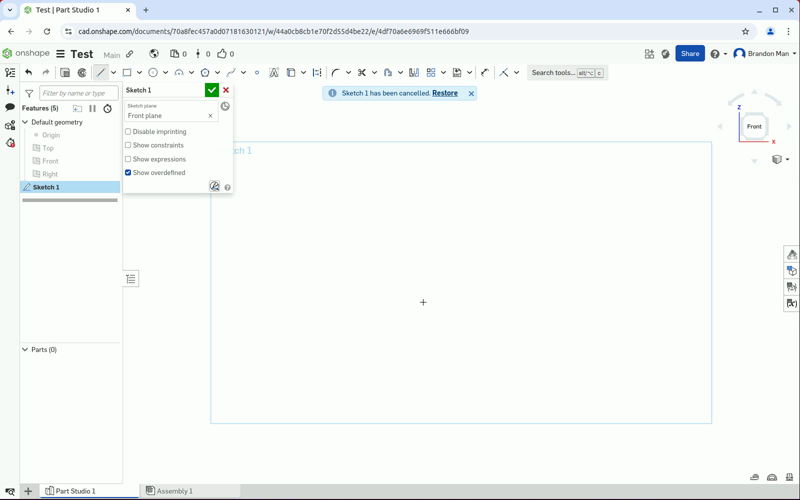
click(423, 301)
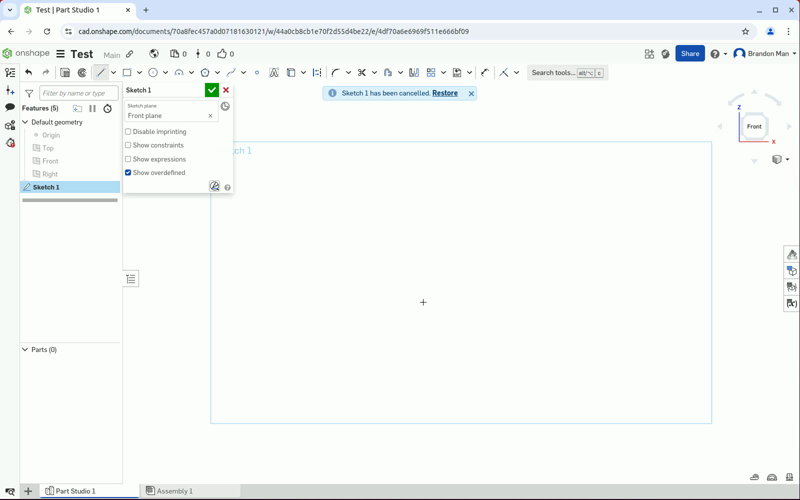
key_up(shift)
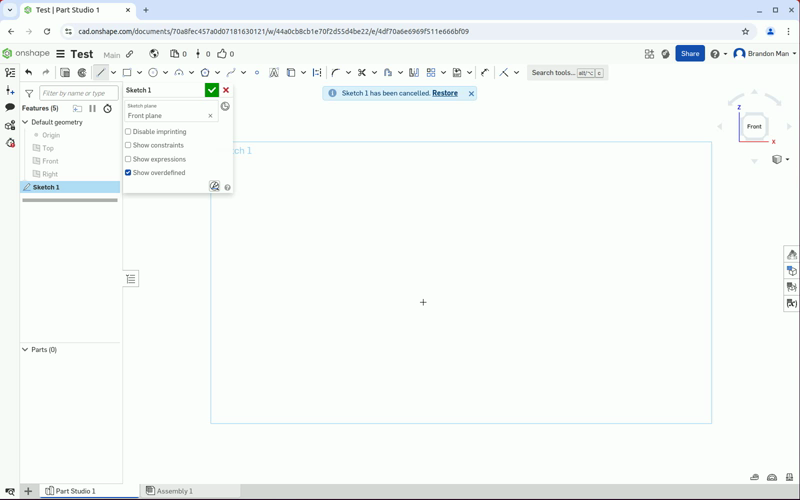
key_down(shift)
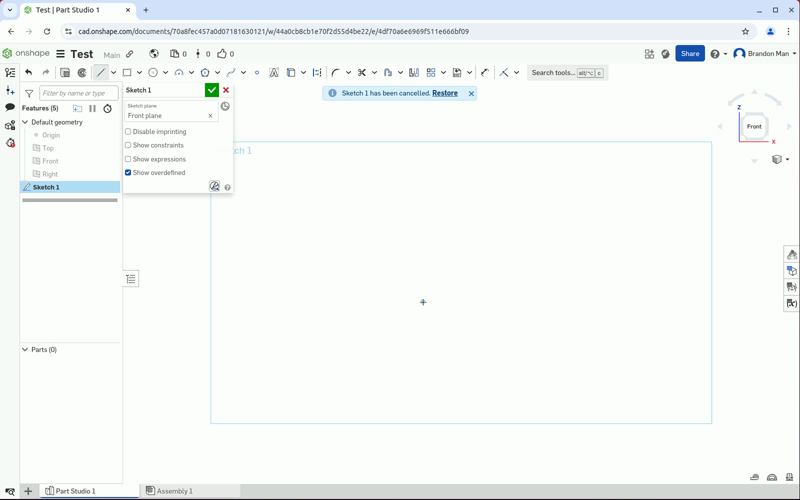
mouse_move(573, 301)
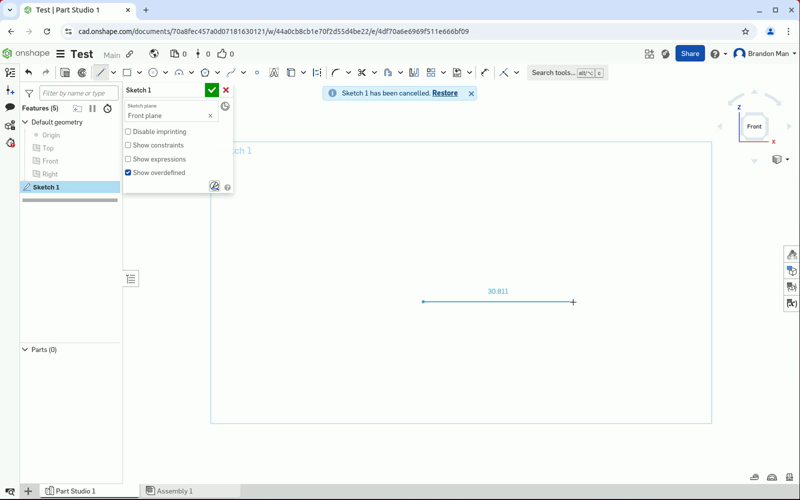
click(573, 301)
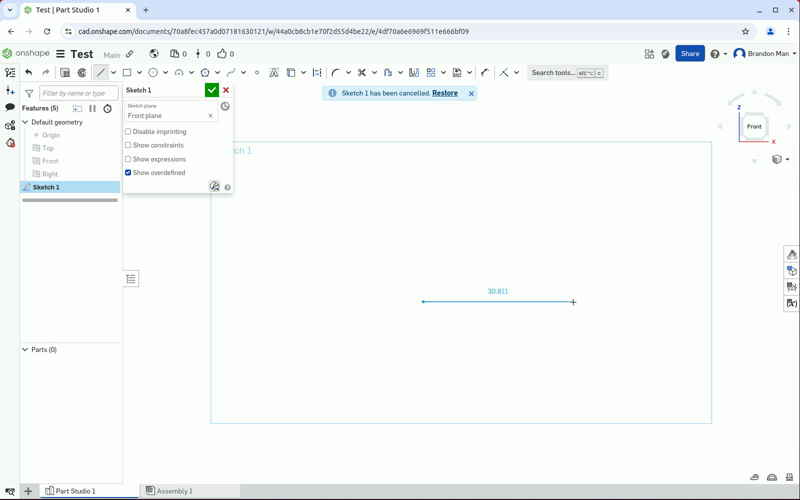
key_up(shift)
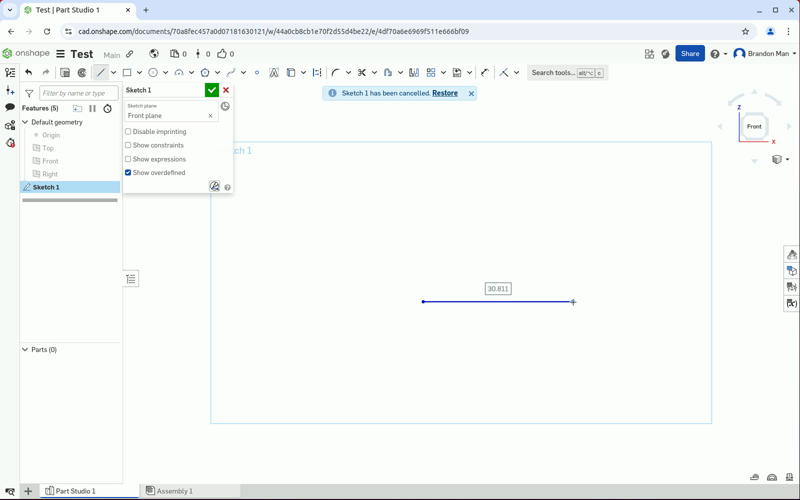
key_down(shift)
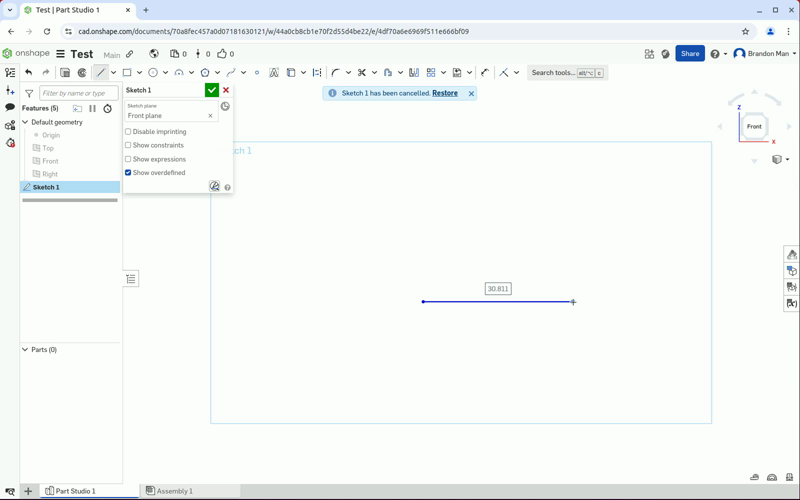
mouse_move(589, 301)
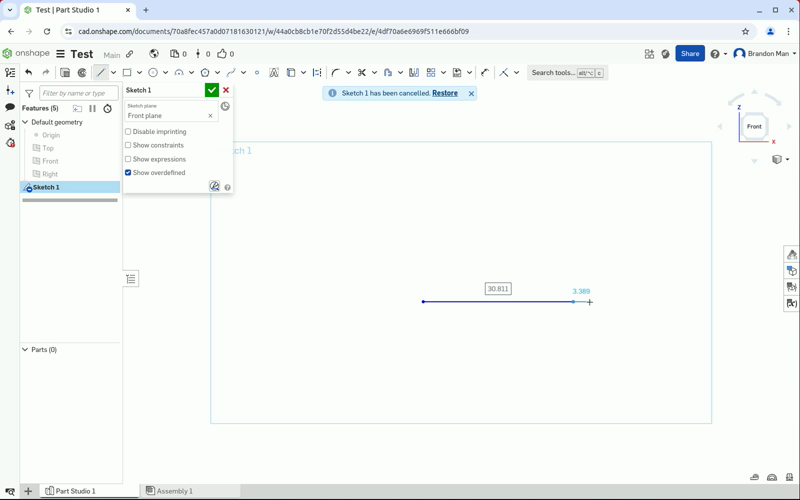
mouse_move(573, 264)
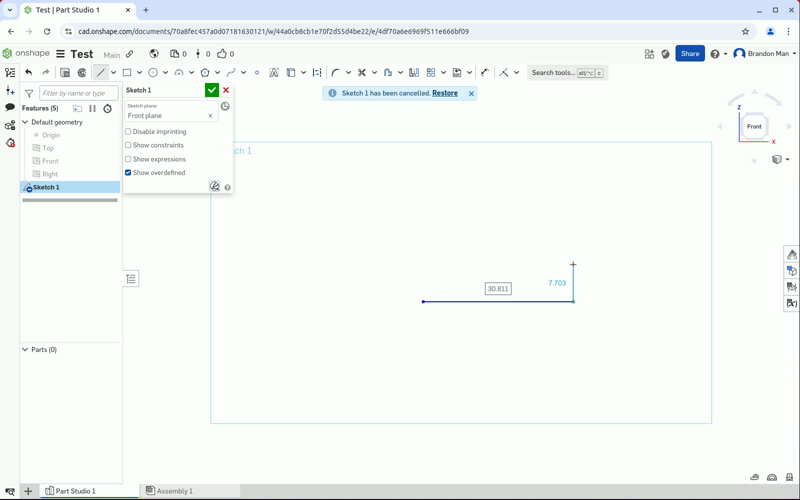
click(573, 264)
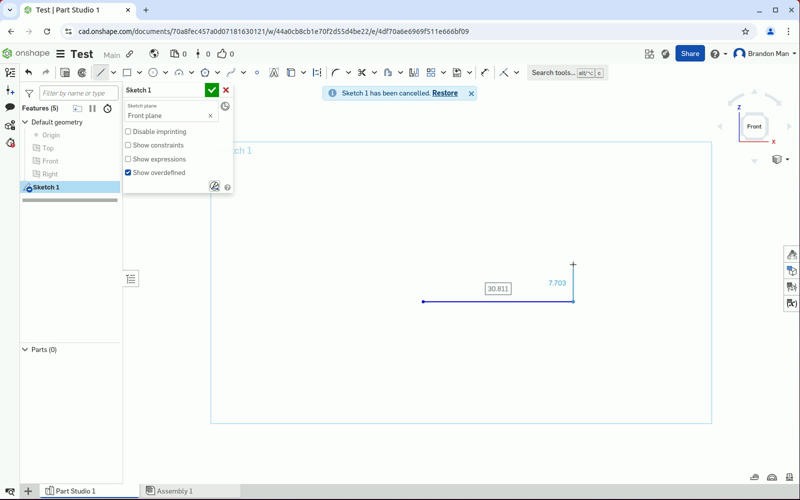
key_up(shift)
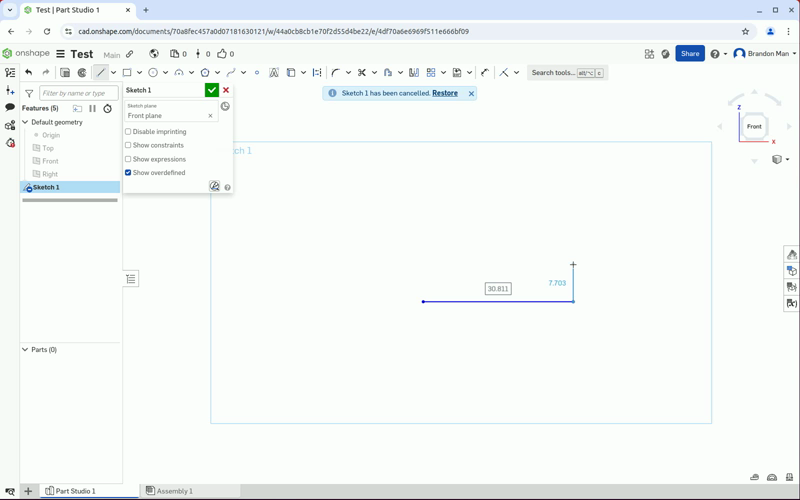
key_down(shift)
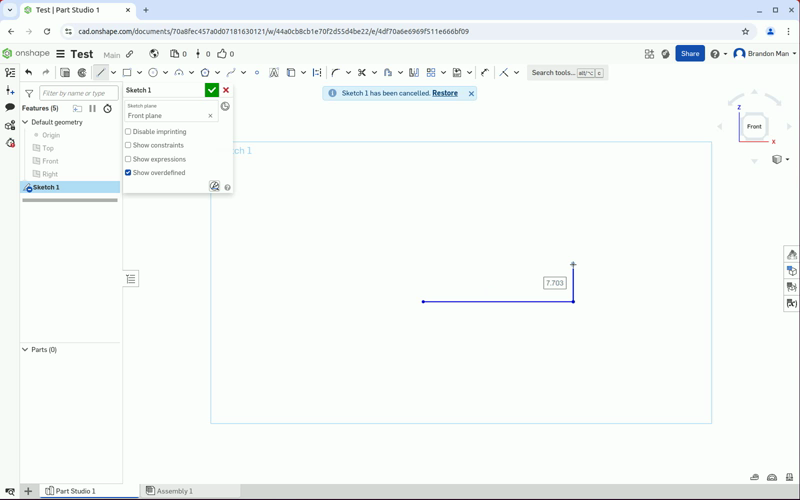
mouse_move(498, 264)
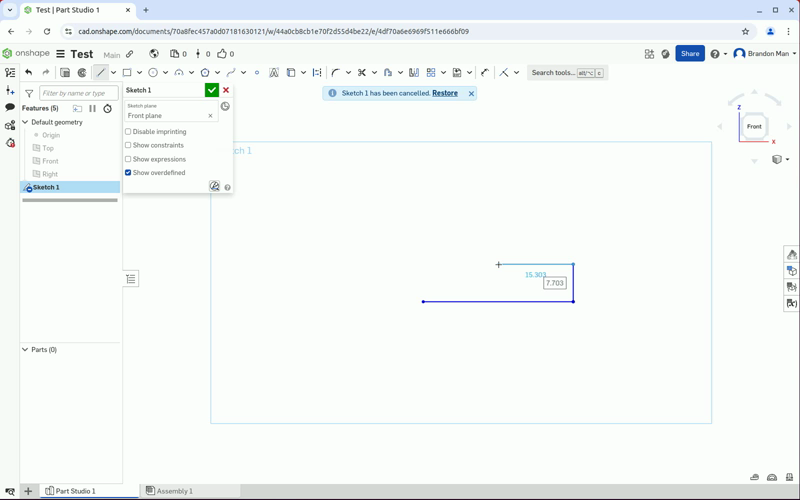
click(498, 264)
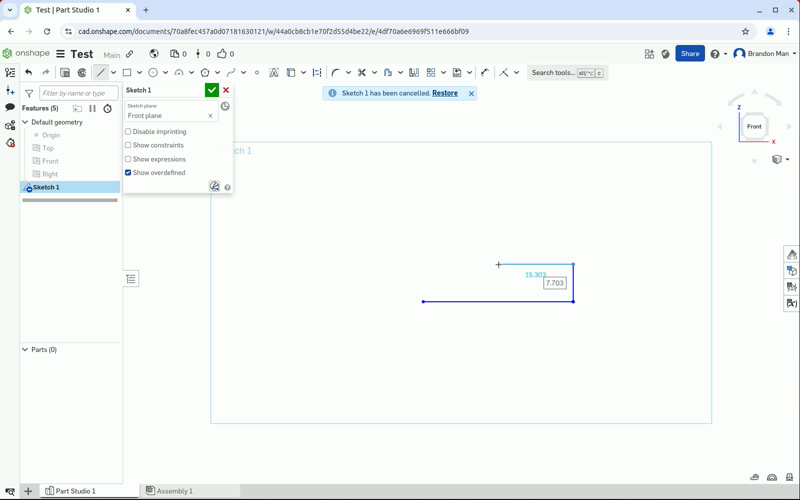
key_up(shift)
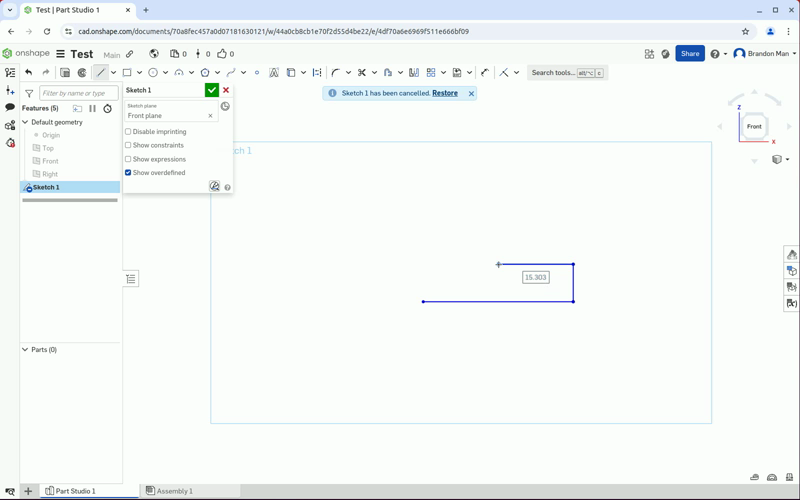
key_down(shift)
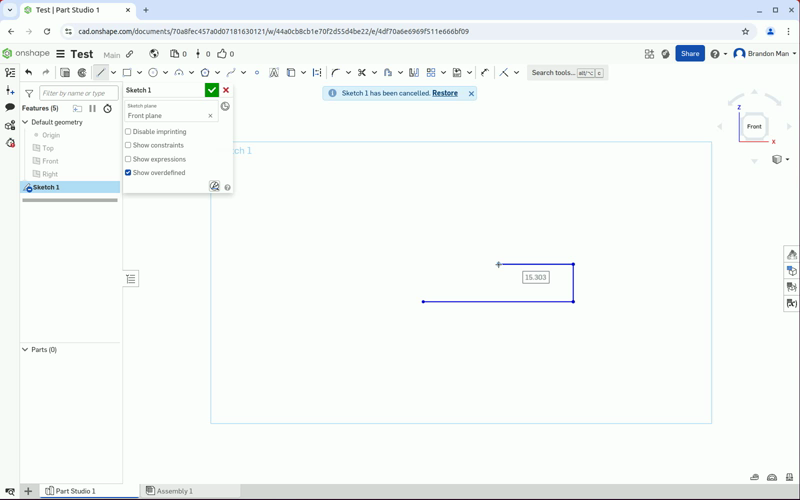
mouse_move(423, 264)
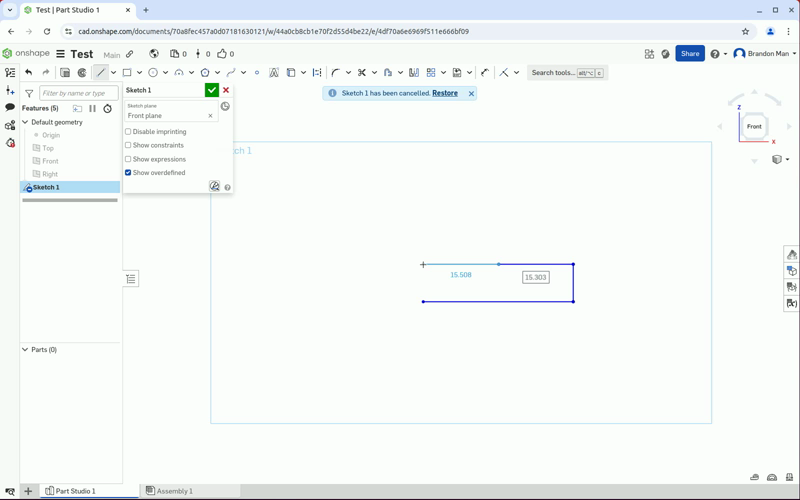
click(423, 264)
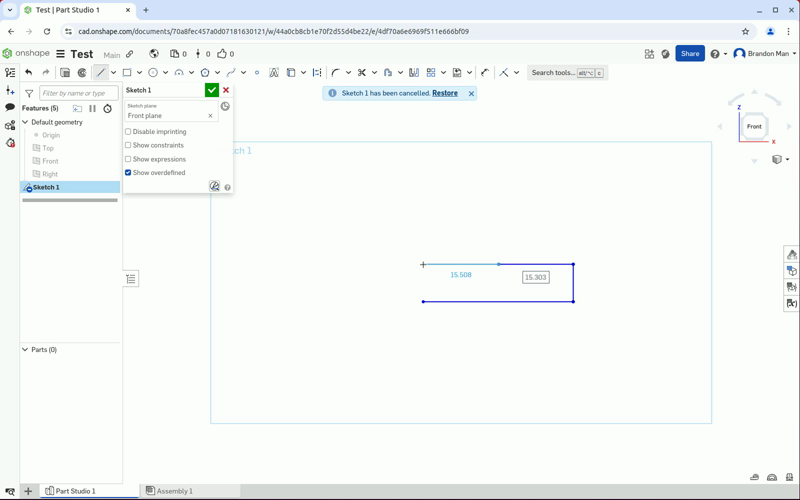
key_up(shift)
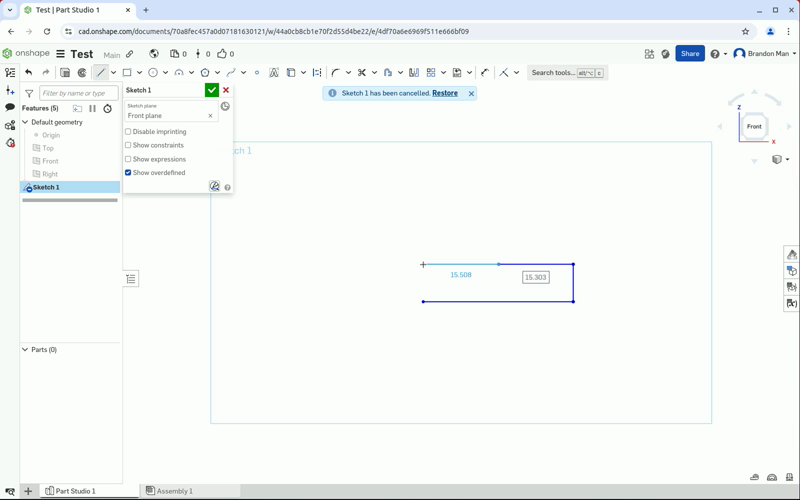
mouse_move(453, 264)
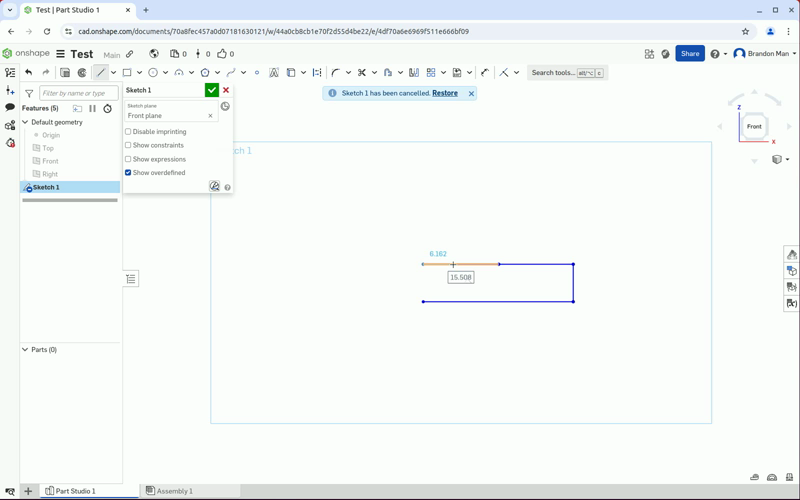
key_down(shift)
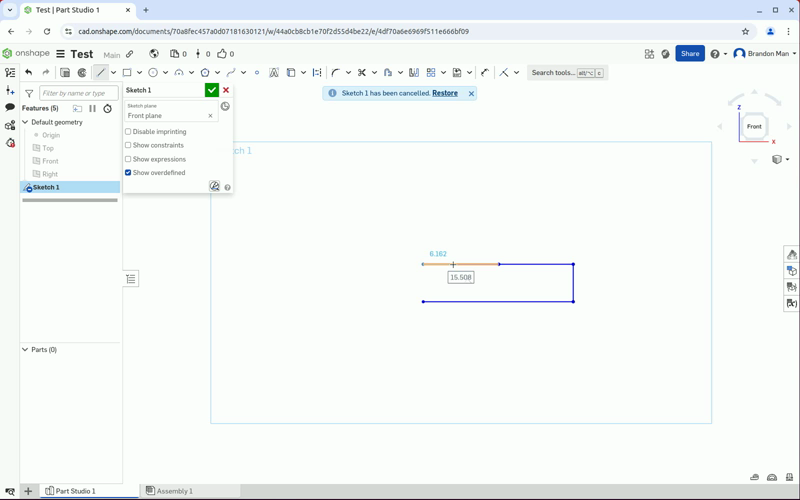
mouse_move(423, 301)
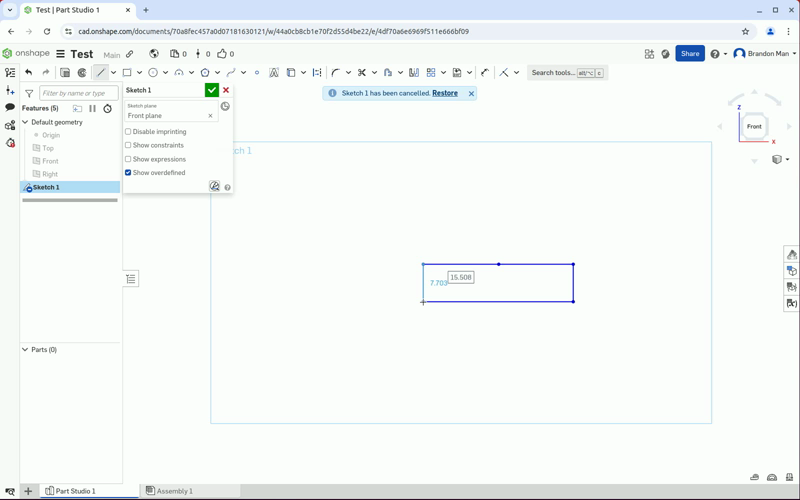
key_up(shift)
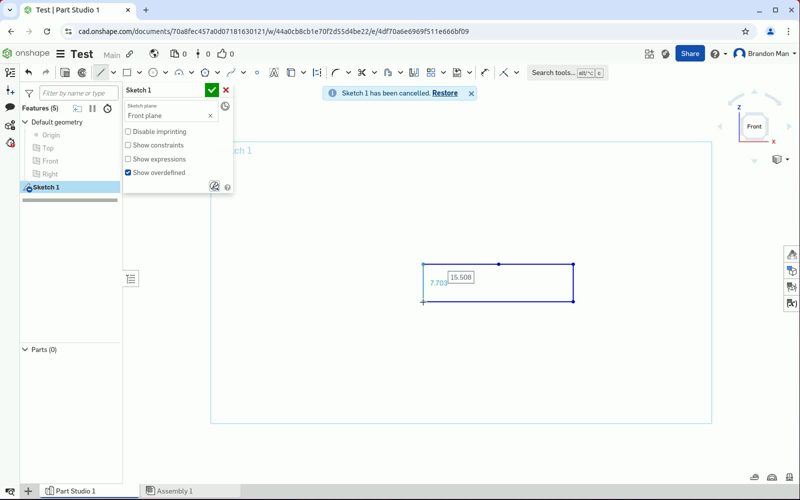
click(423, 301)
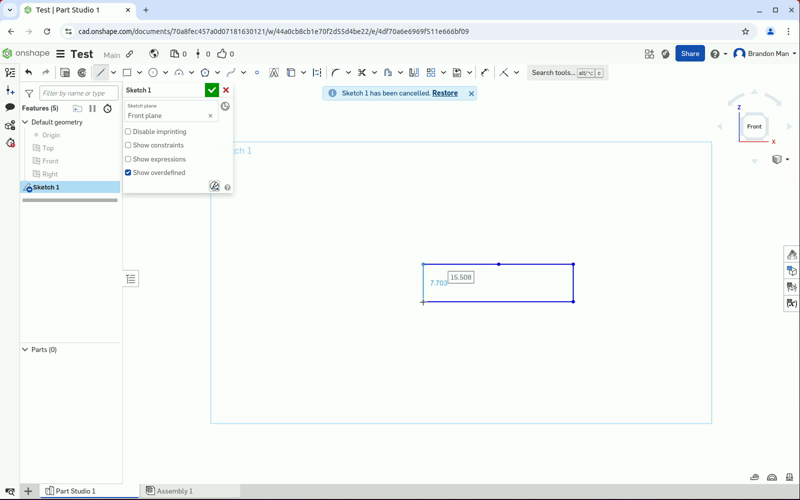
key(esc)
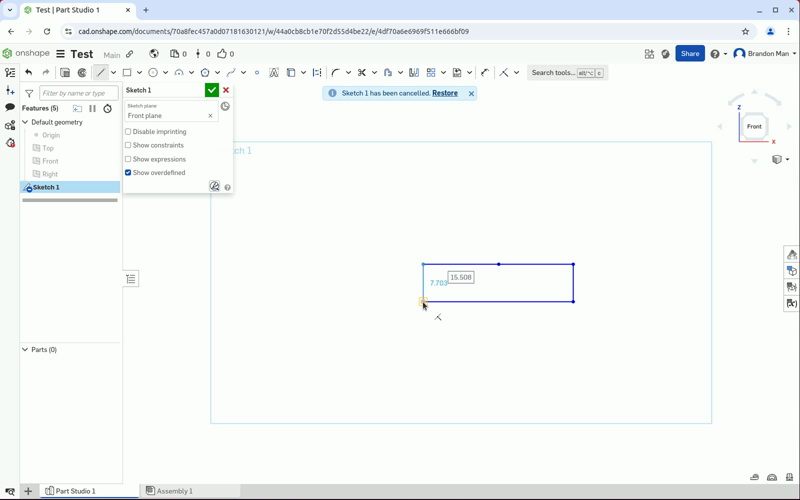
mouse_move(559, 279)
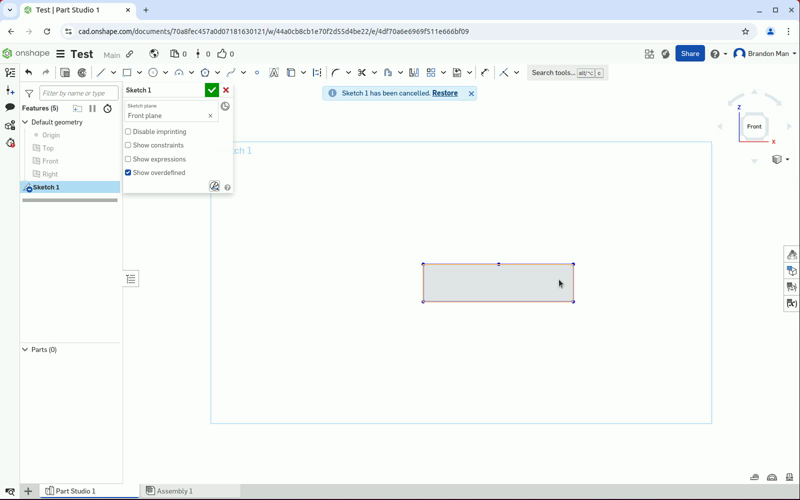
click(559, 279)
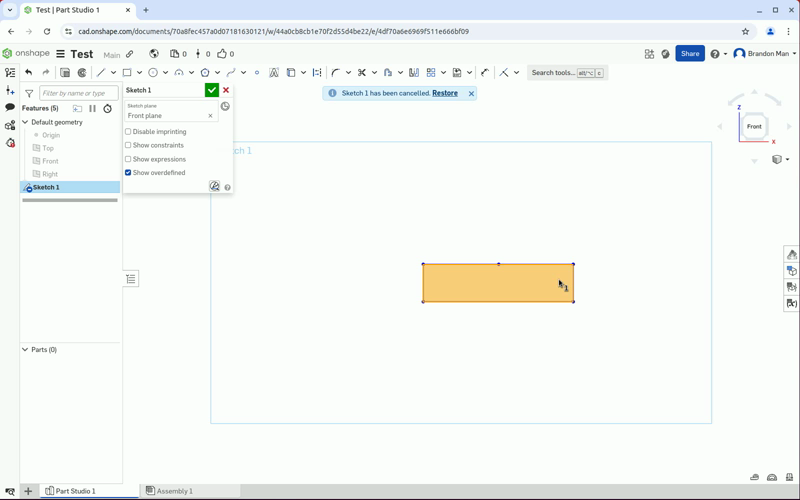
mouse_move(73, 352)
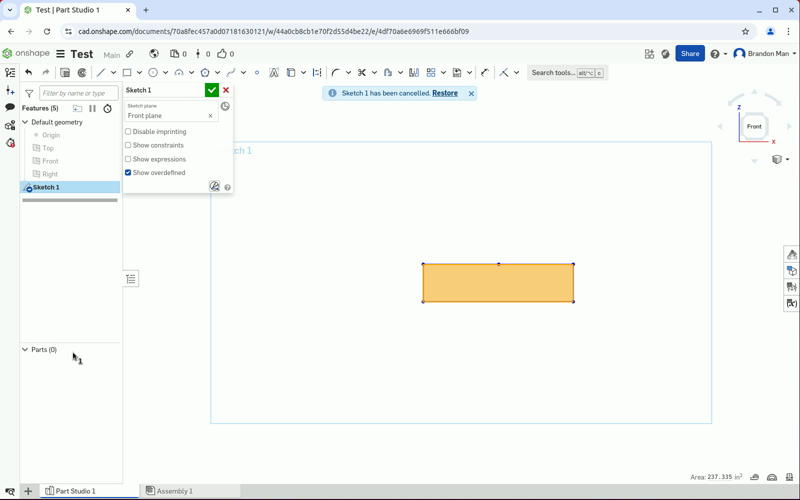
key(shift+y)
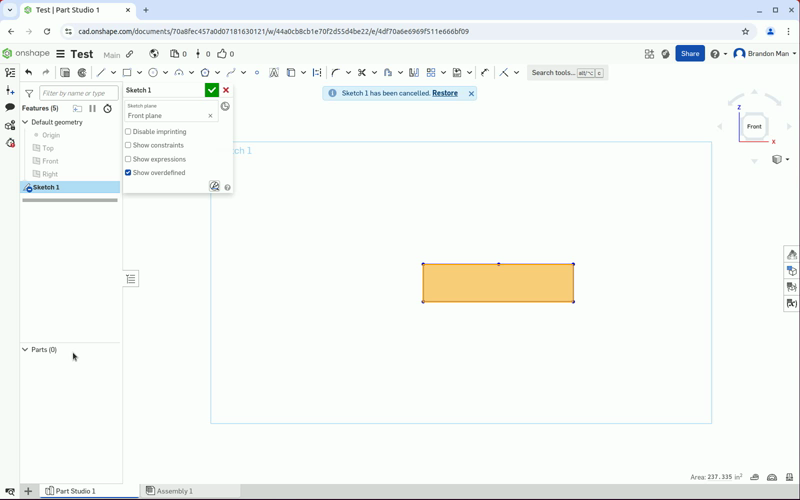
key(shift+e)
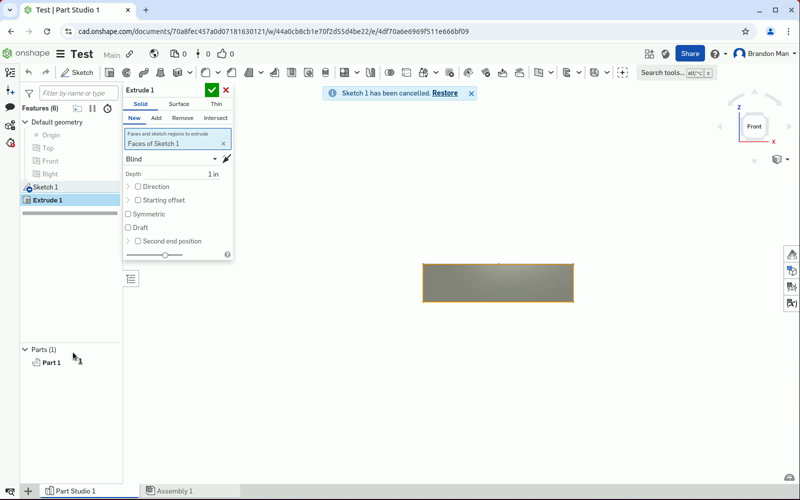
mouse_move(143, 106)
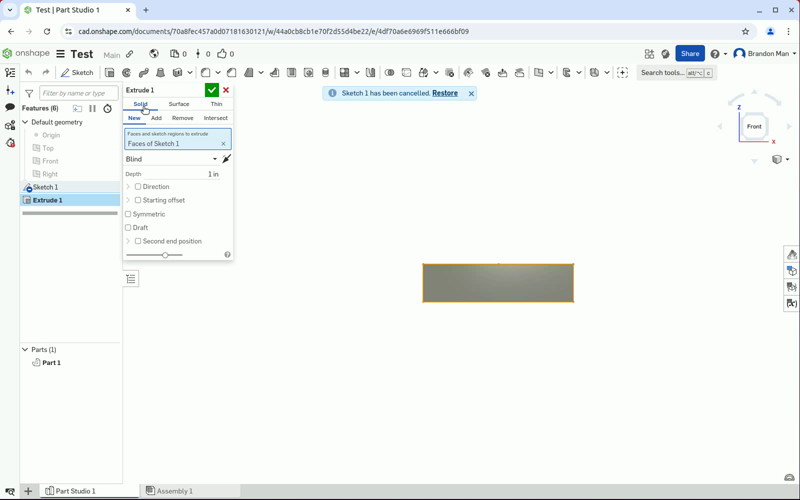
click(143, 106)
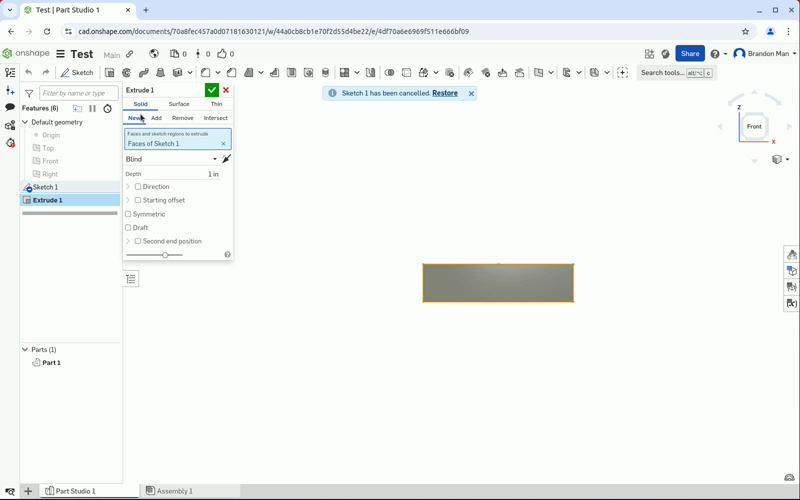
mouse_move(137, 120)
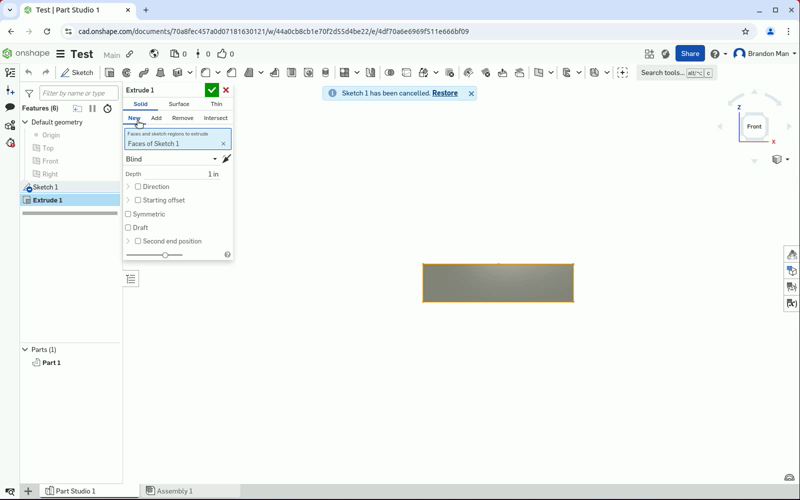
click(137, 120)
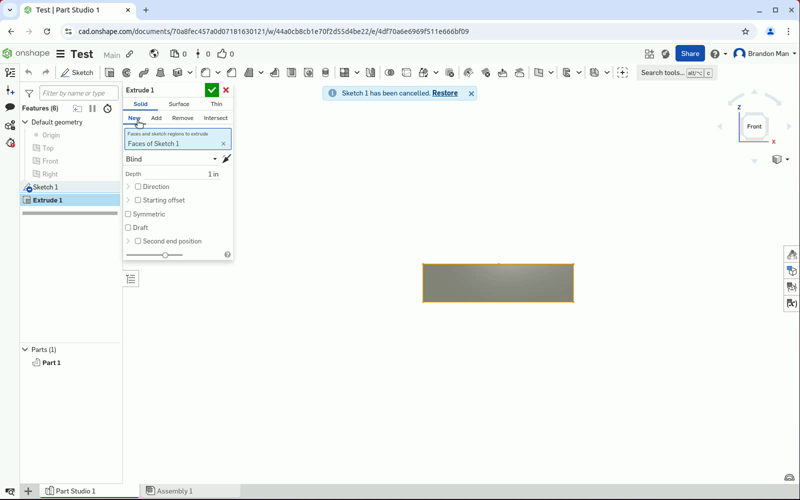
key(tab, 4)
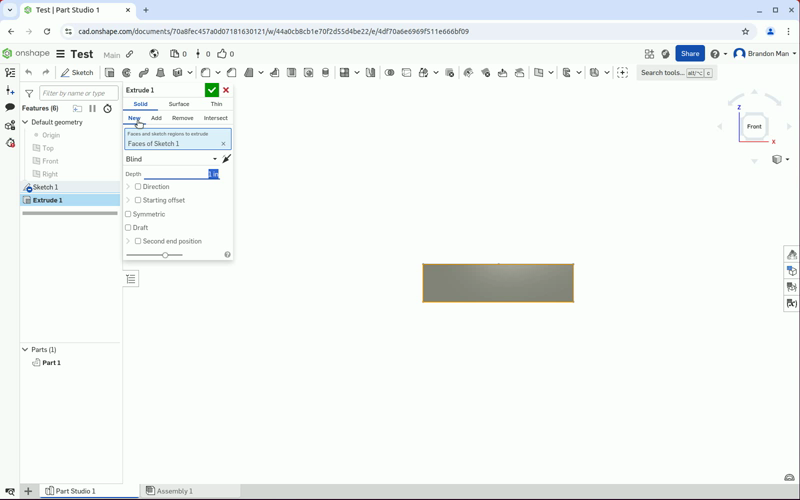
text(9.147)
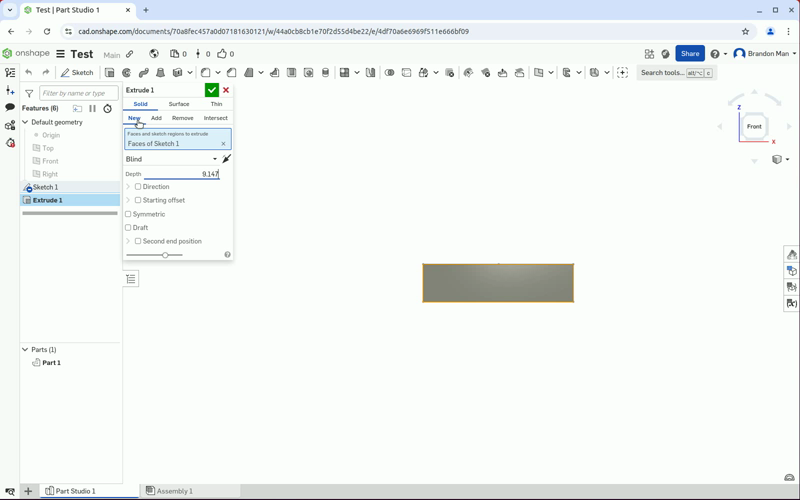
key(enter)
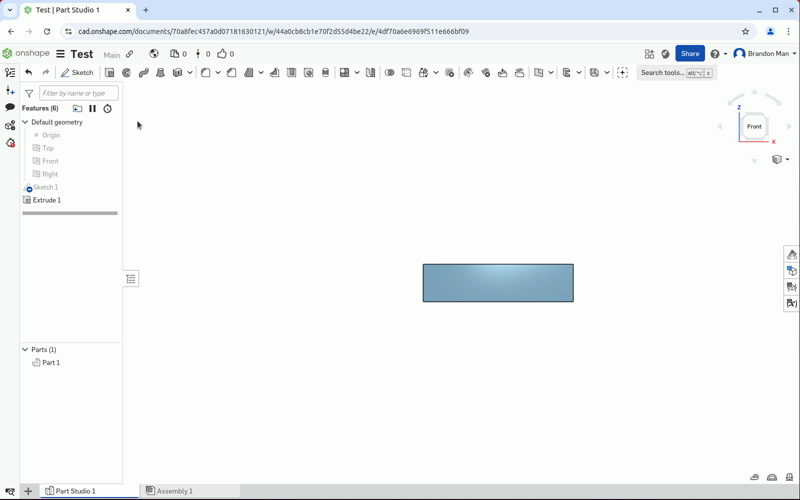
key(shift+h)
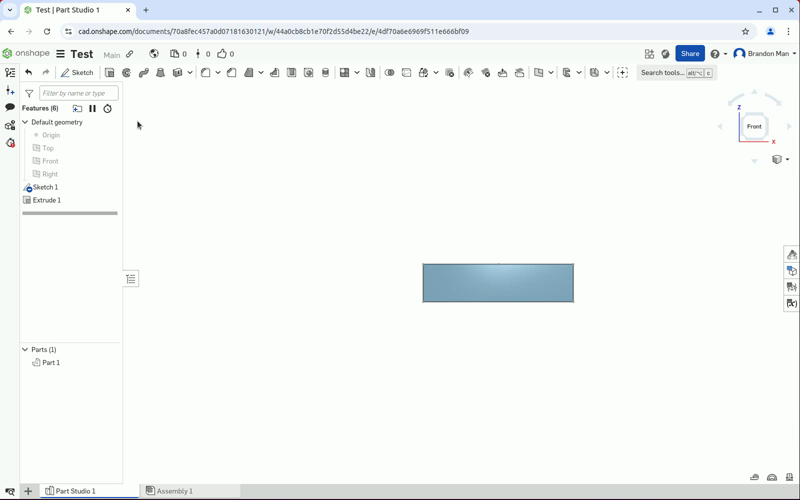
key(shift+h)
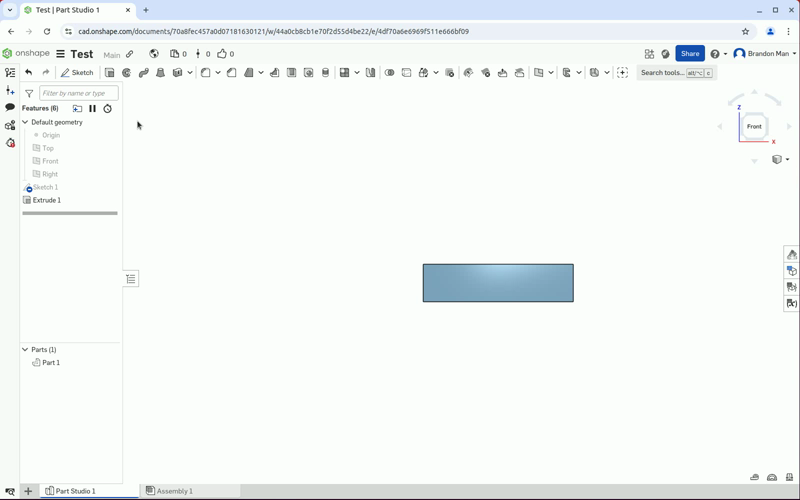
mouse_move(73, 189)
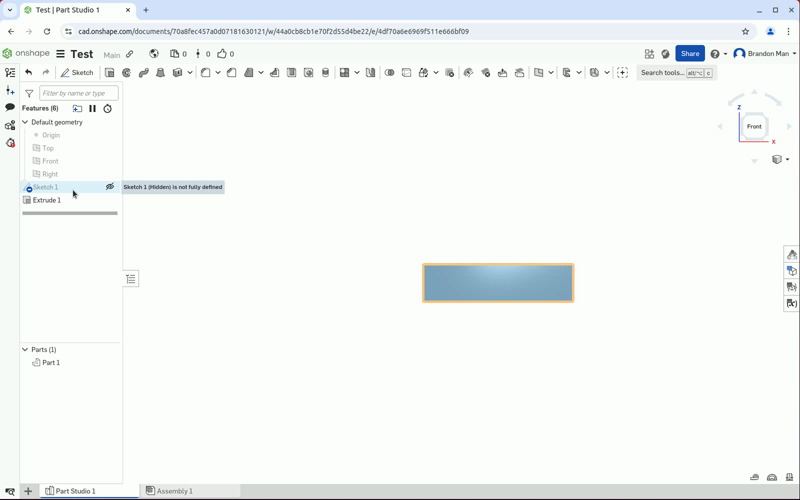
click(73, 189)
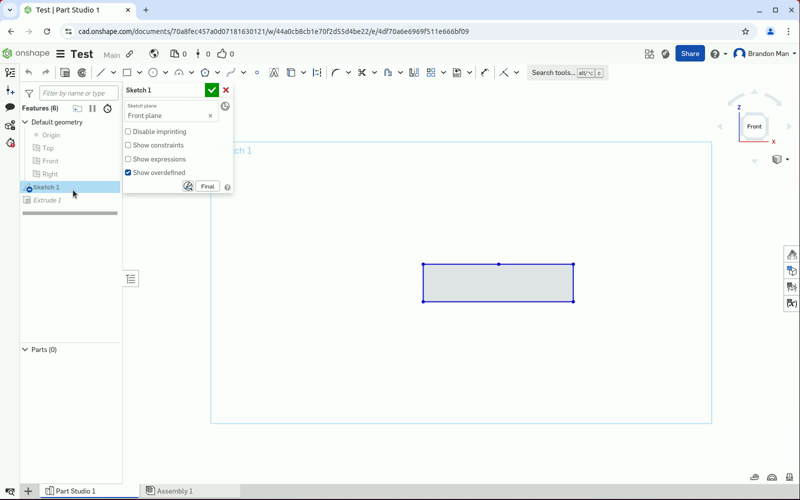
mouse_move(229, 92)
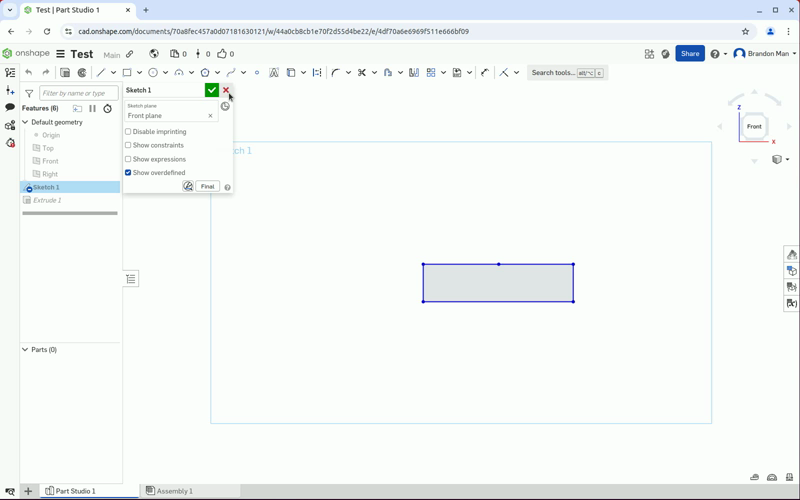
click(229, 92)
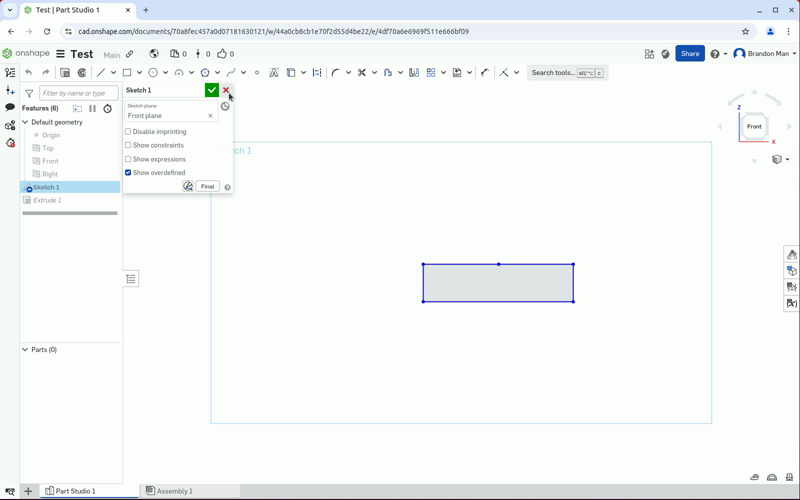
key(shift+s)
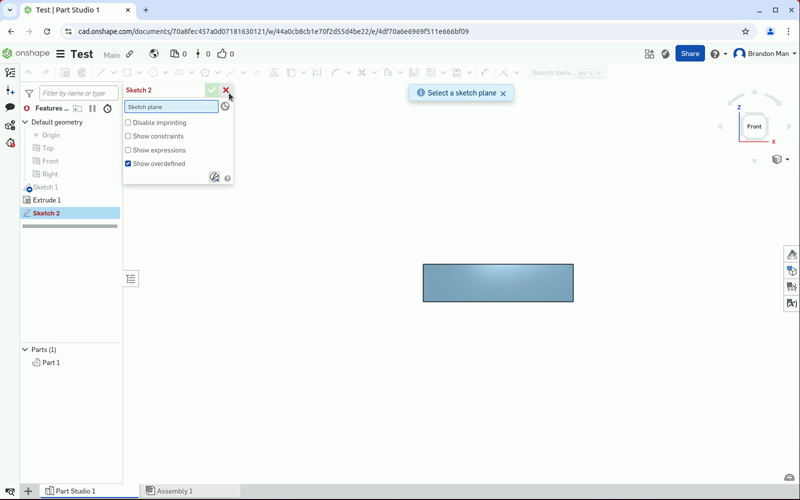
mouse_move(73, 163)
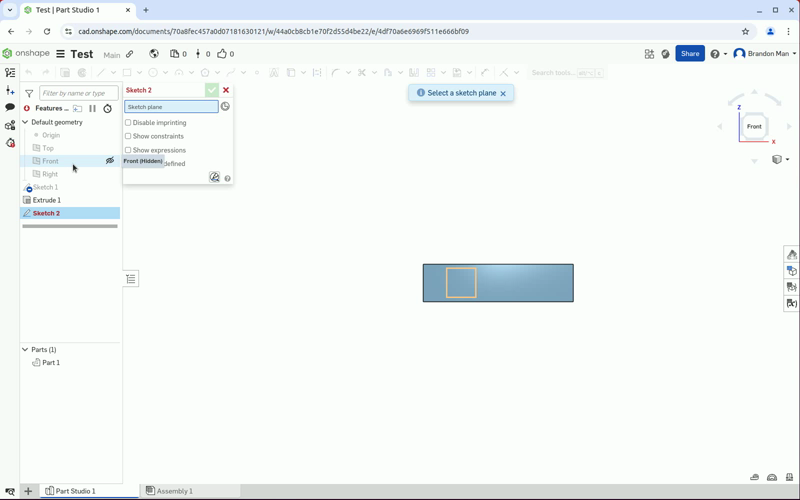
click(73, 163)
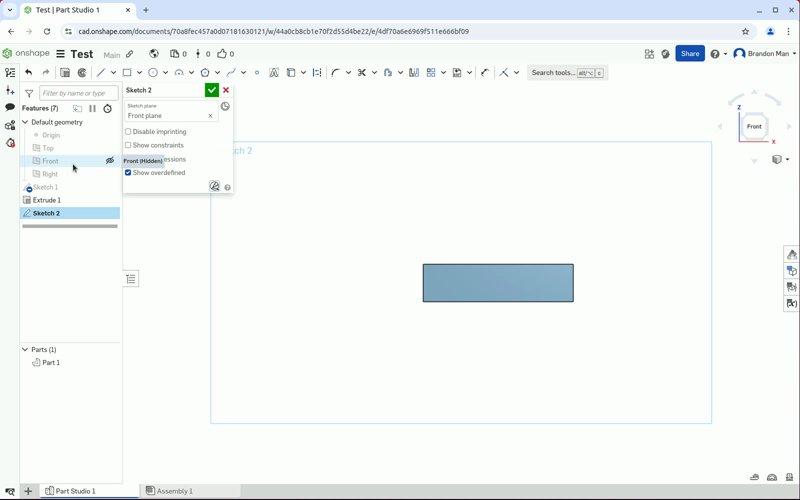
mouse_move(73, 352)
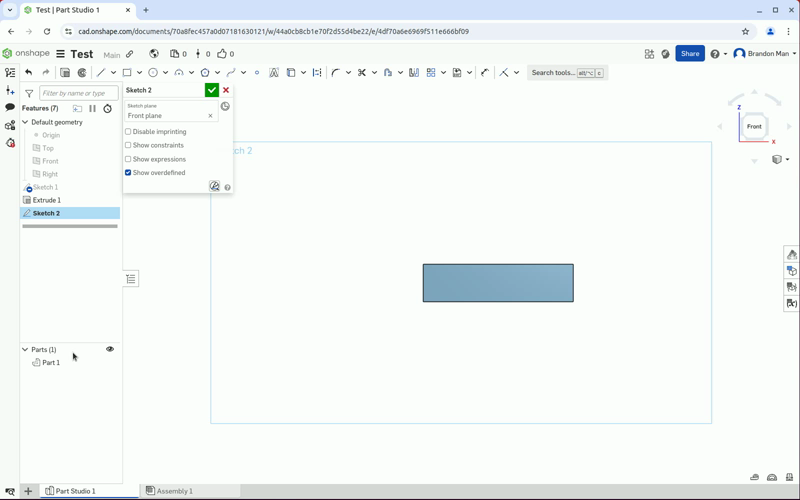
key(y)
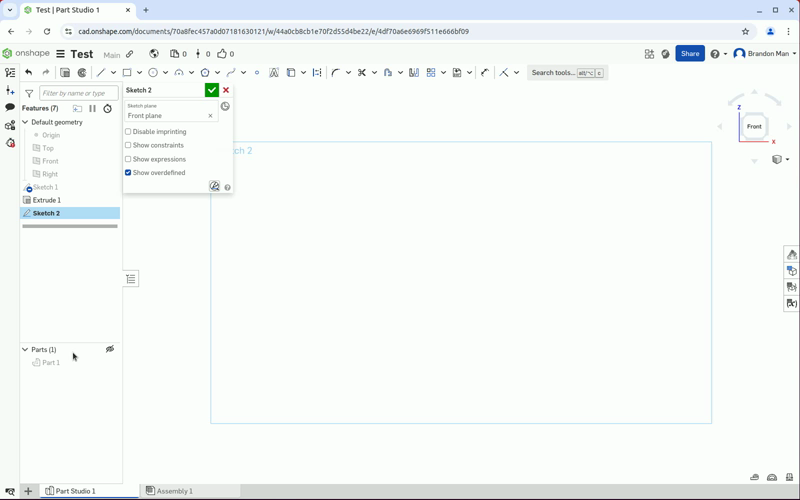
key(l)
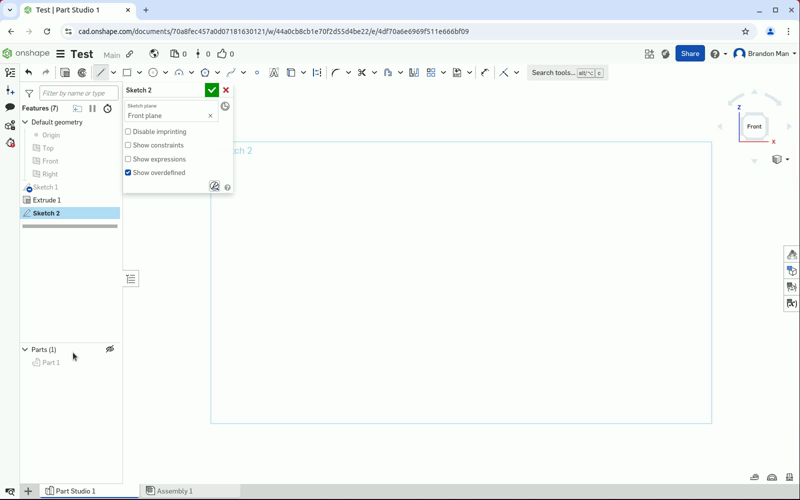
key_down(shift)
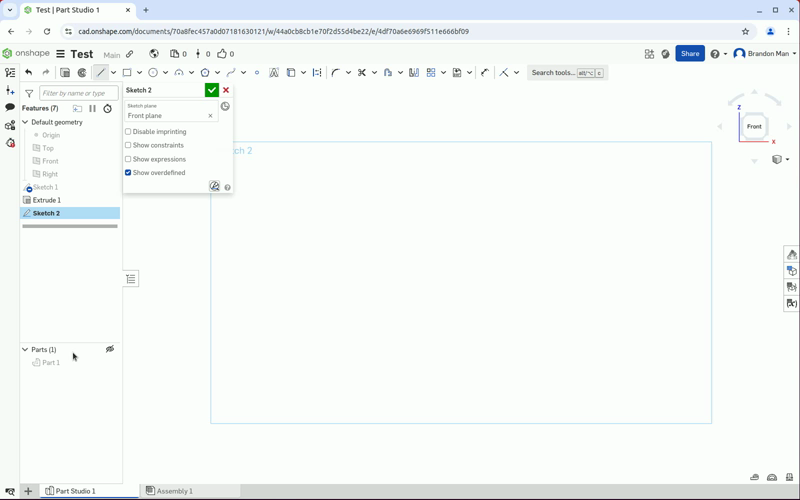
mouse_move(423, 264)
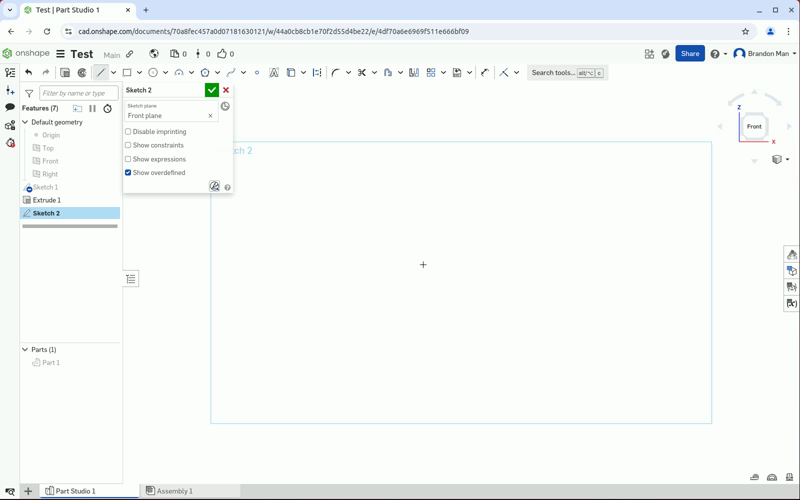
click(423, 264)
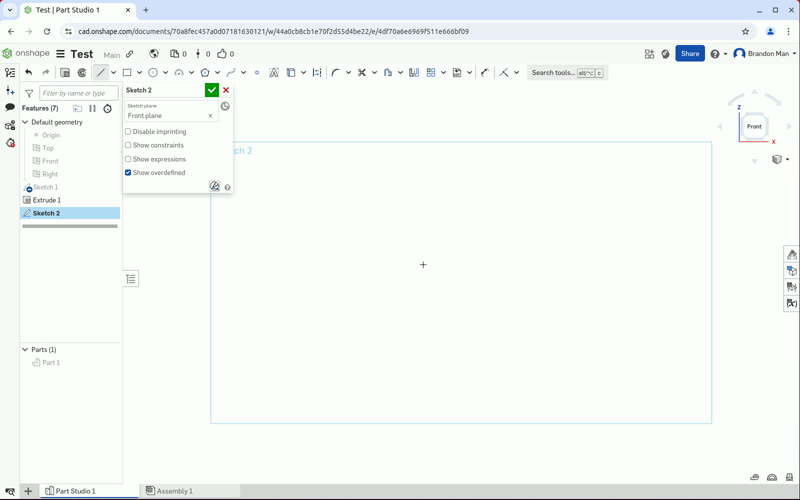
key_up(shift)
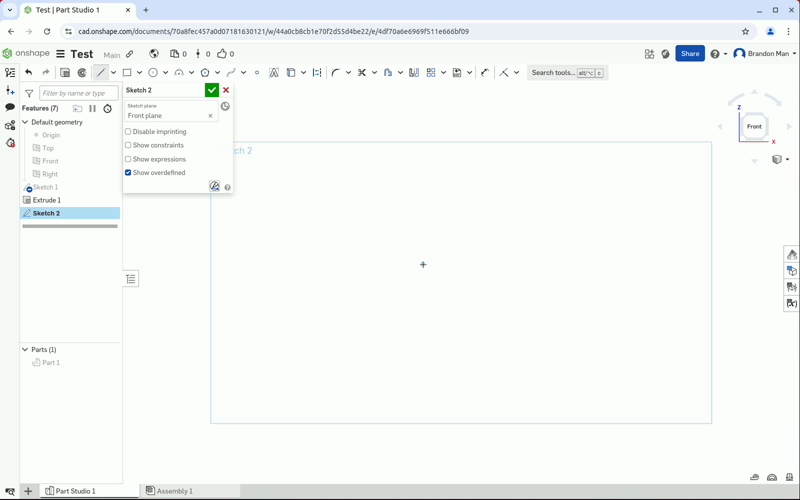
key_down(shift)
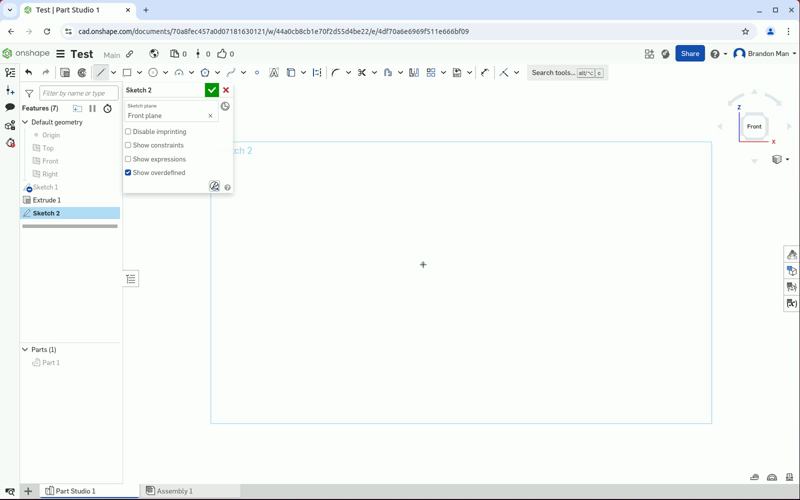
mouse_move(498, 264)
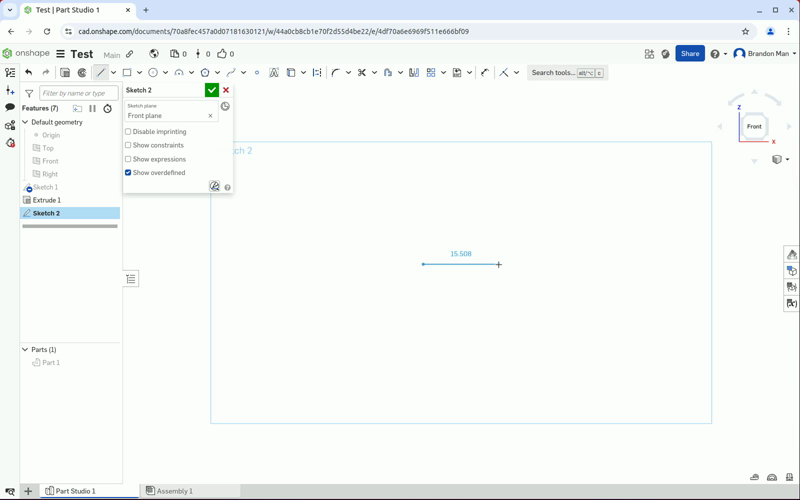
click(498, 264)
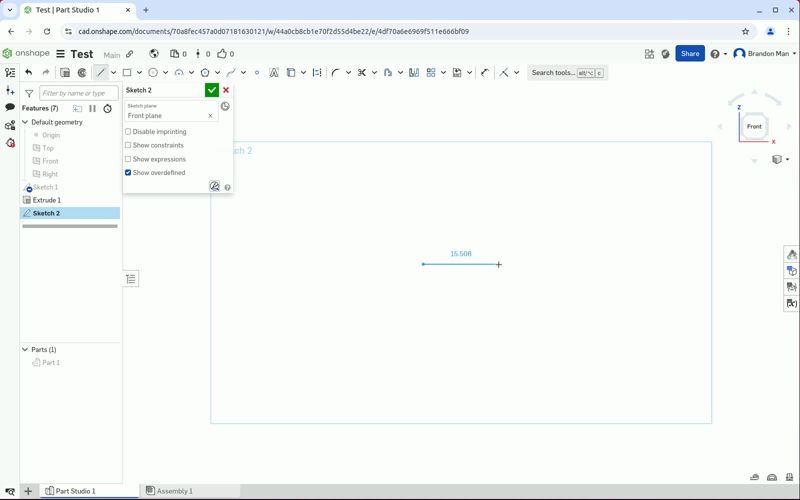
key_up(shift)
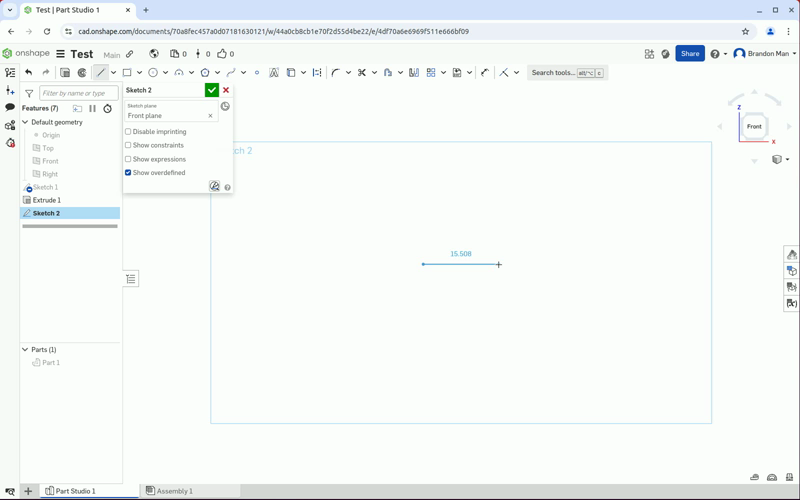
key_down(shift)
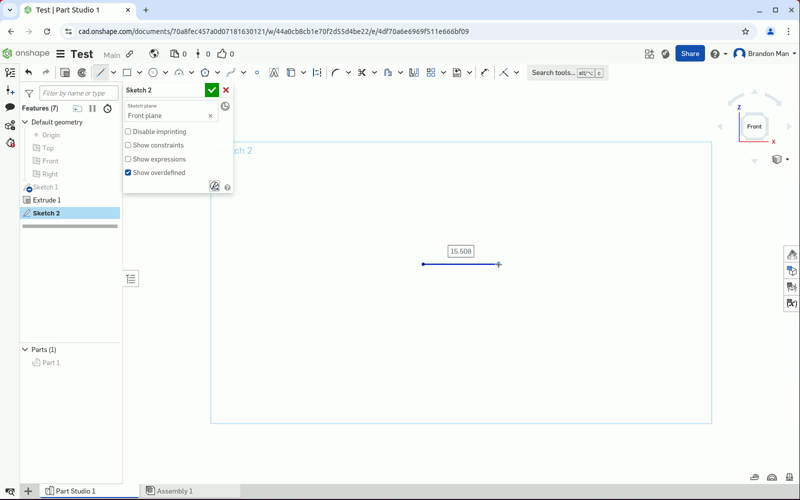
mouse_move(423, 226)
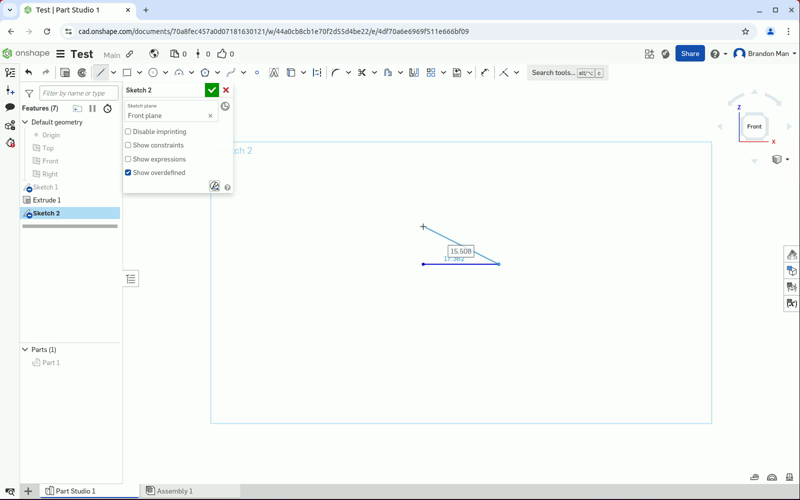
click(423, 226)
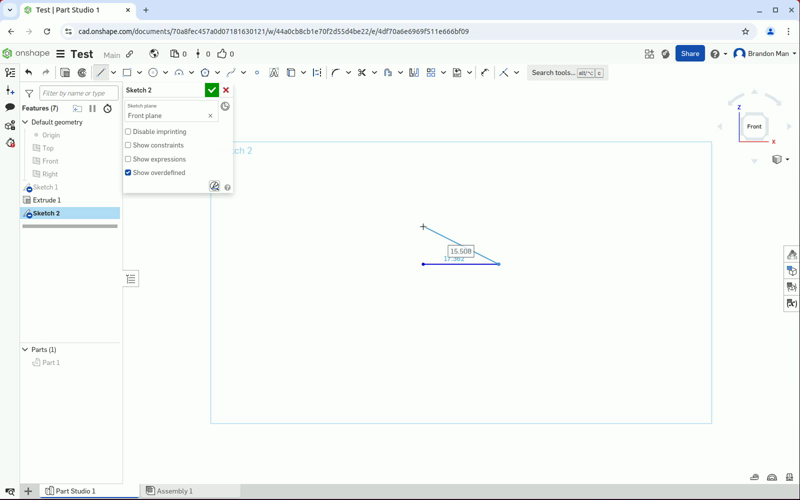
key_up(shift)
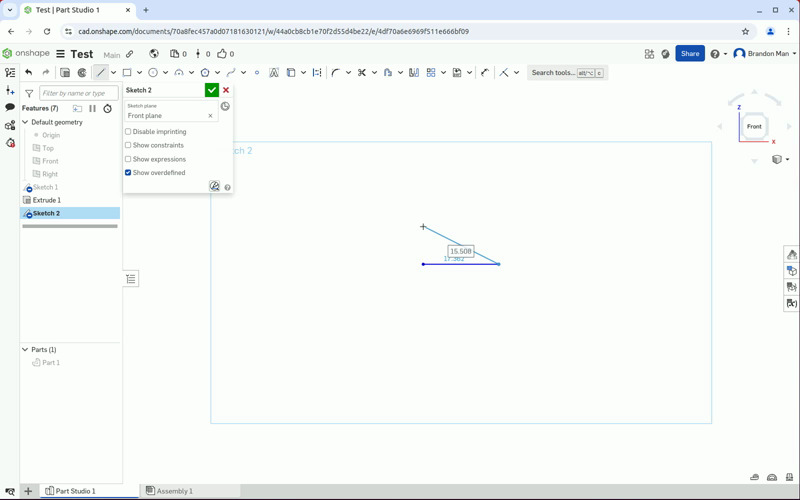
mouse_move(453, 226)
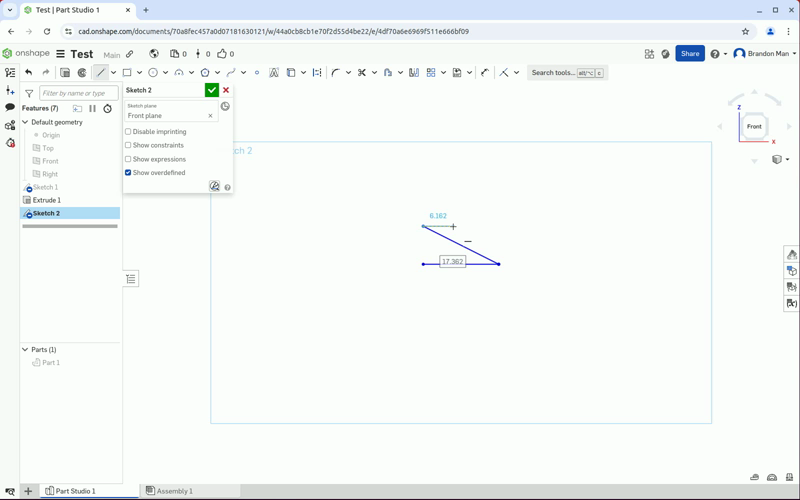
key_down(shift)
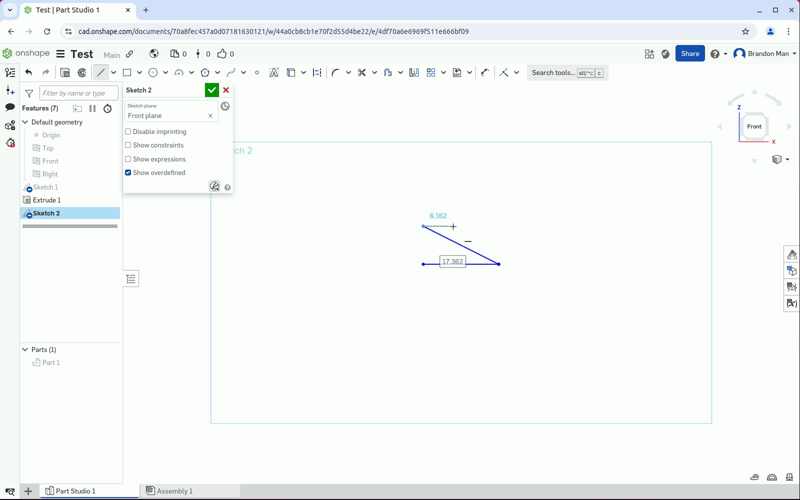
mouse_move(423, 264)
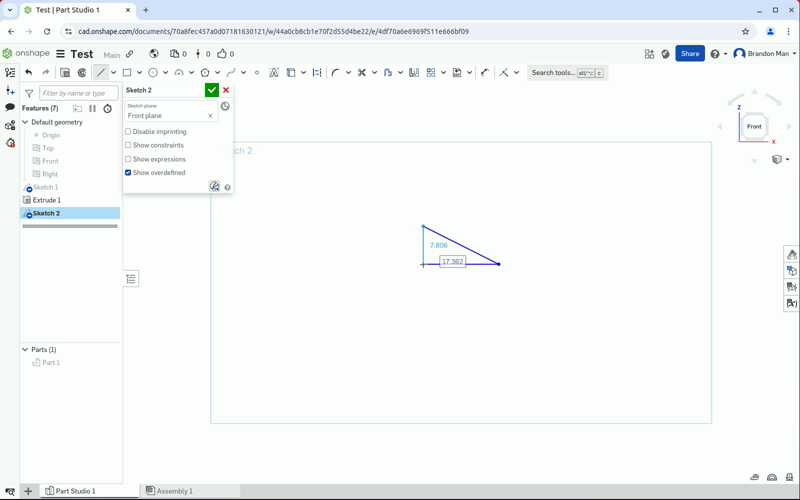
key_up(shift)
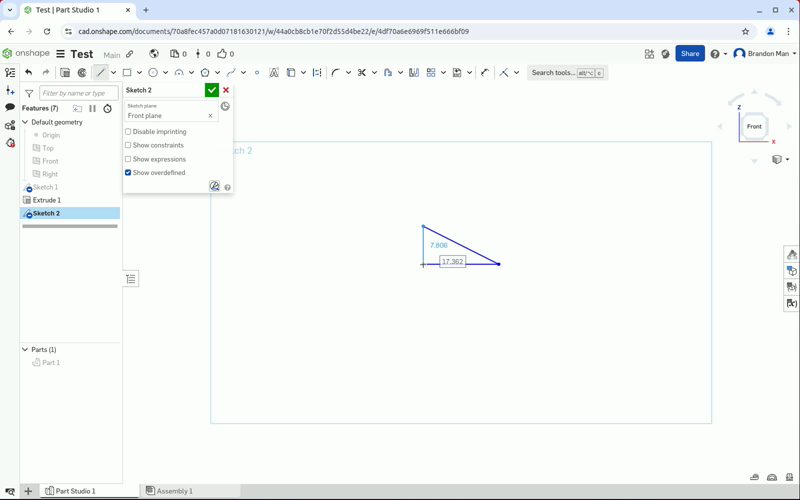
click(423, 264)
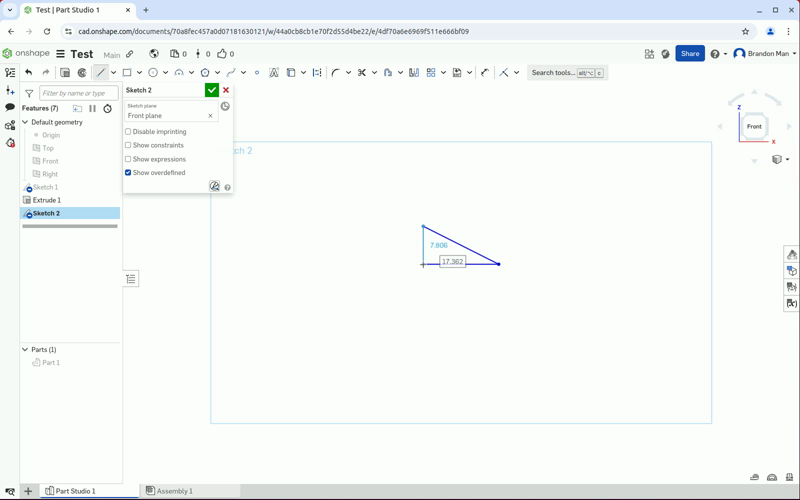
key(esc)
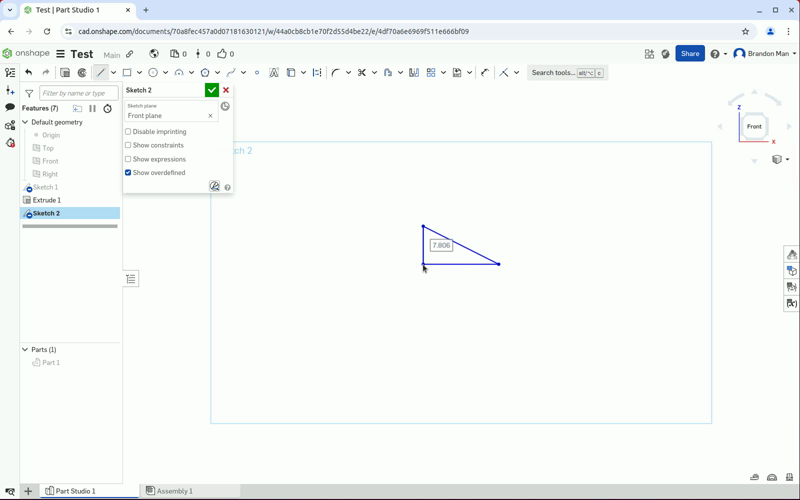
mouse_move(462, 261)
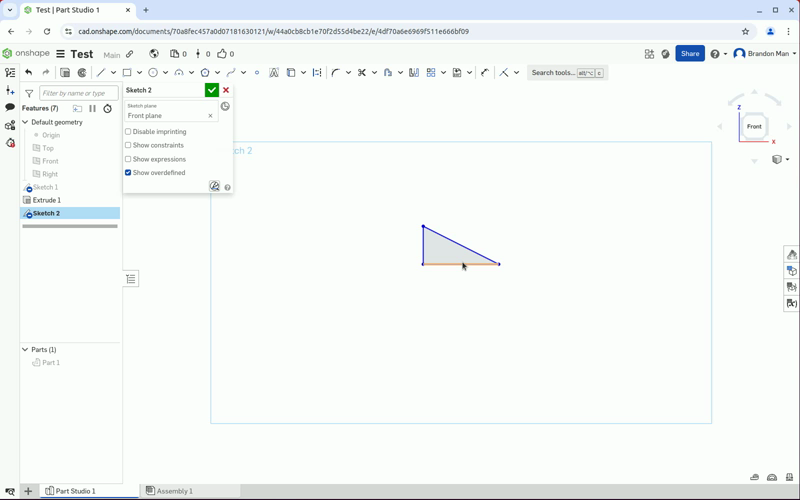
scroll(6)
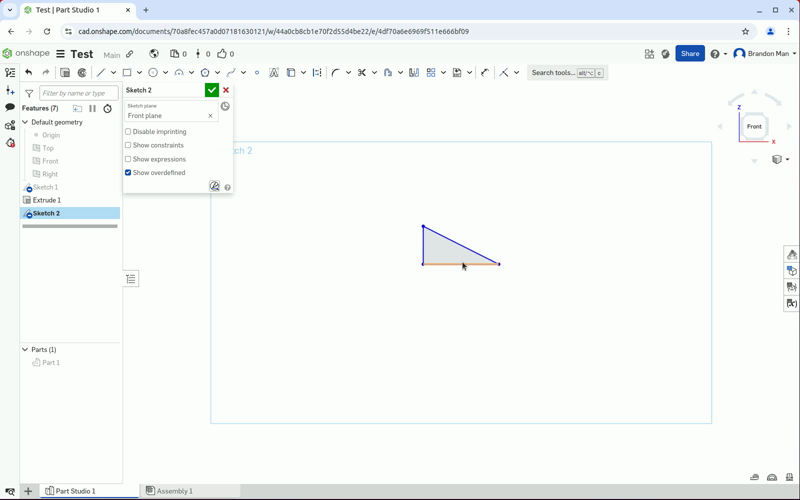
scroll(6)
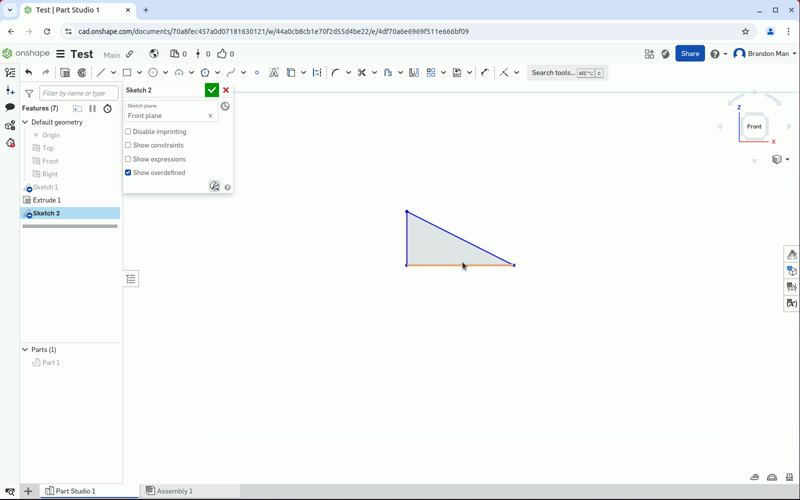
scroll(6)
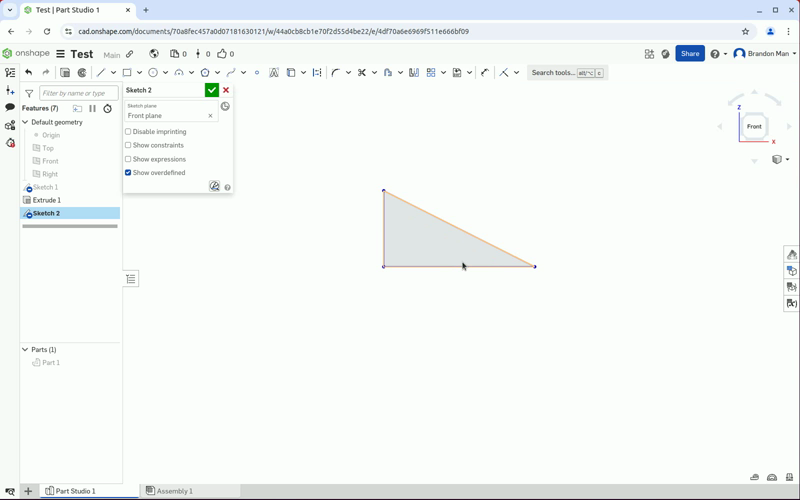
scroll(6)
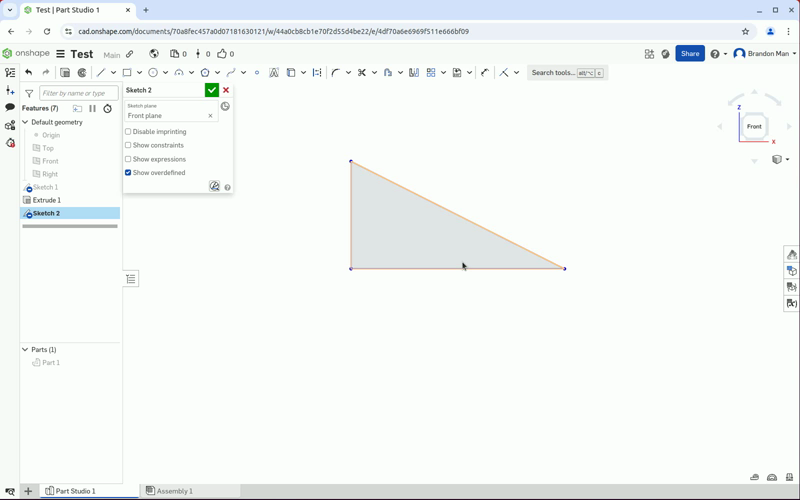
scroll(6)
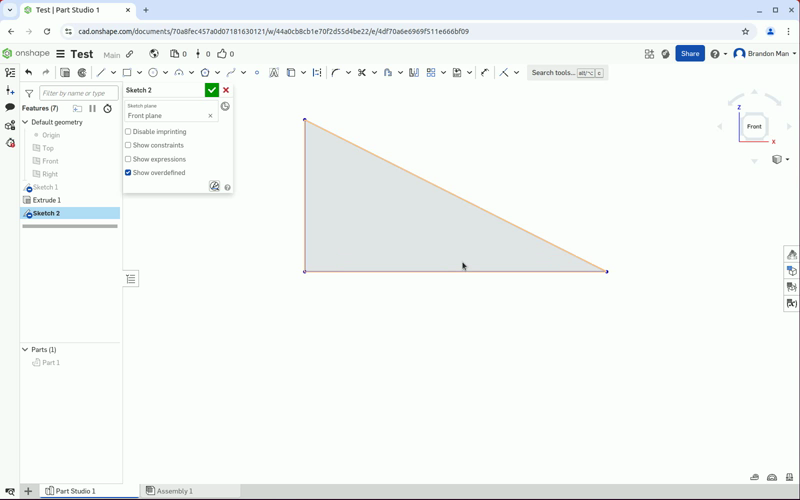
scroll(6)
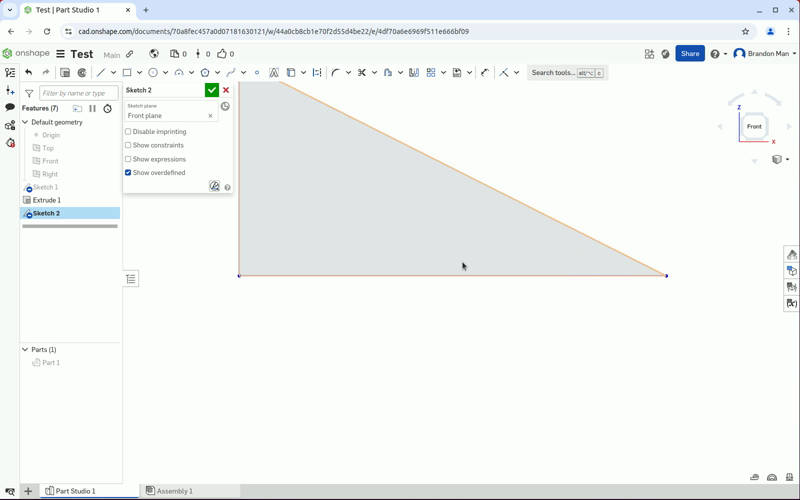
scroll(6)
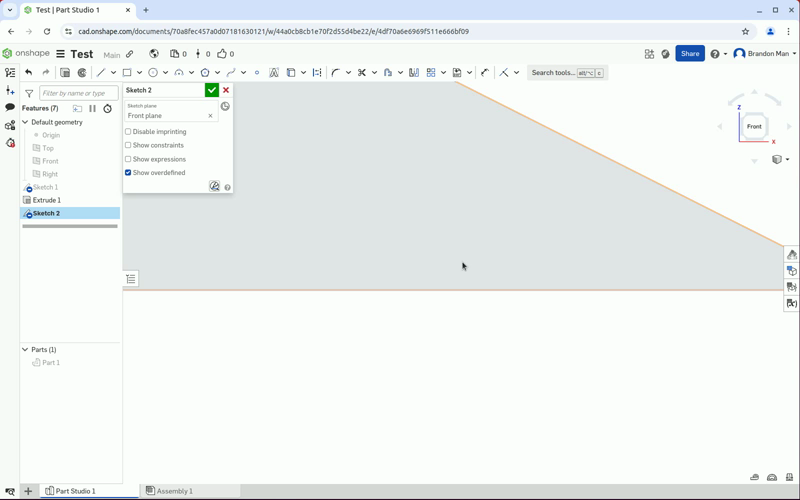
click(462, 261)
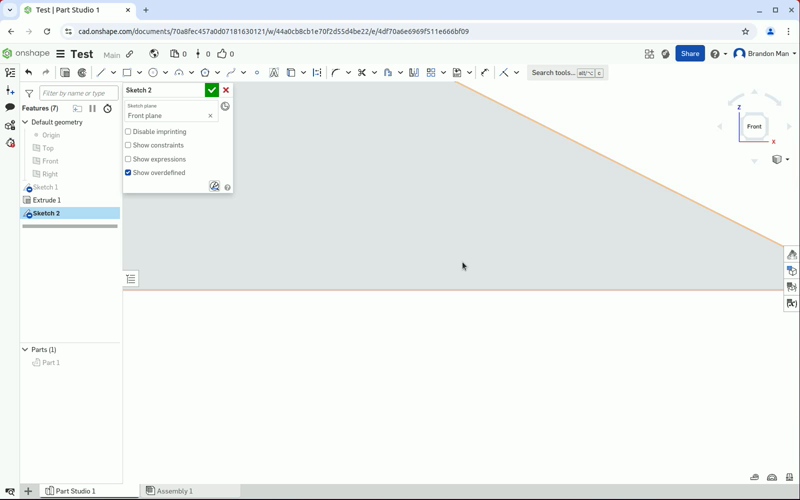
scroll(-6)
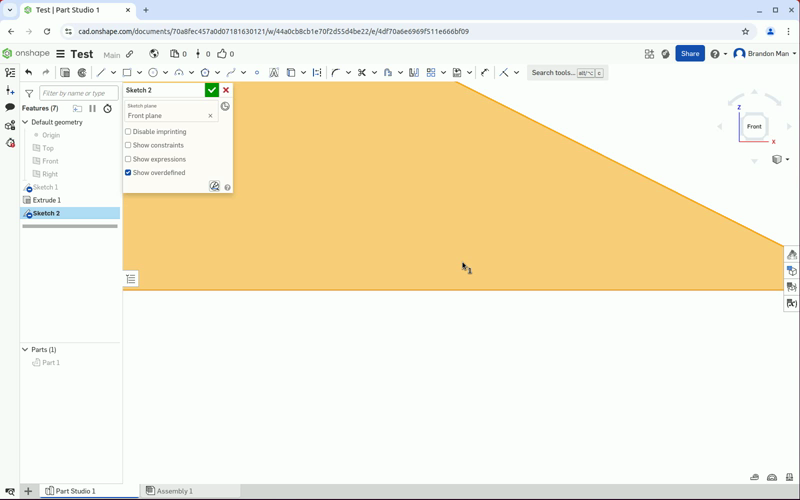
scroll(-6)
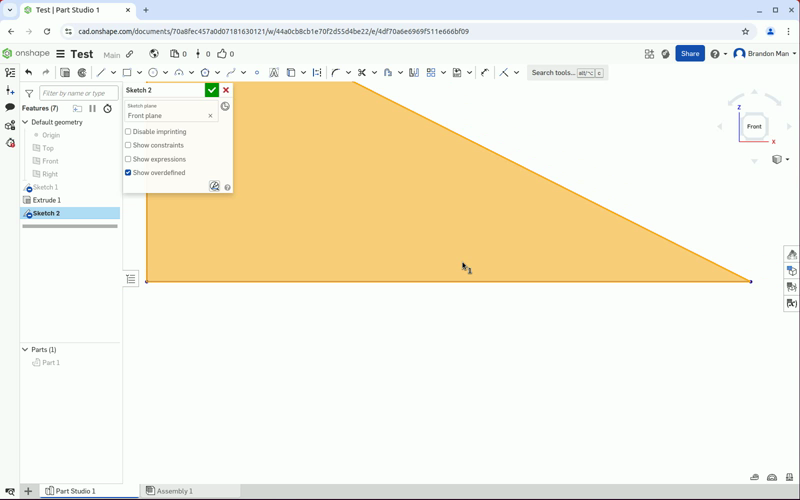
scroll(-6)
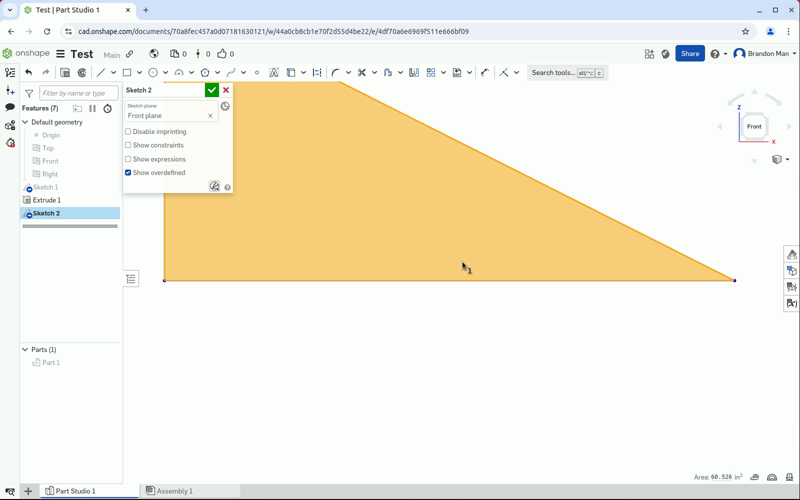
scroll(-6)
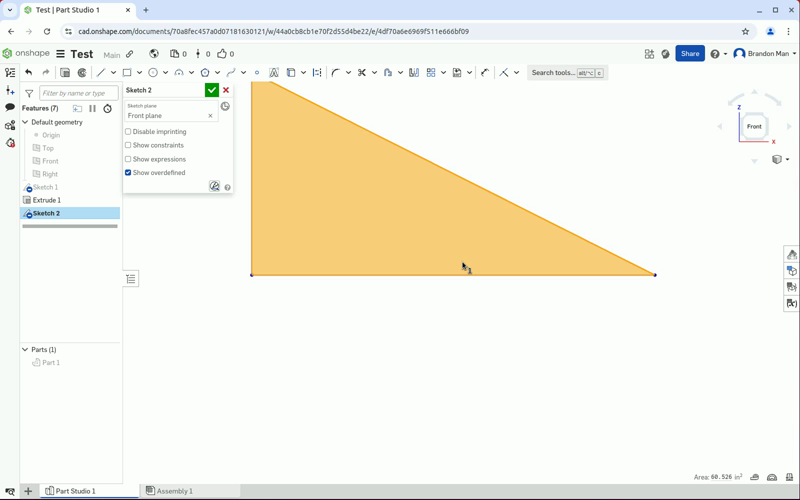
scroll(-6)
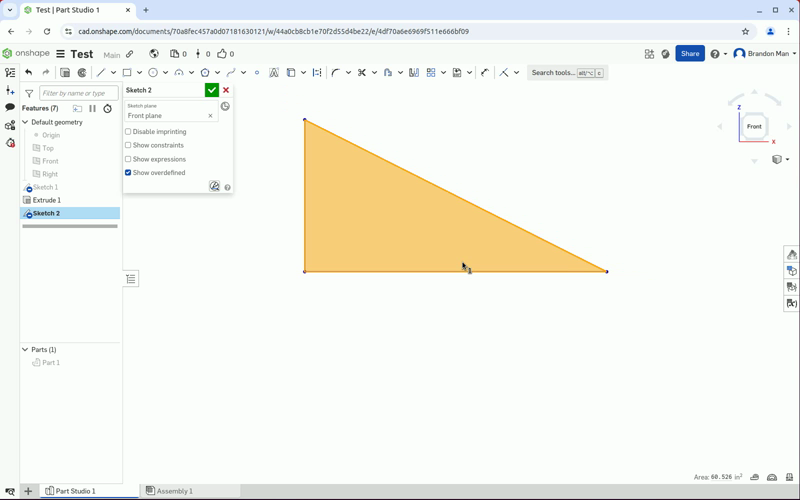
scroll(-6)
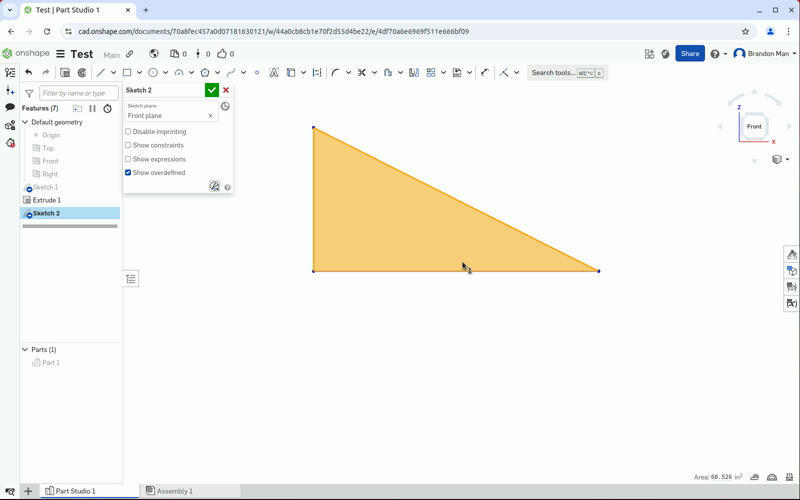
scroll(-6)
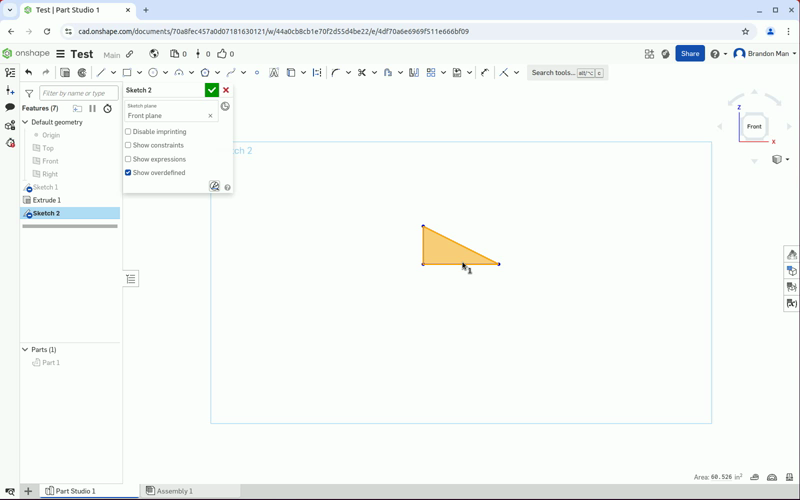
mouse_move(73, 352)
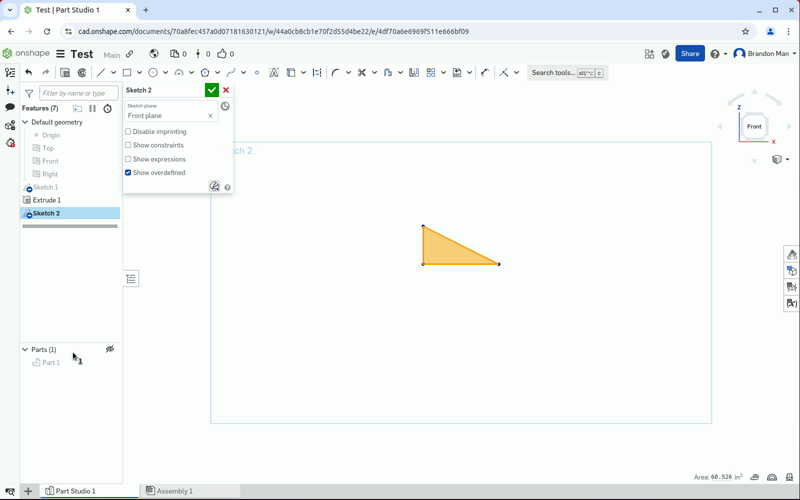
key(shift+y)
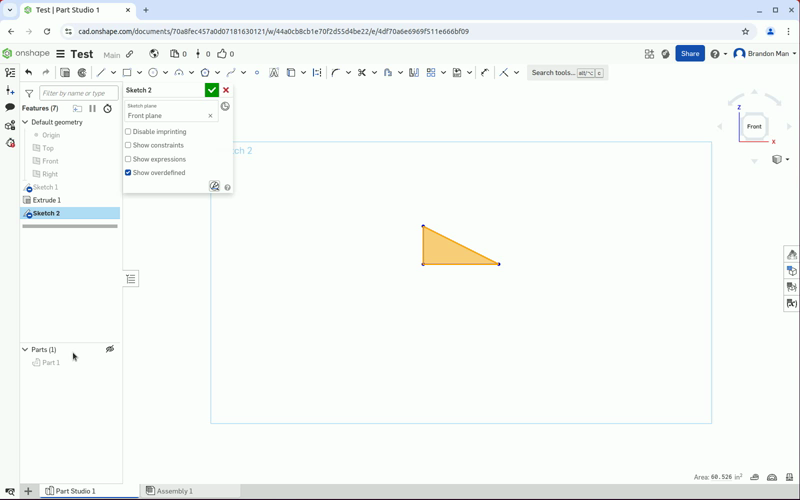
key(shift+e)
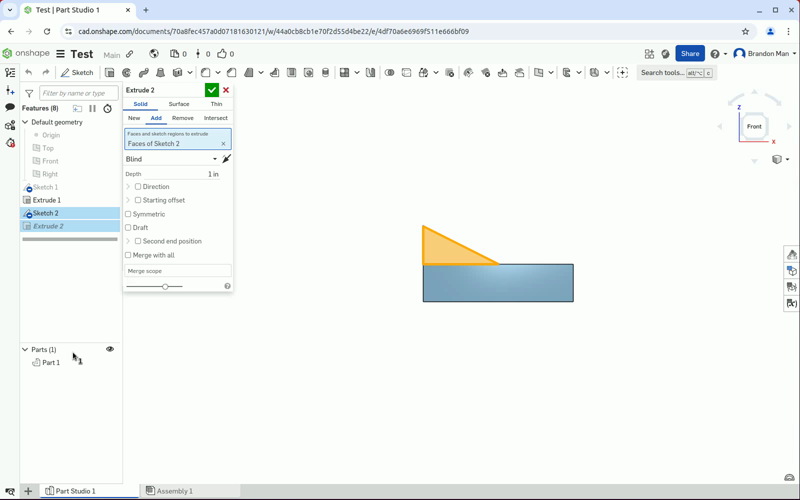
mouse_move(143, 106)
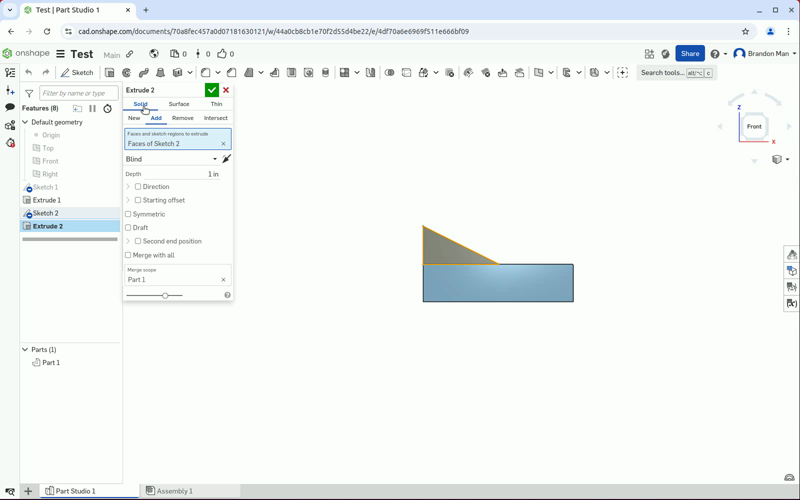
click(143, 106)
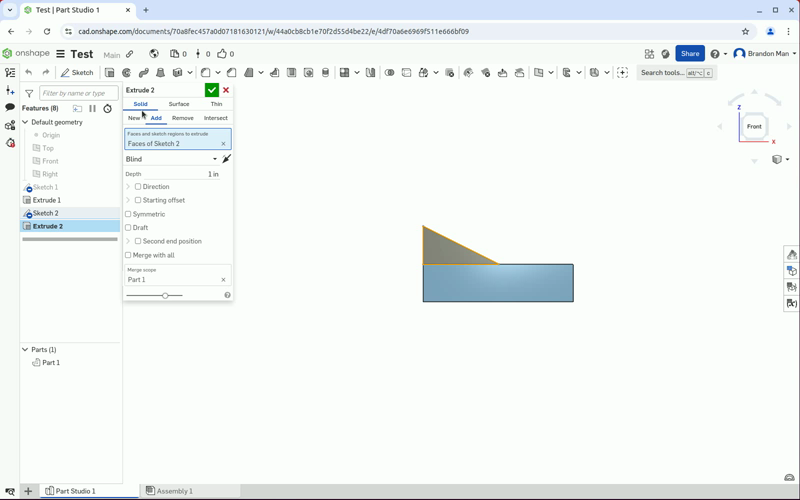
mouse_move(137, 120)
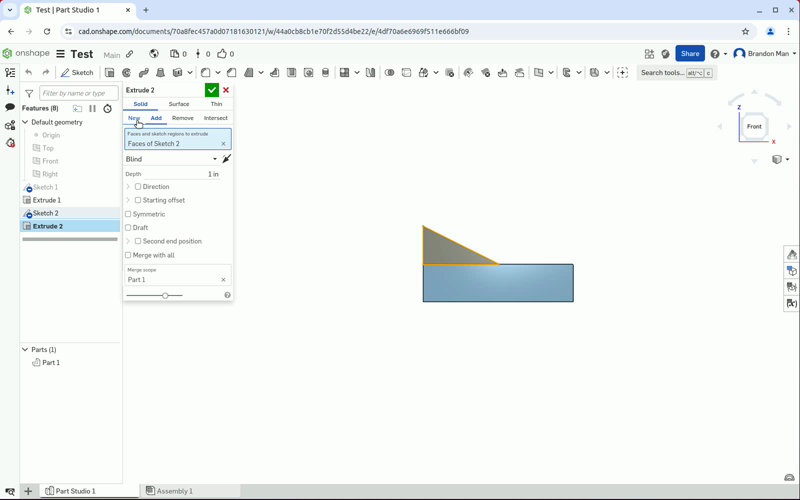
click(137, 120)
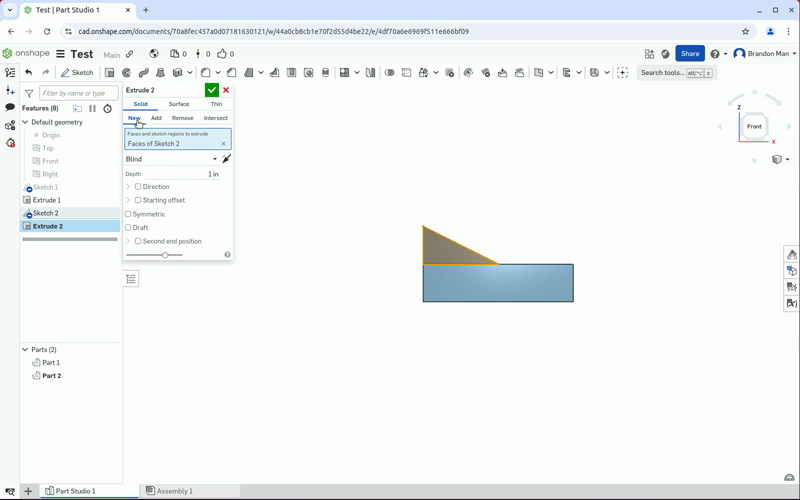
key(tab, 4)
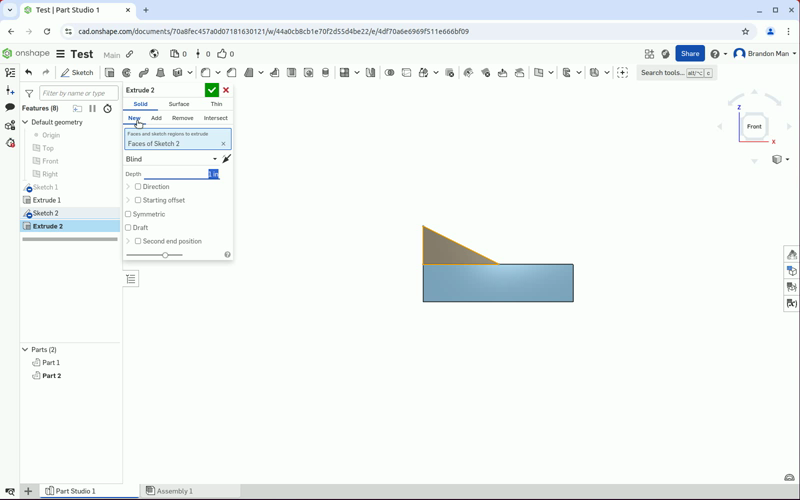
text(4.574)
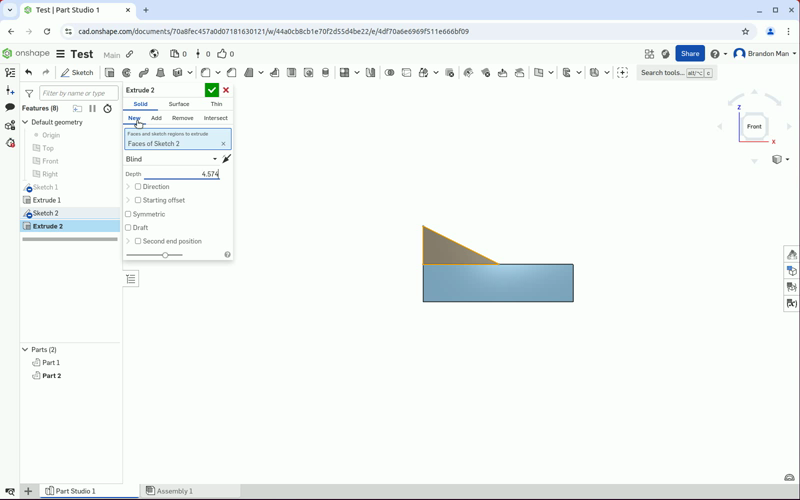
key(enter)
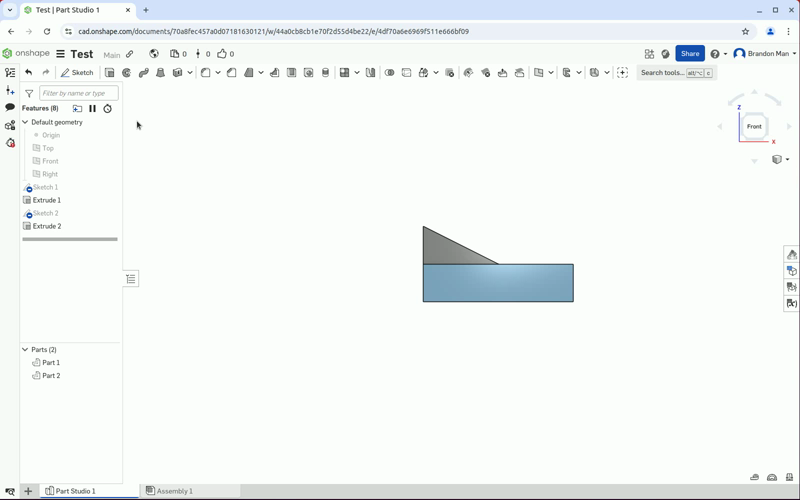
key(shift+h)
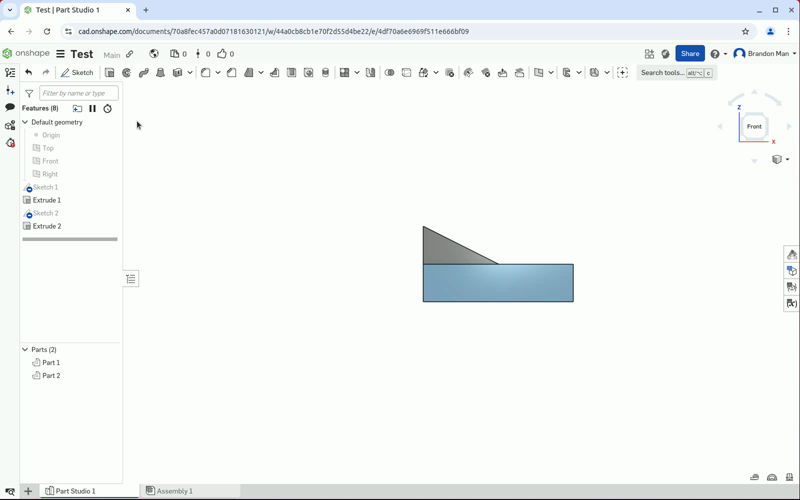
key(shift+h)
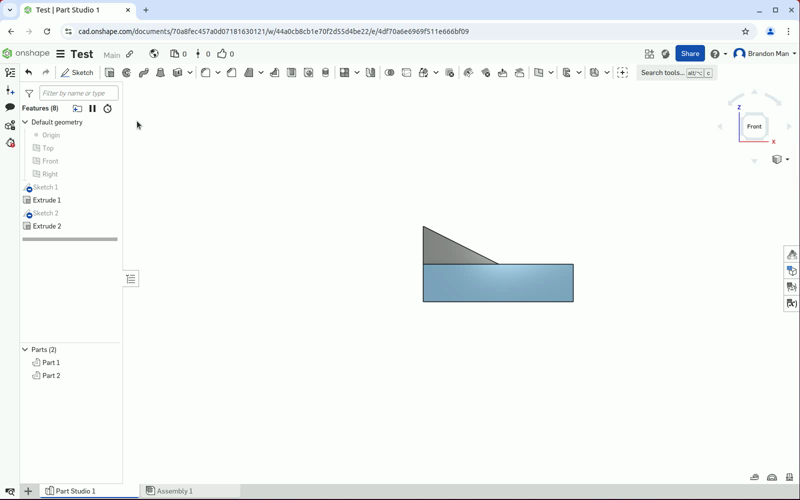
mouse_move(73, 189)
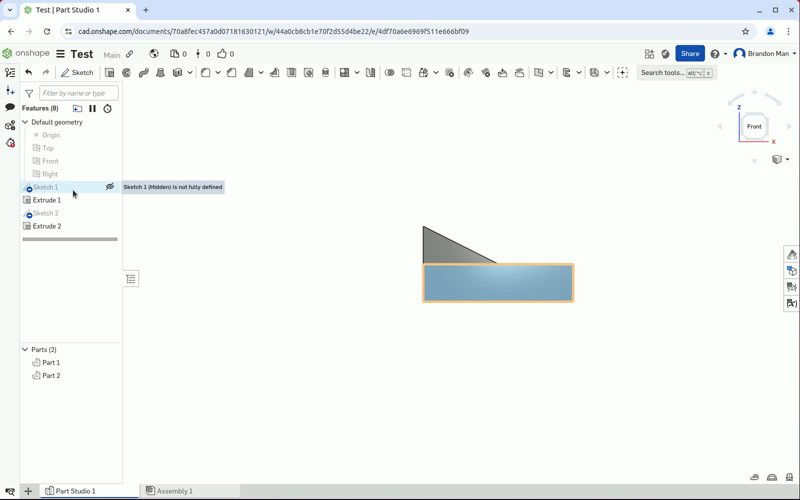
click(73, 189)
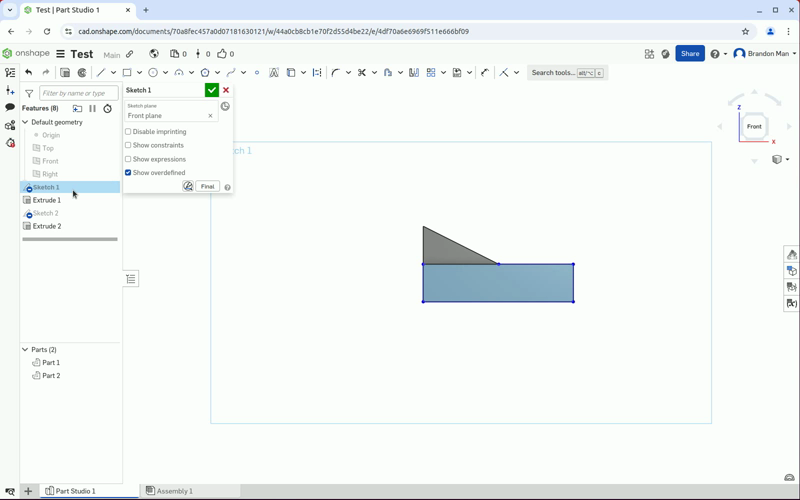
mouse_move(229, 92)
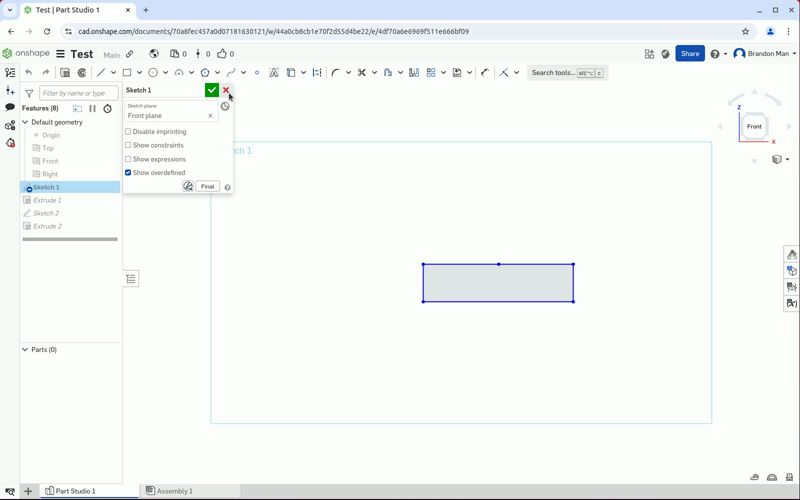
click(229, 92)
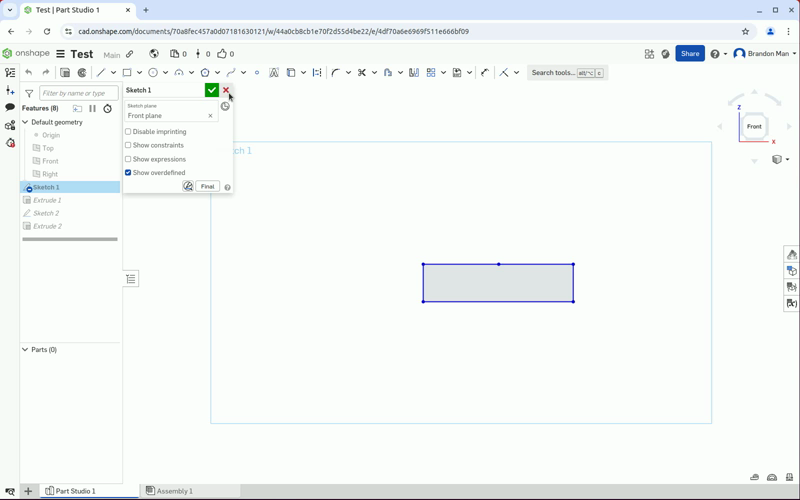
key(shift+s)
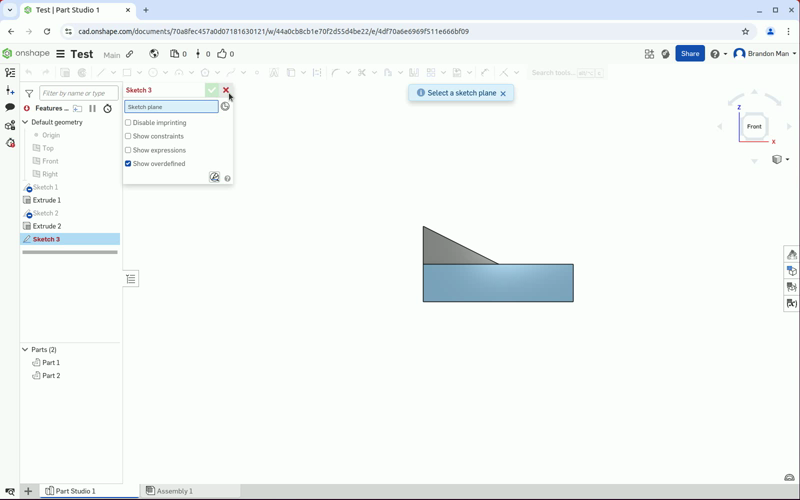
mouse_move(73, 163)
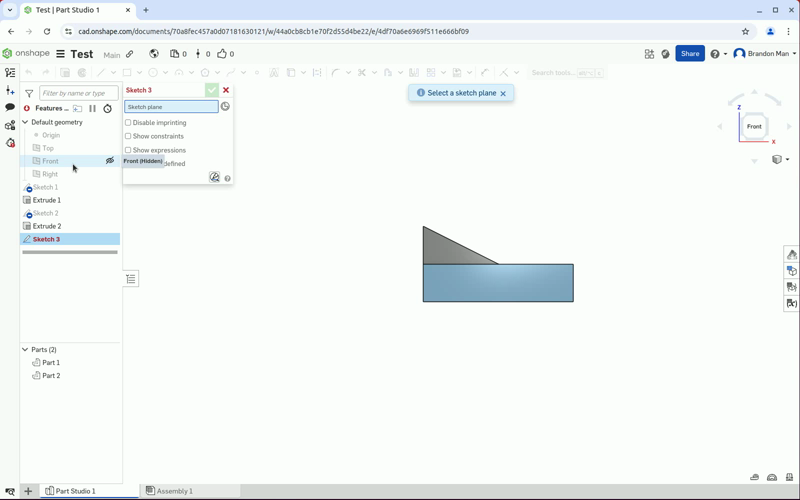
click(73, 163)
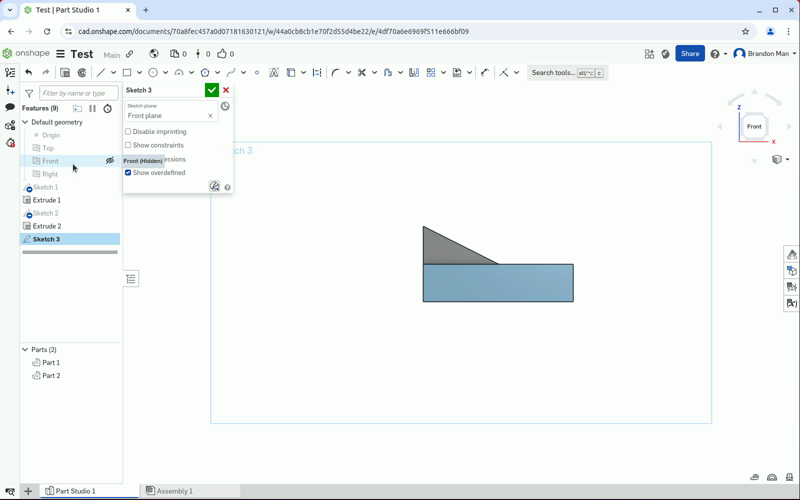
mouse_move(73, 352)
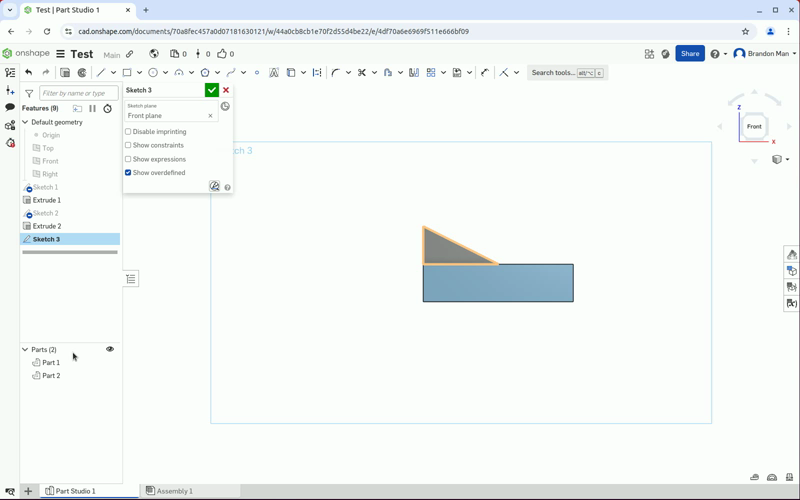
key(y)
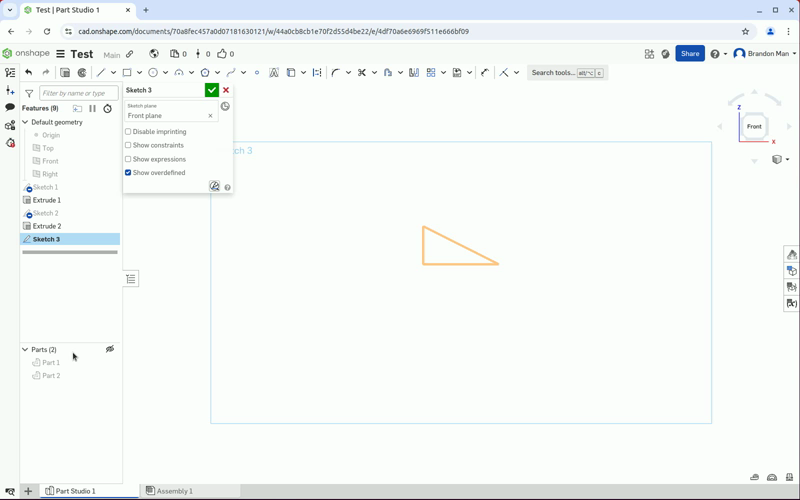
key(l)
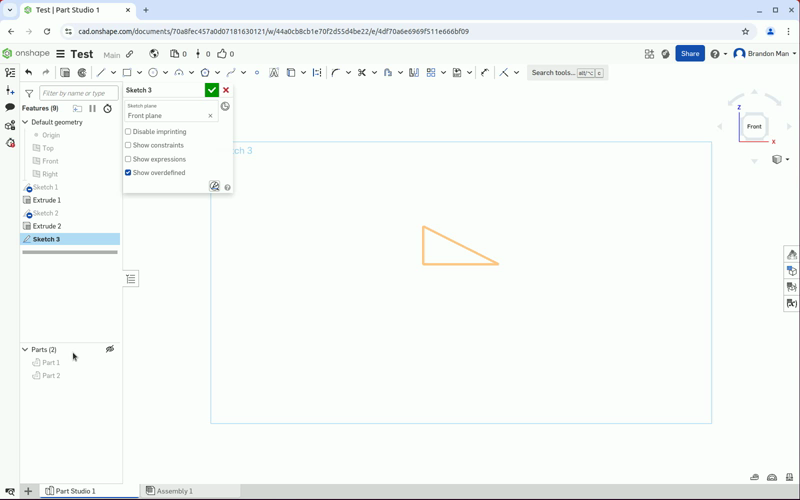
key_down(shift)
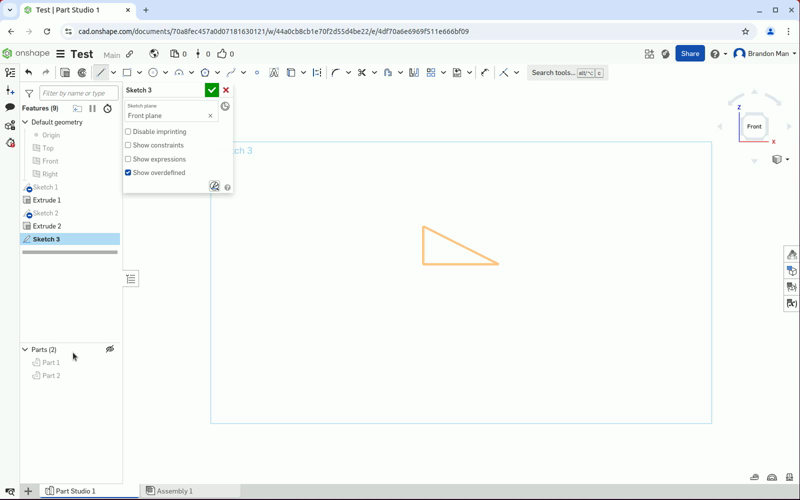
mouse_move(498, 264)
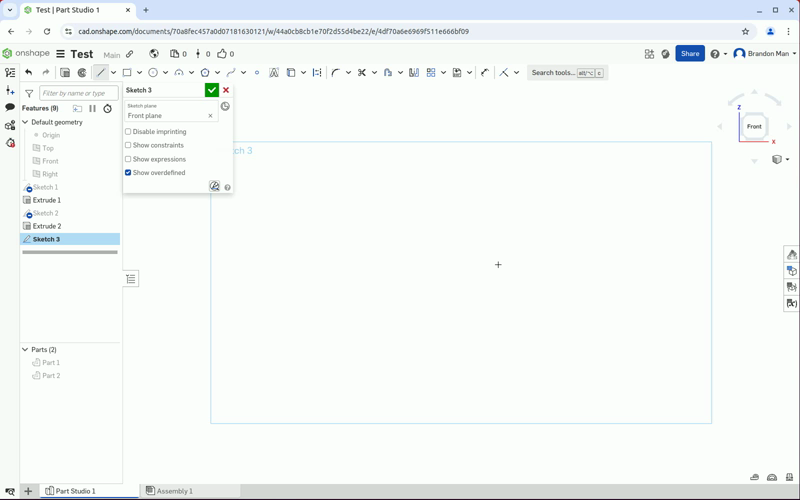
click(498, 264)
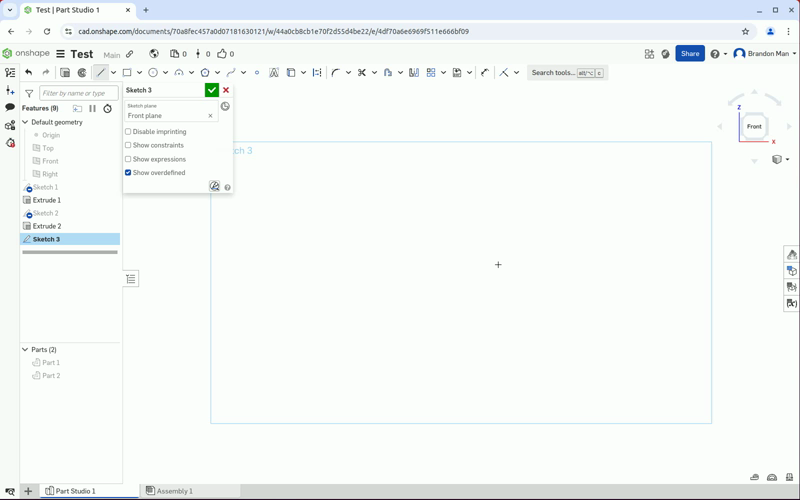
key_up(shift)
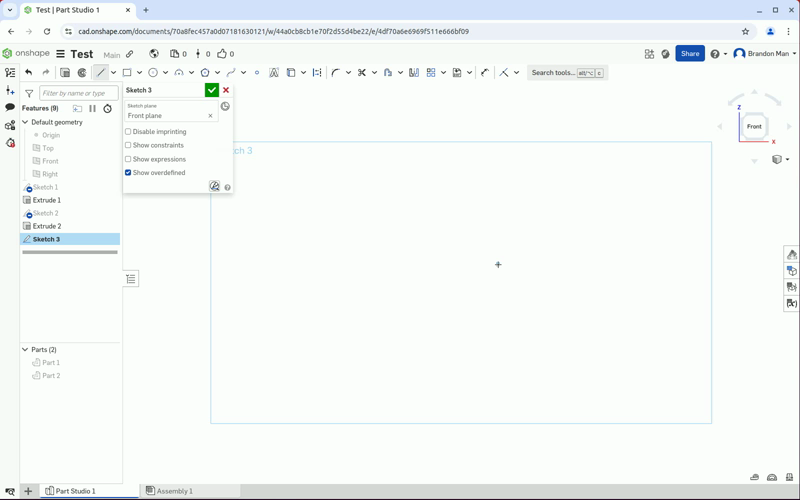
key_down(shift)
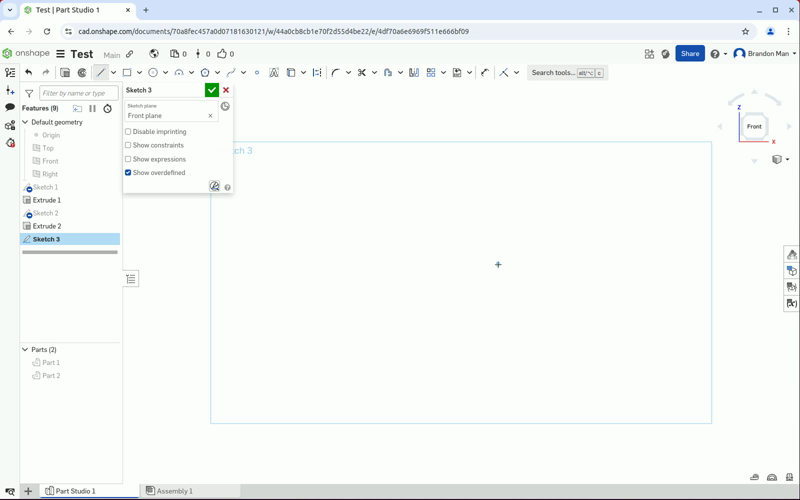
mouse_move(573, 264)
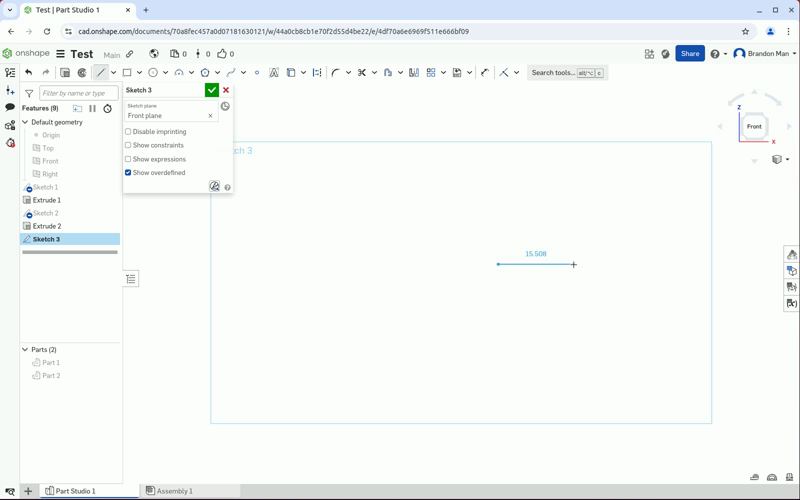
click(573, 264)
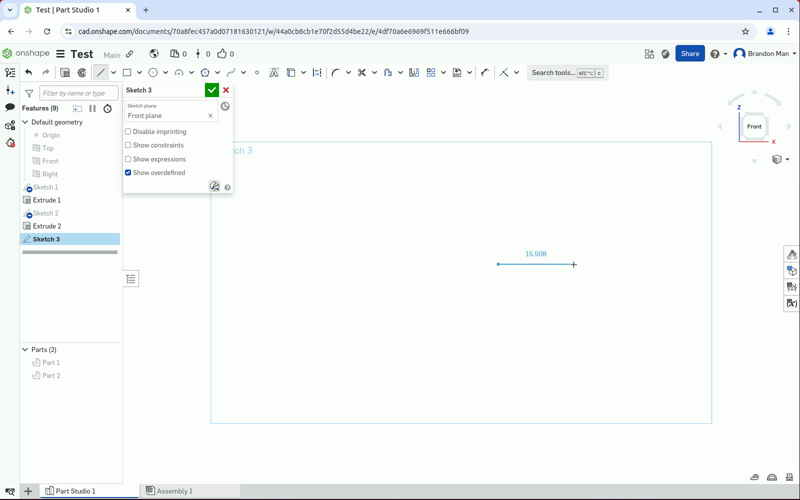
key_up(shift)
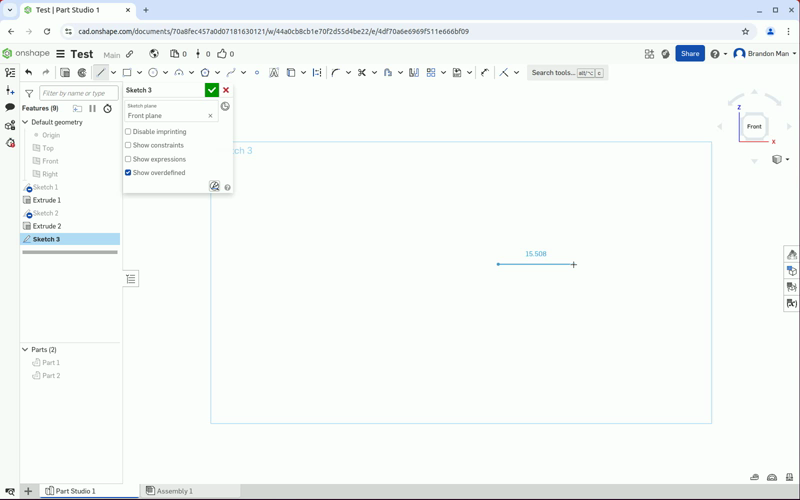
key_down(shift)
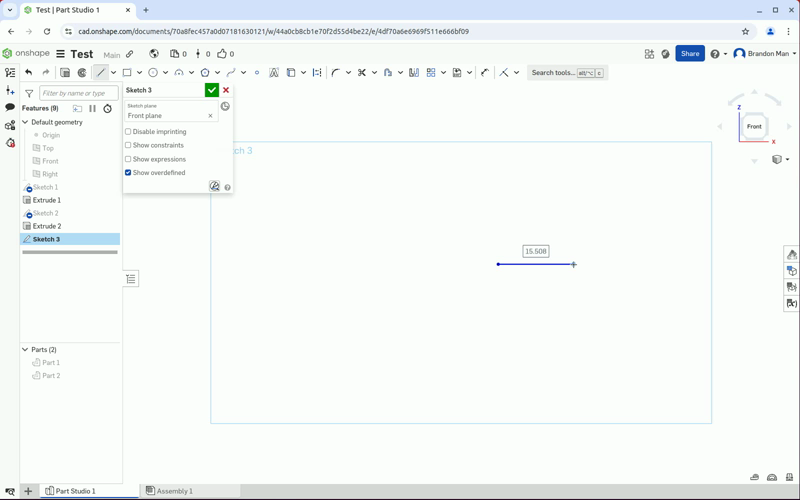
mouse_move(498, 226)
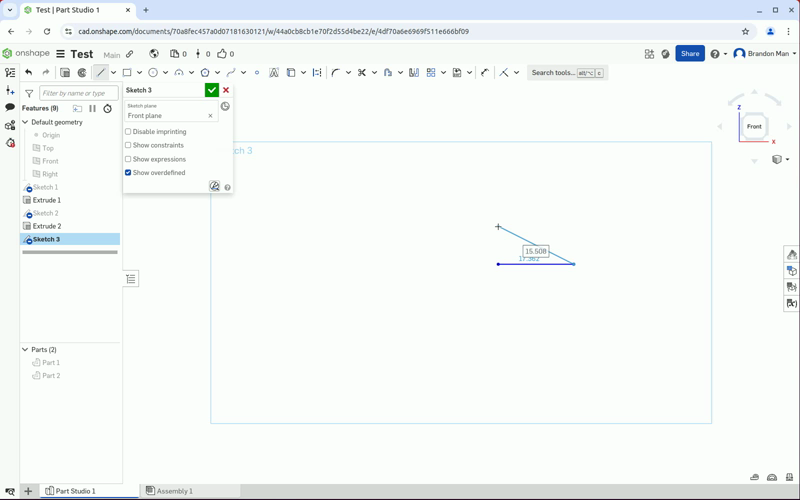
click(498, 226)
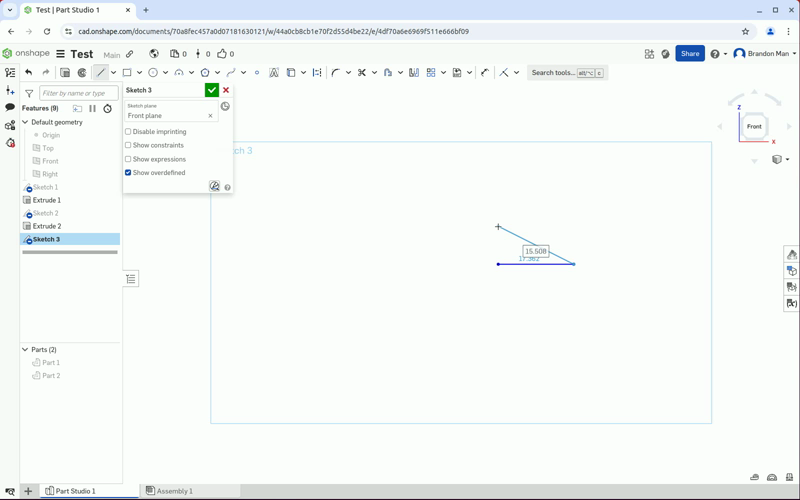
key_up(shift)
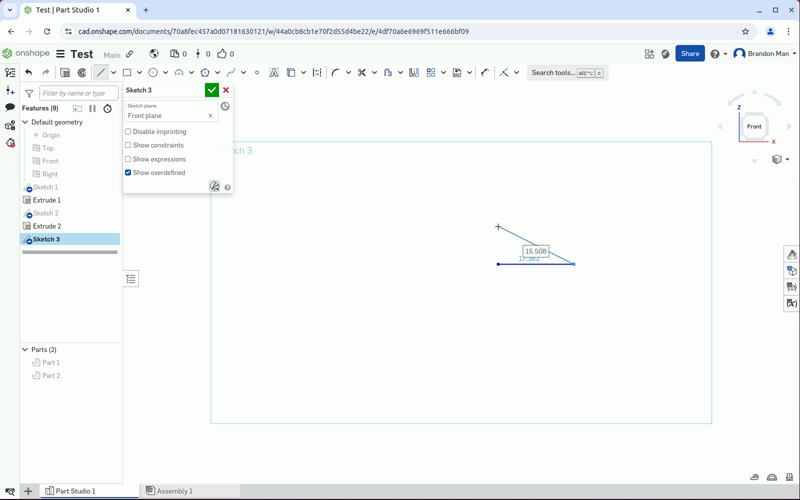
mouse_move(528, 226)
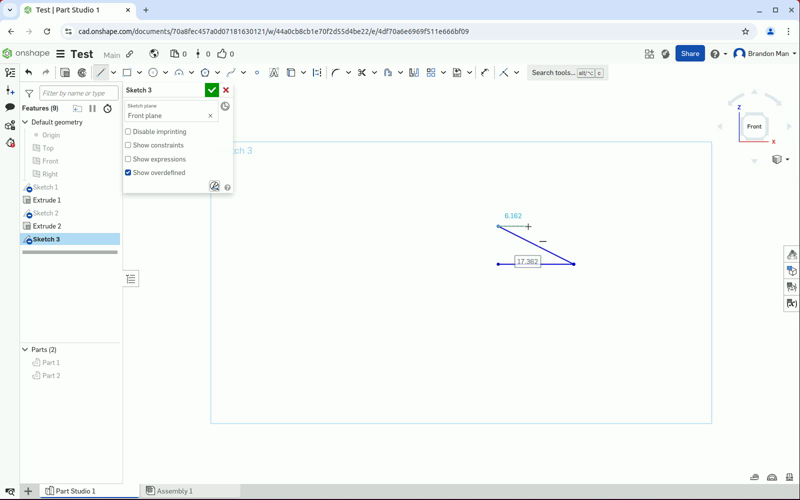
key_down(shift)
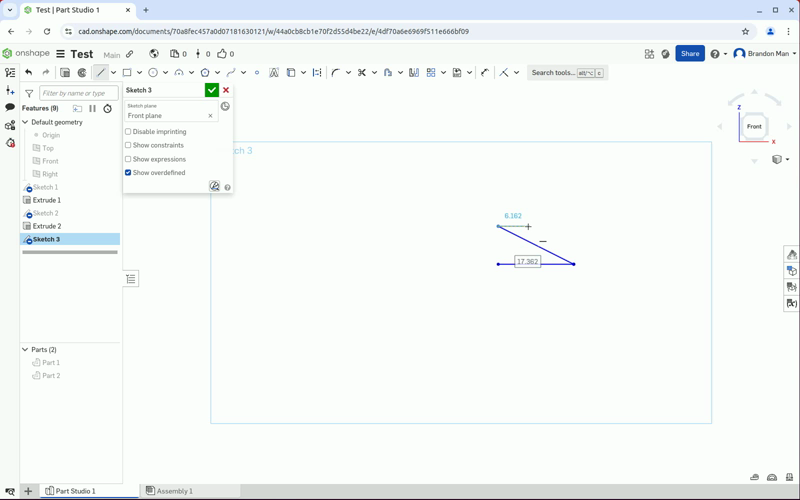
mouse_move(498, 264)
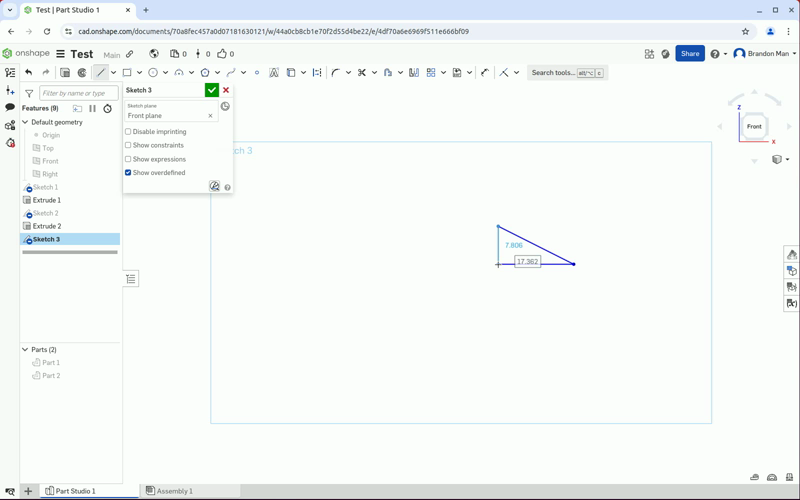
key_up(shift)
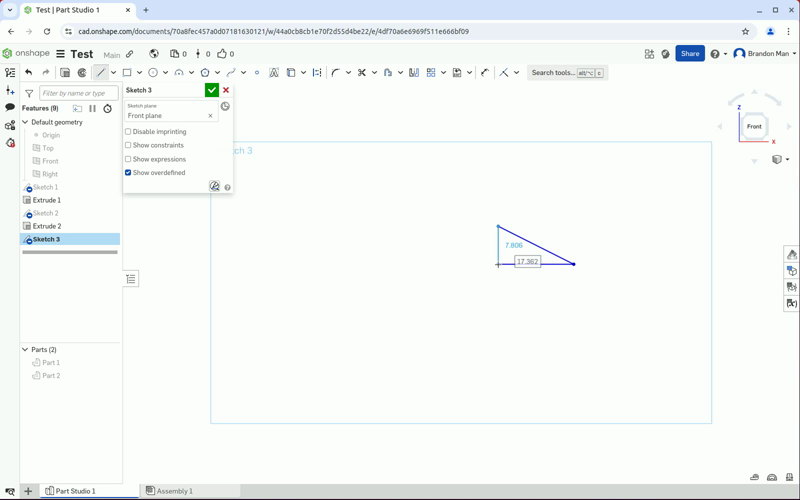
click(498, 264)
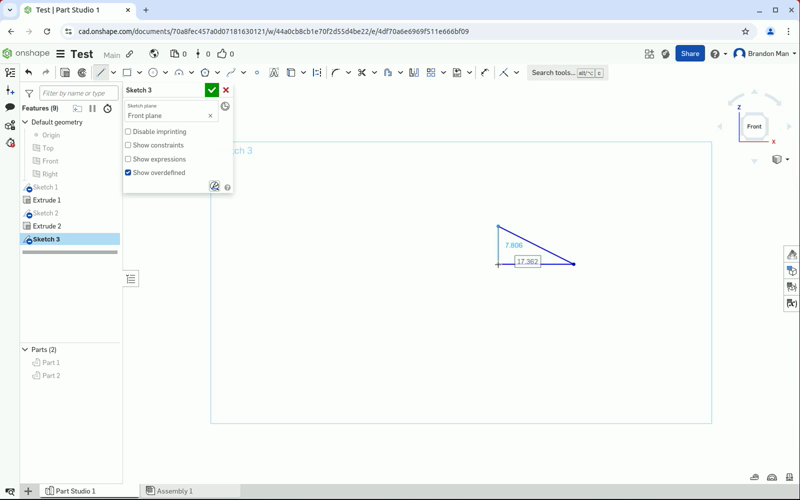
key(esc)
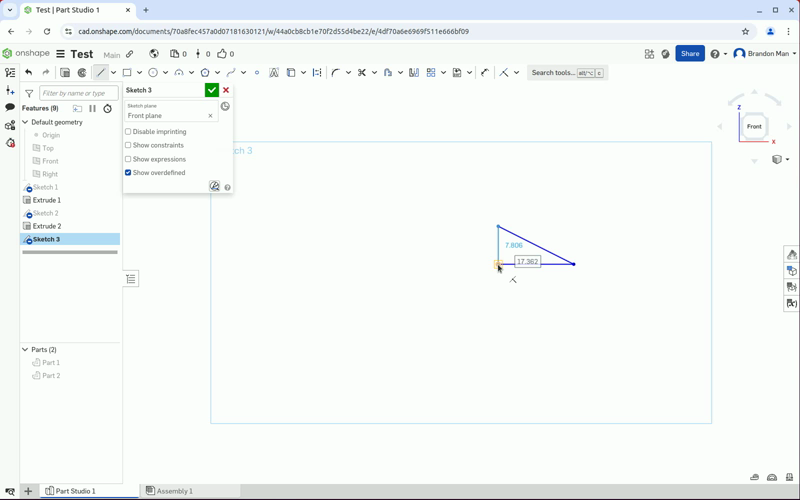
mouse_move(514, 261)
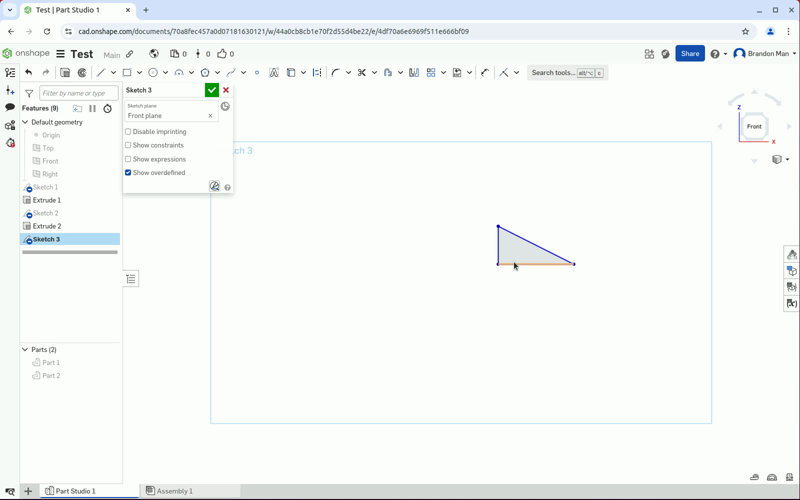
scroll(6)
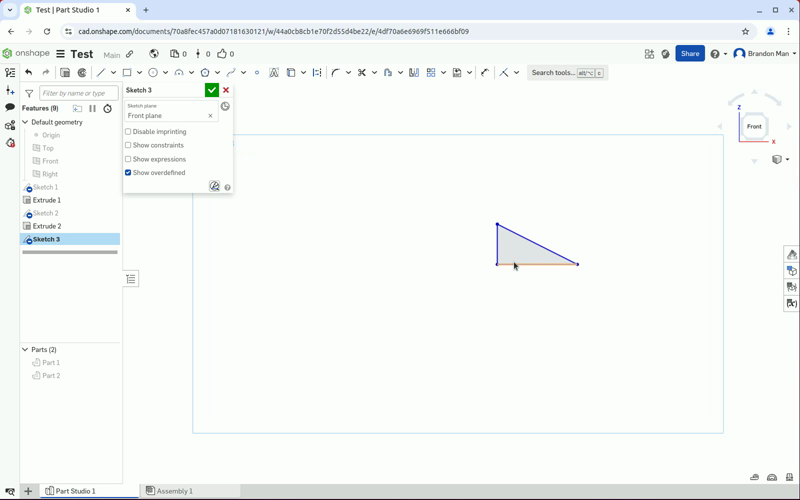
scroll(6)
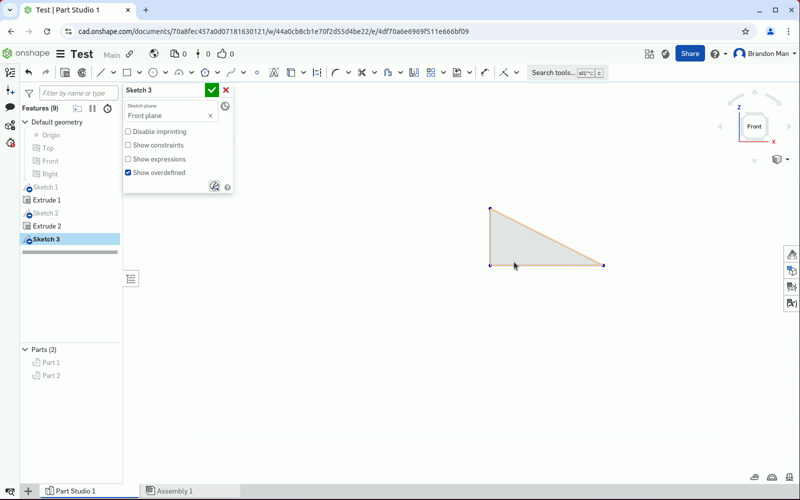
scroll(6)
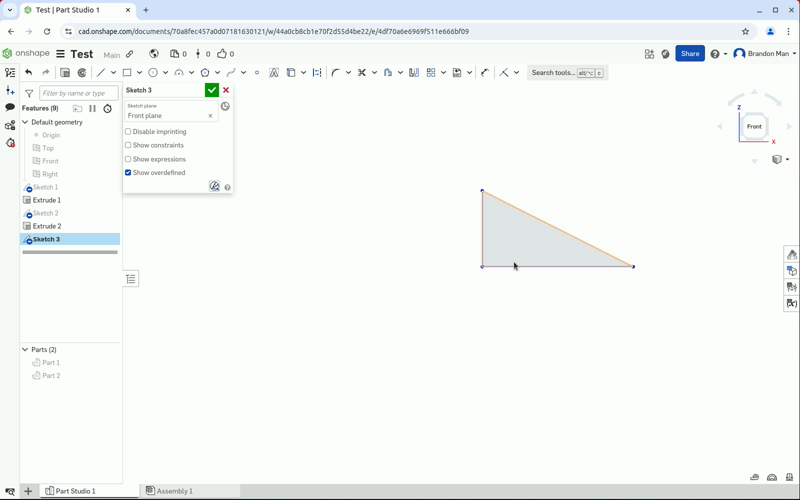
scroll(6)
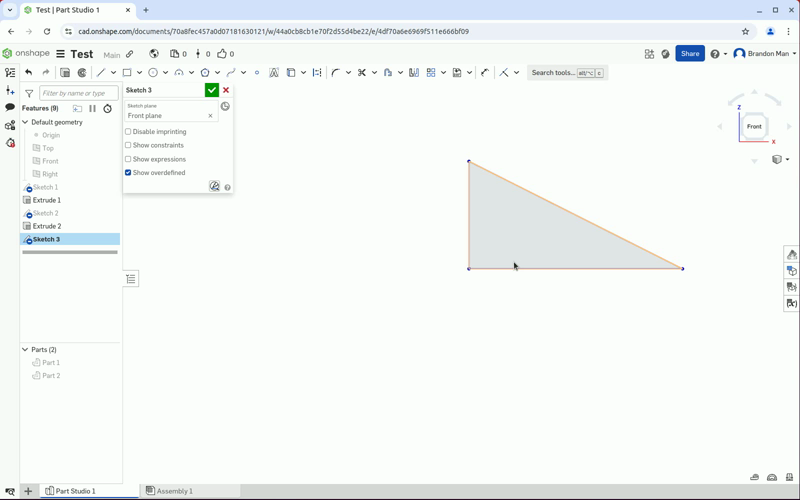
scroll(6)
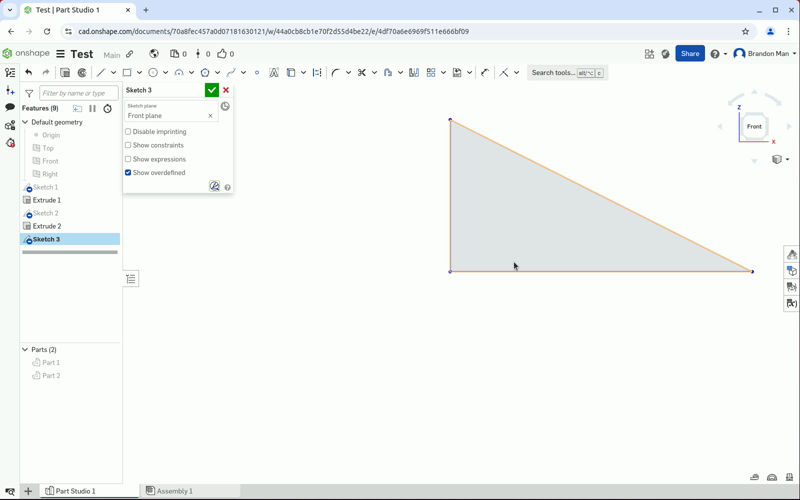
scroll(6)
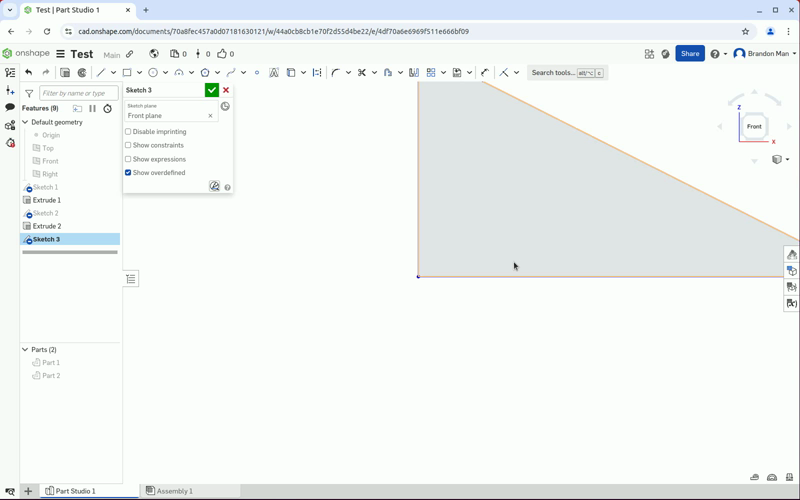
scroll(6)
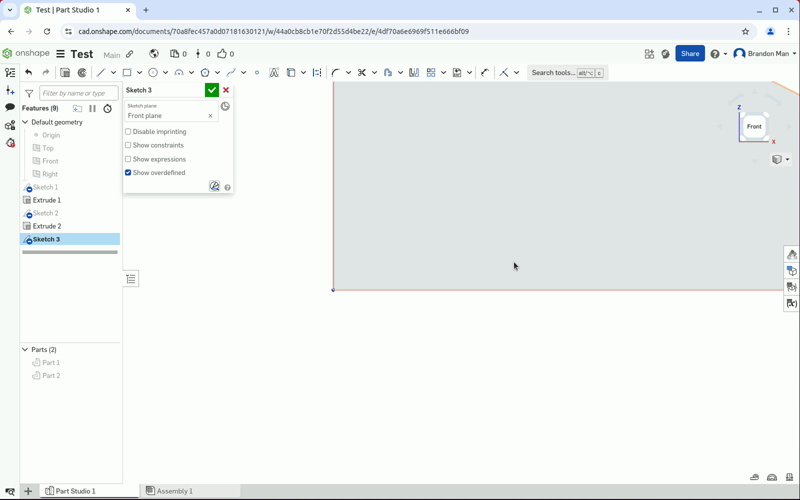
click(514, 261)
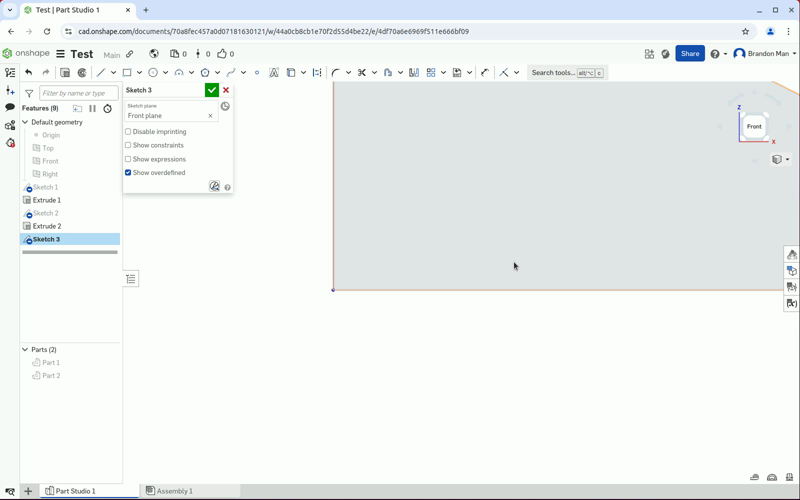
scroll(-6)
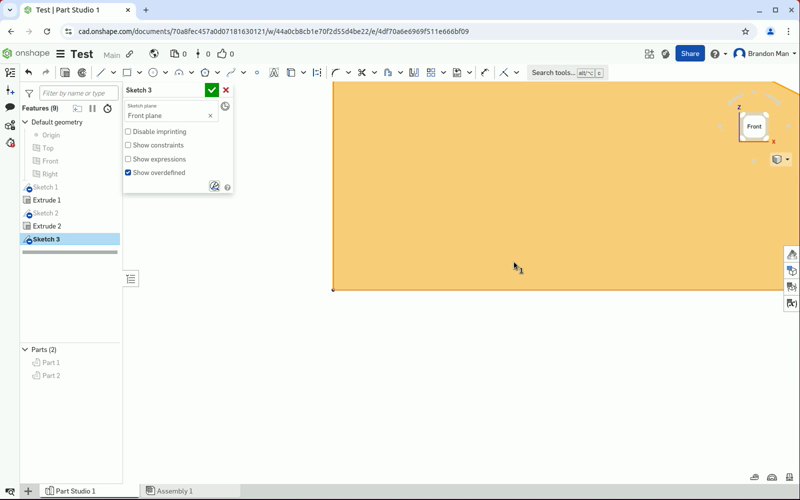
scroll(-6)
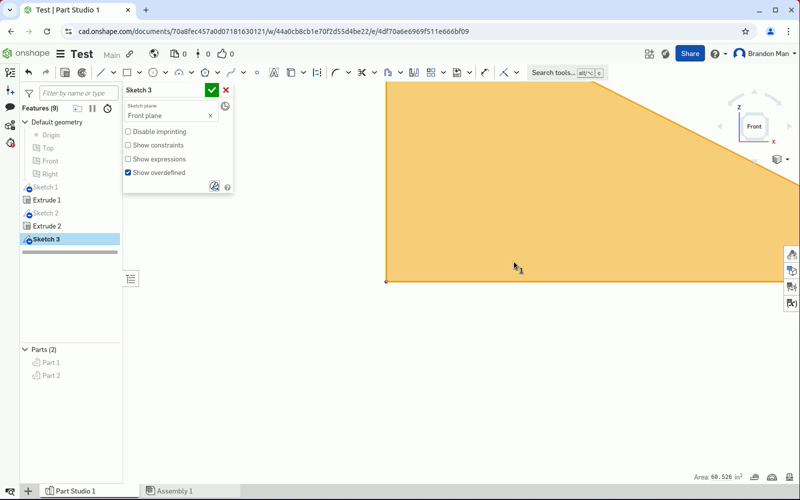
scroll(-6)
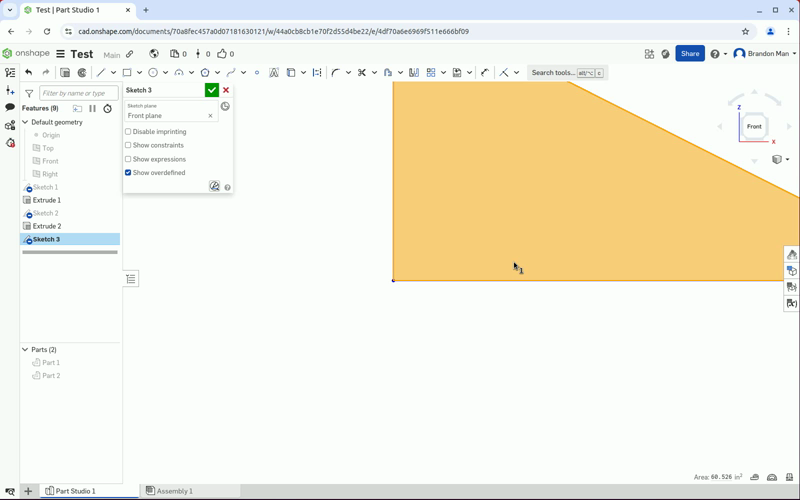
scroll(-6)
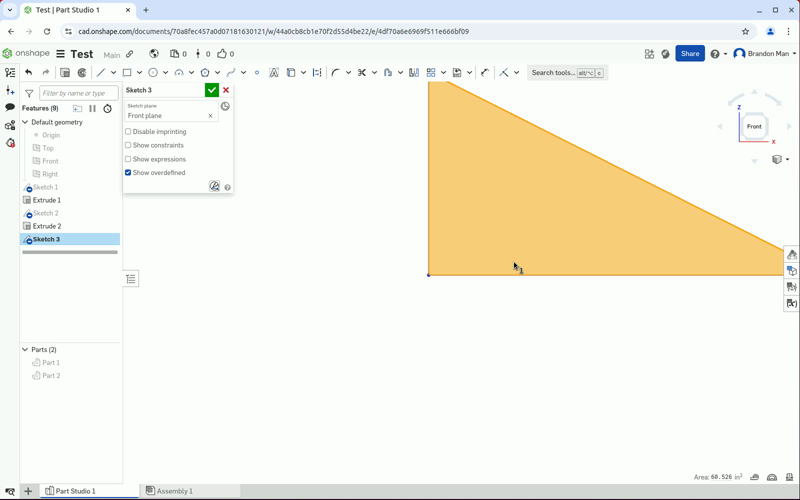
scroll(-6)
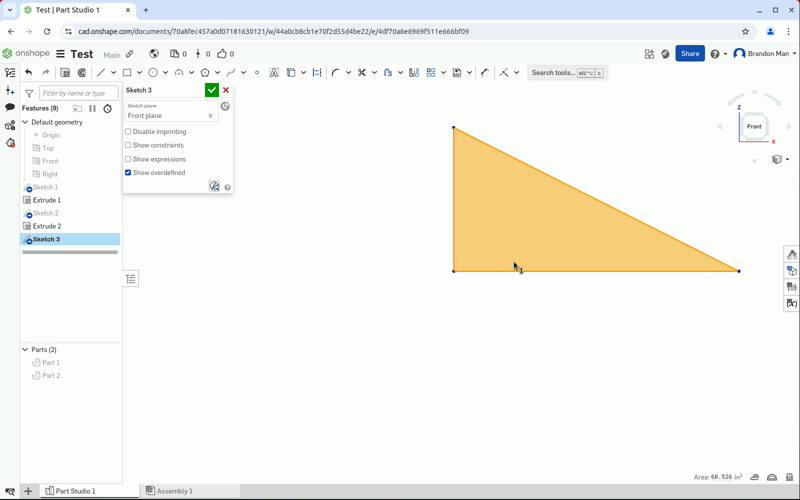
scroll(-6)
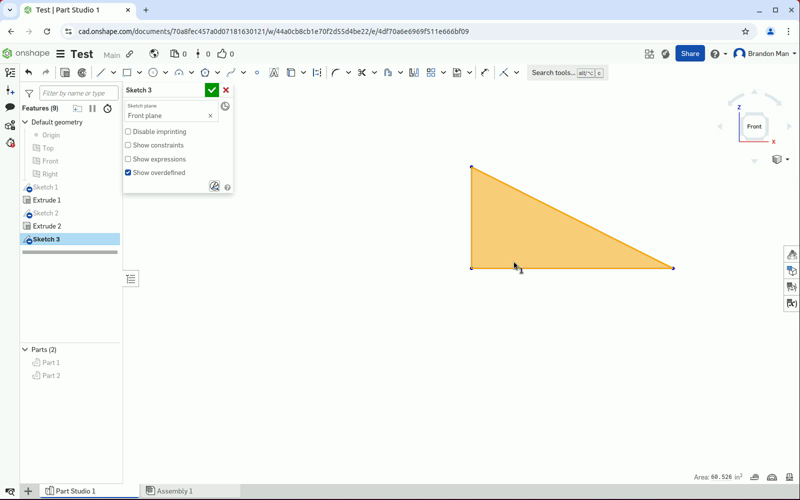
scroll(-6)
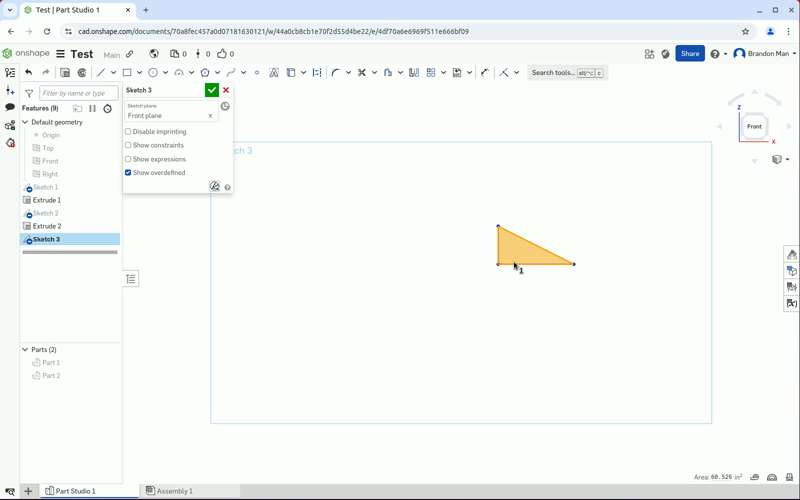
mouse_move(73, 352)
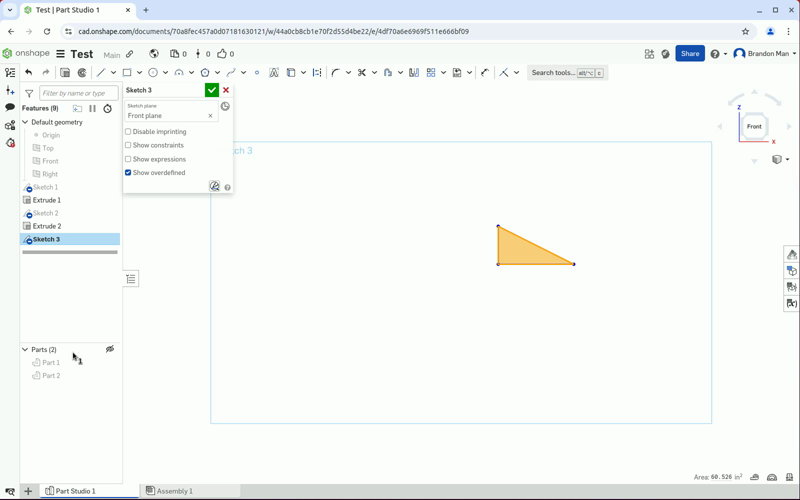
key(shift+y)
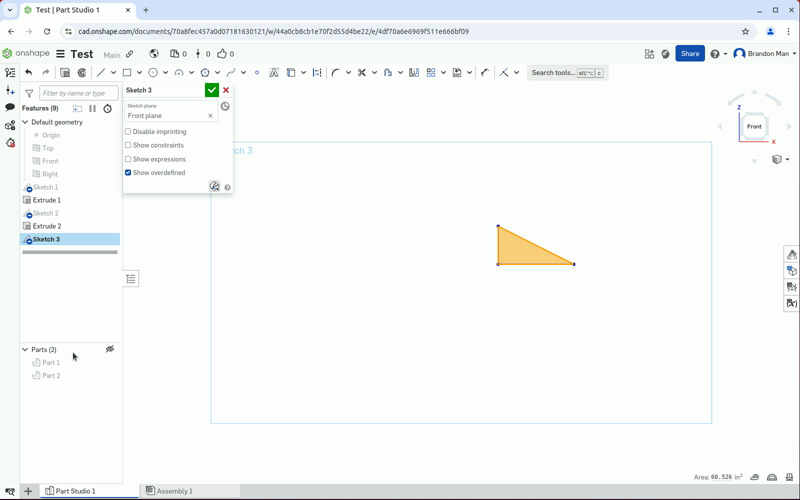
key(shift+e)
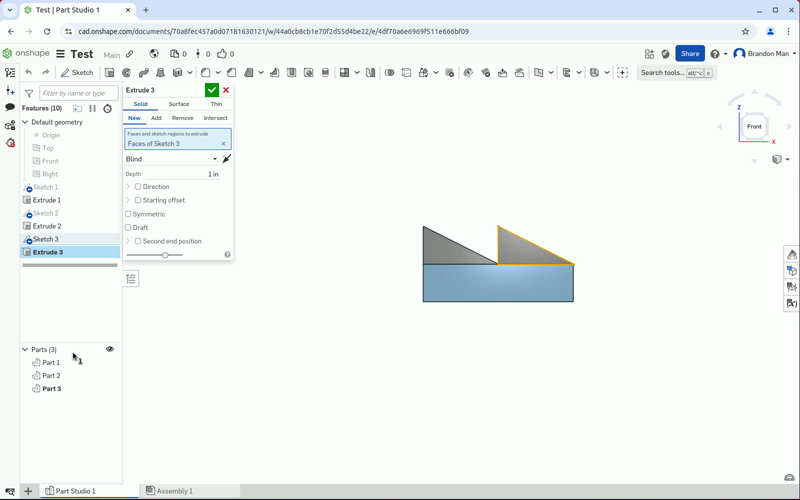
mouse_move(143, 106)
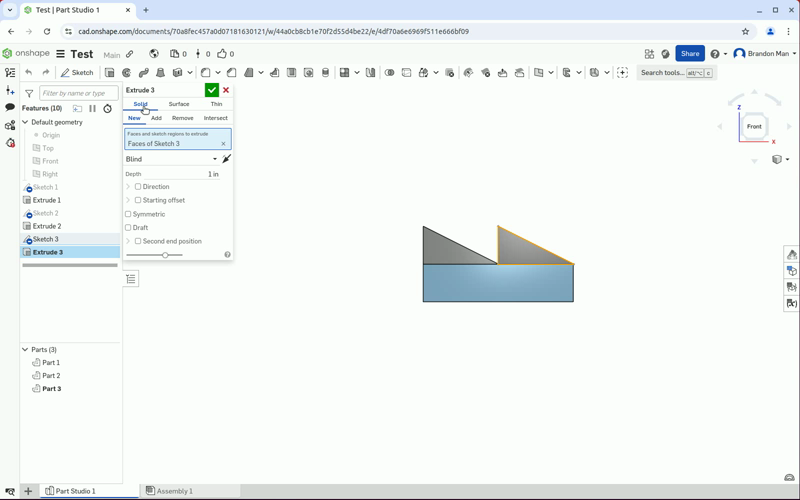
click(143, 106)
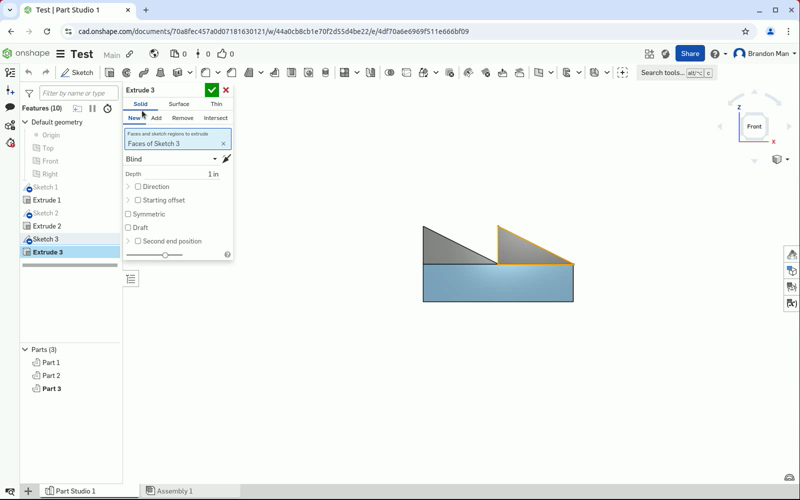
mouse_move(137, 120)
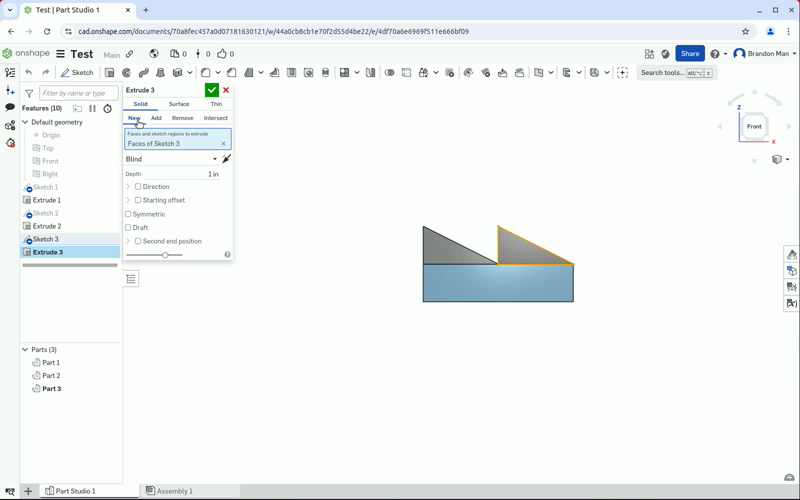
click(137, 120)
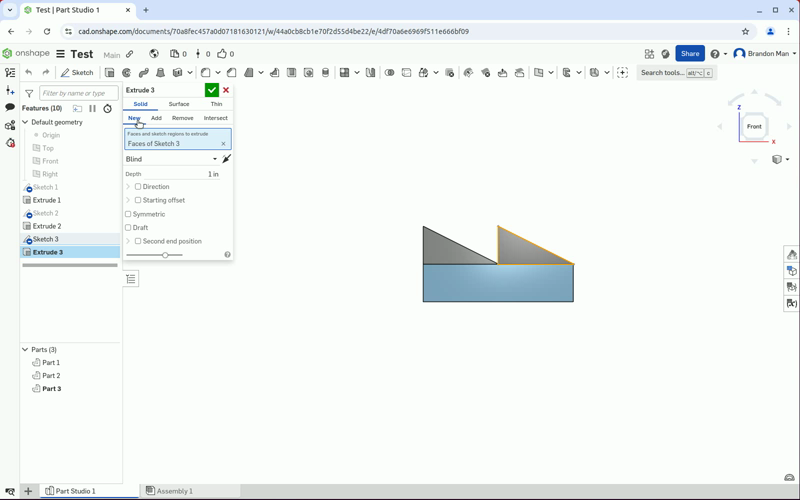
key(tab, 4)
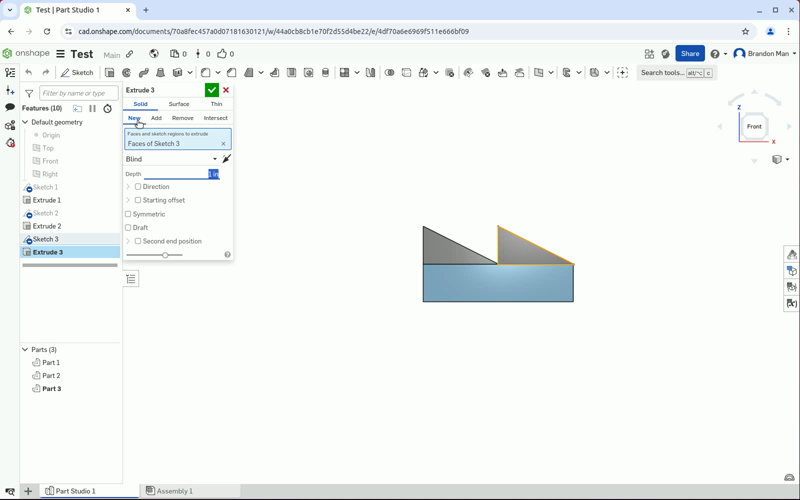
text(4.574)
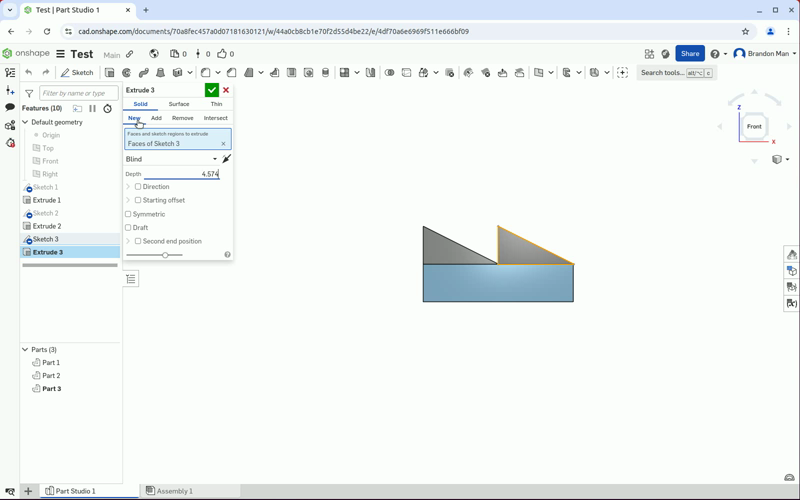
key(enter)
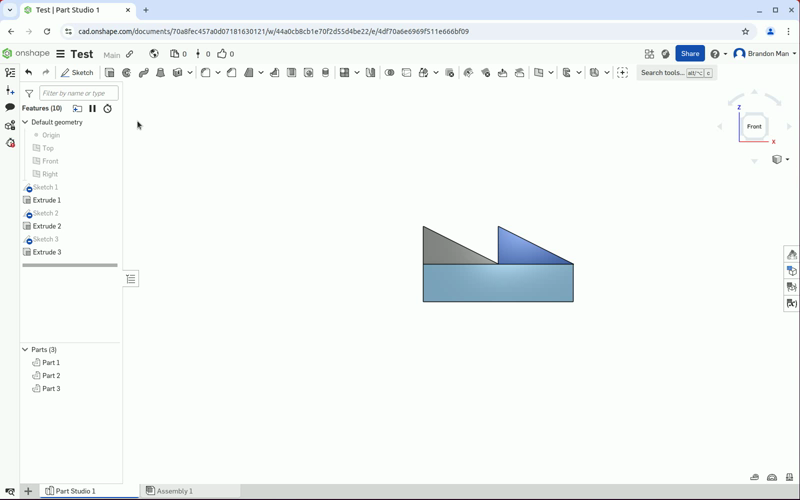
key(shift+h)
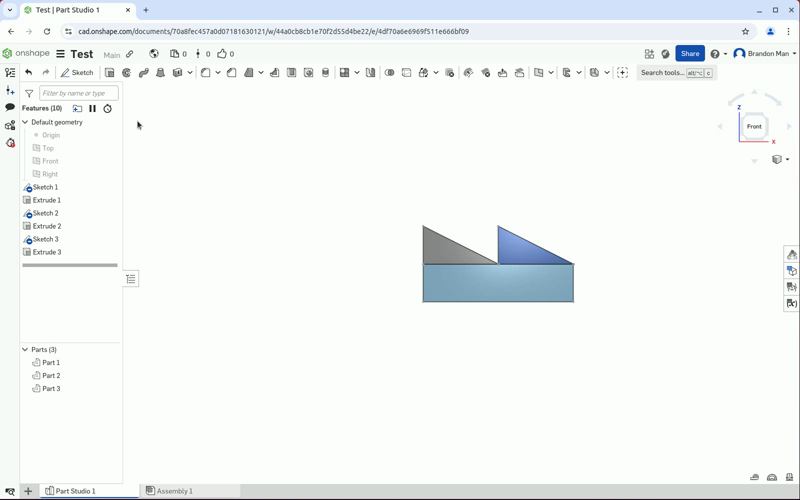
key(shift+h)
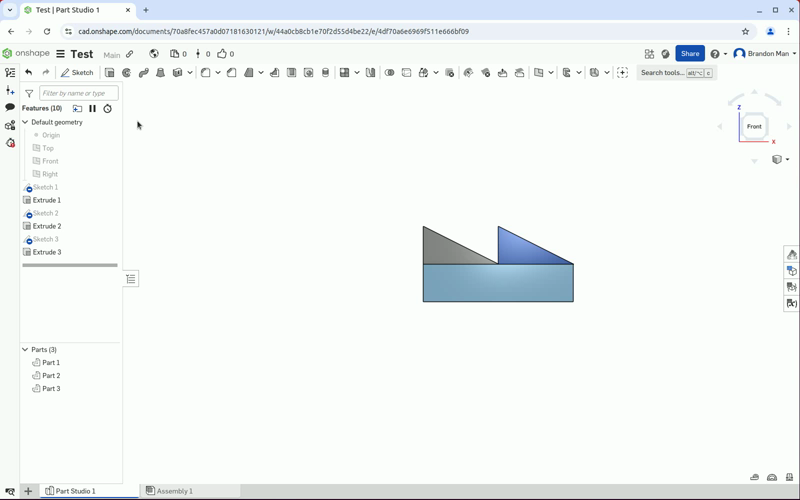
mouse_move(73, 189)
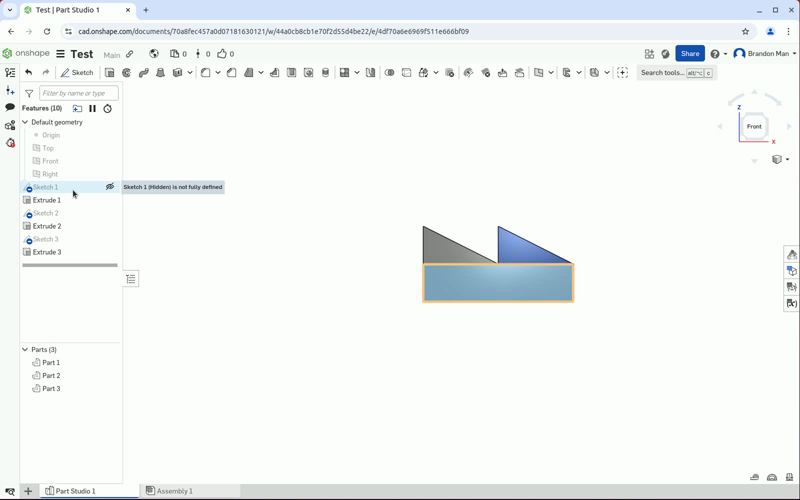
click(73, 189)
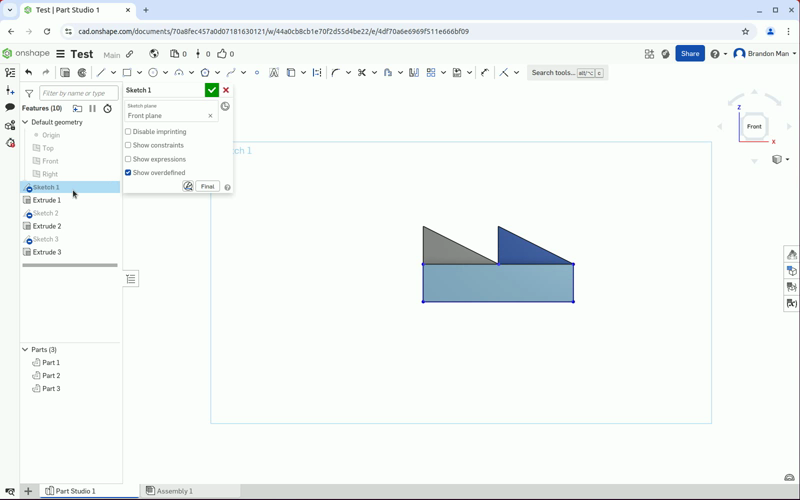
mouse_move(229, 92)
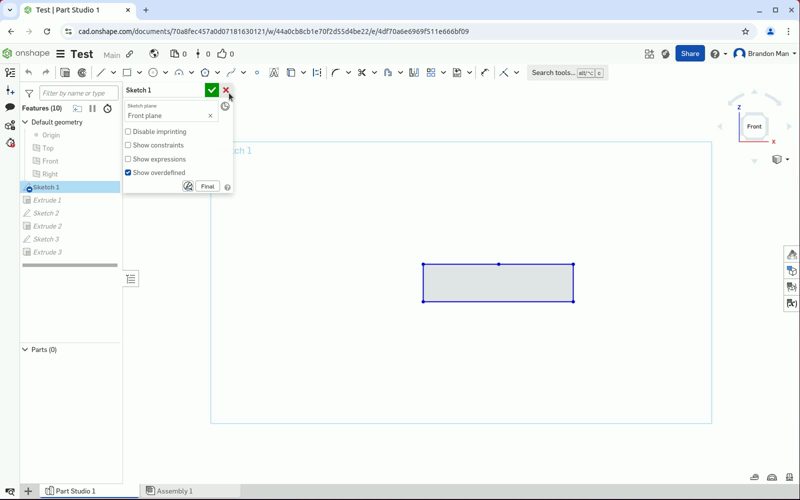
click(229, 92)
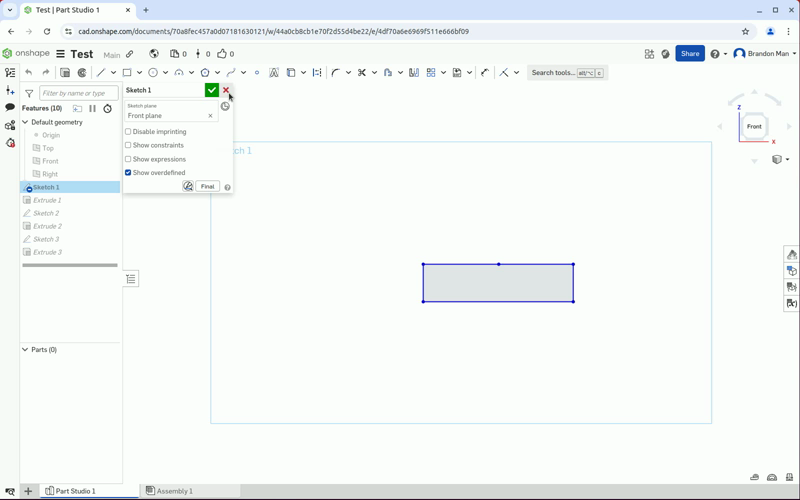
key(shift+s)
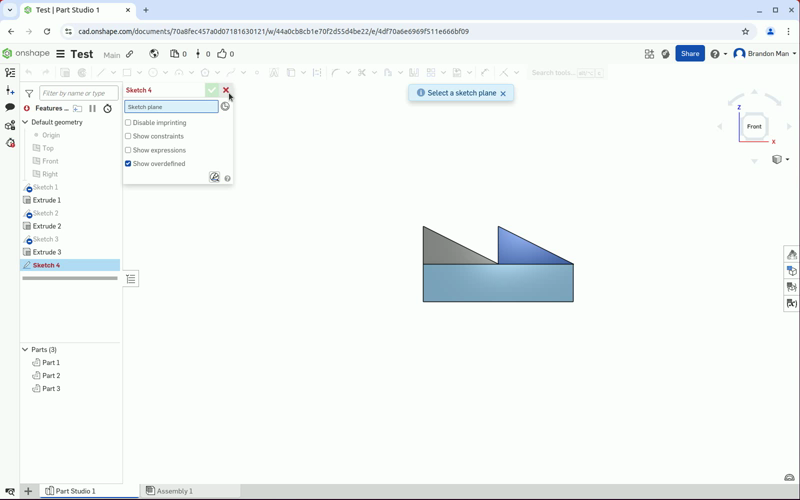
mouse_move(73, 163)
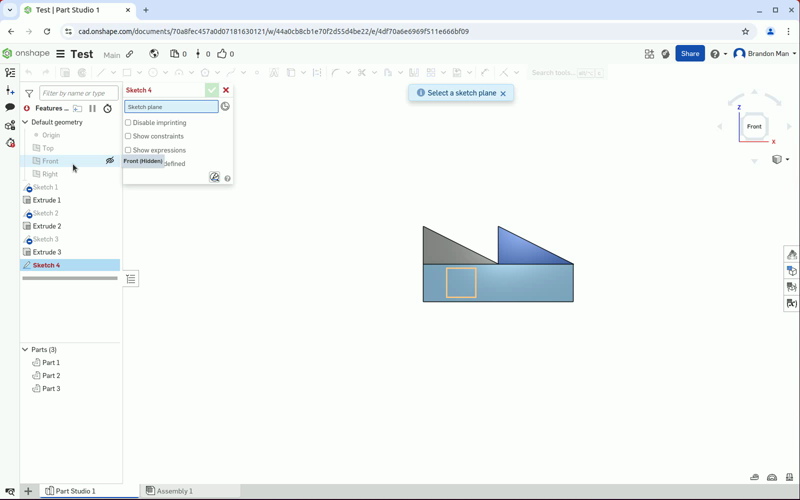
click(73, 163)
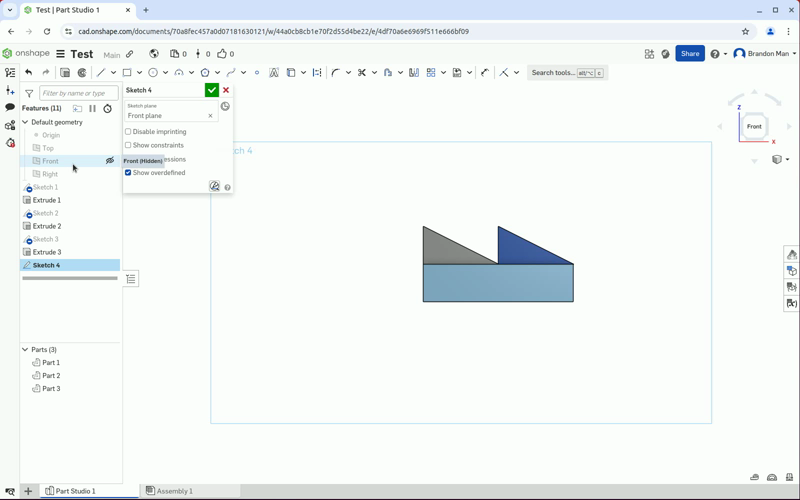
mouse_move(73, 352)
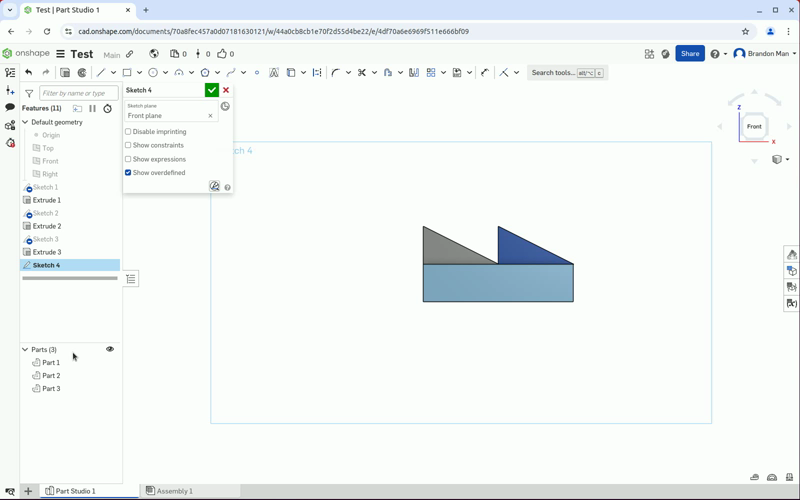
key(y)
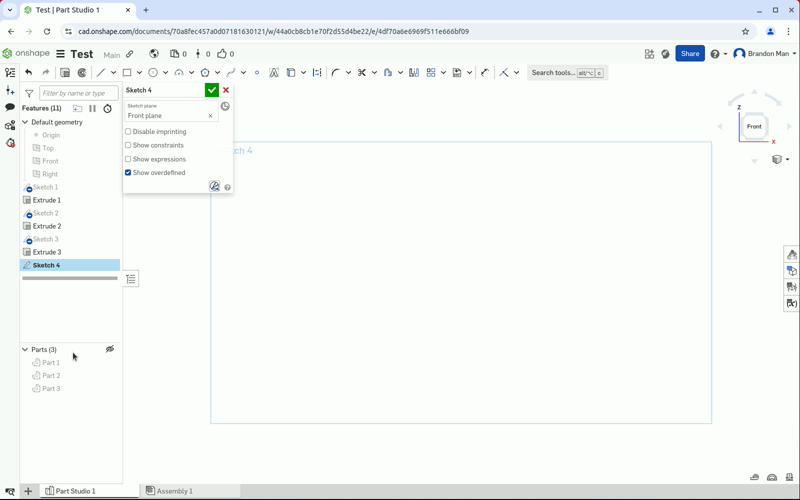
key(l)
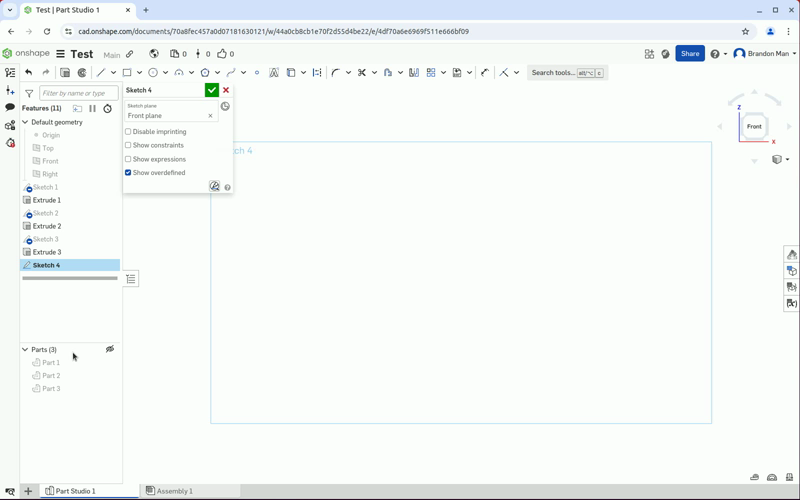
key_down(shift)
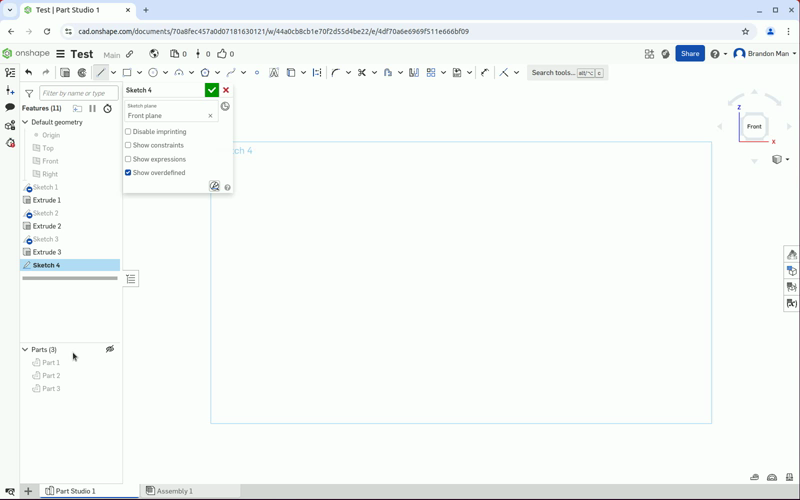
mouse_move(423, 301)
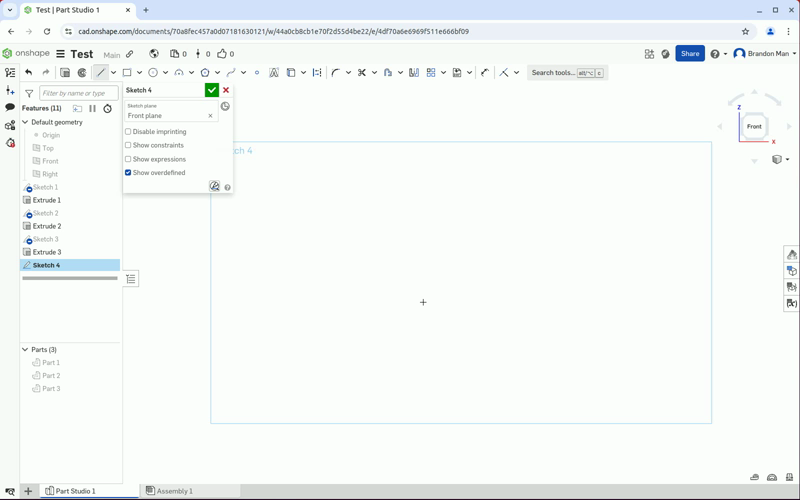
click(423, 301)
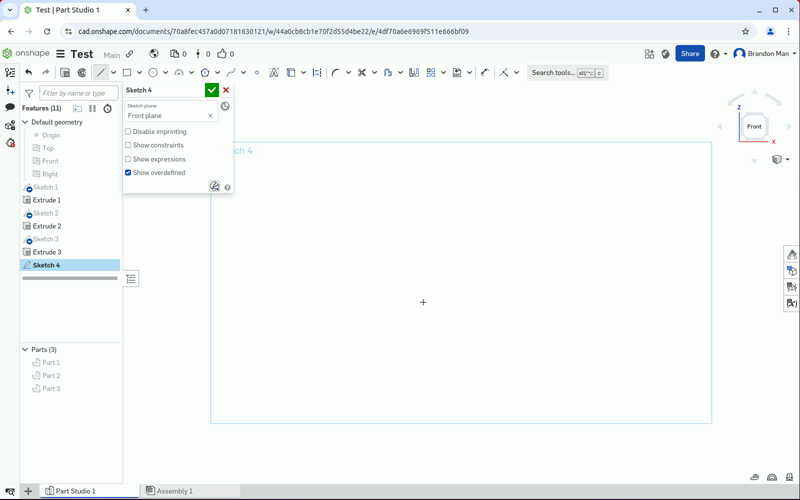
key_up(shift)
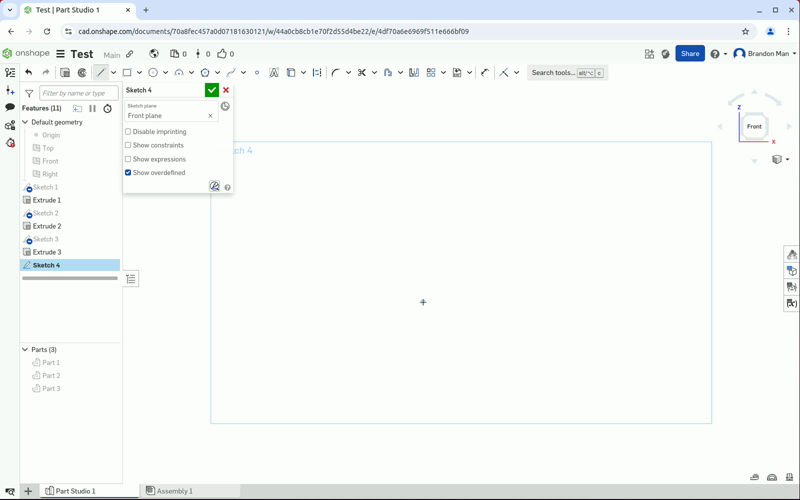
key_down(shift)
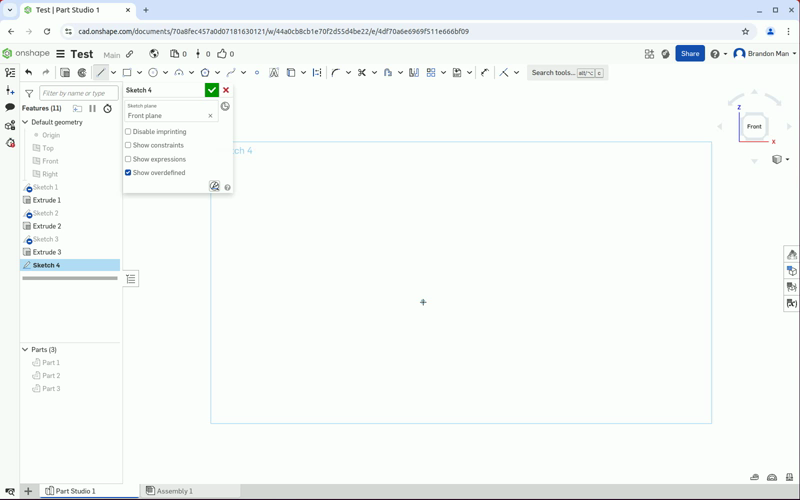
mouse_move(573, 301)
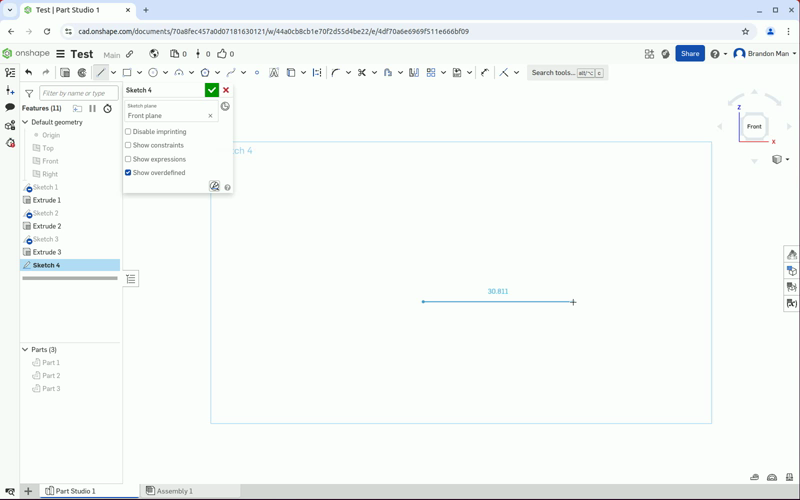
click(573, 301)
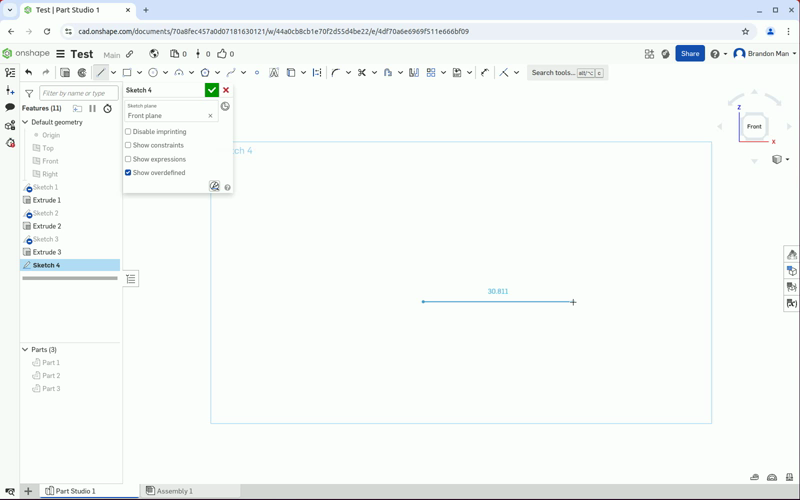
key_up(shift)
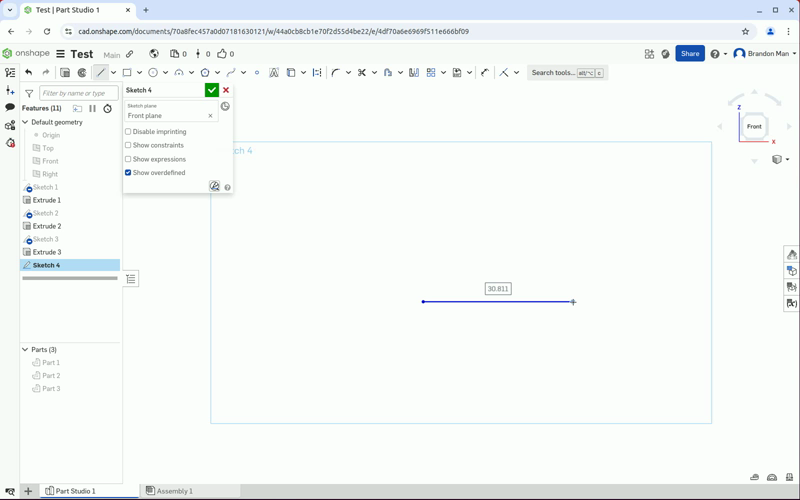
key_down(shift)
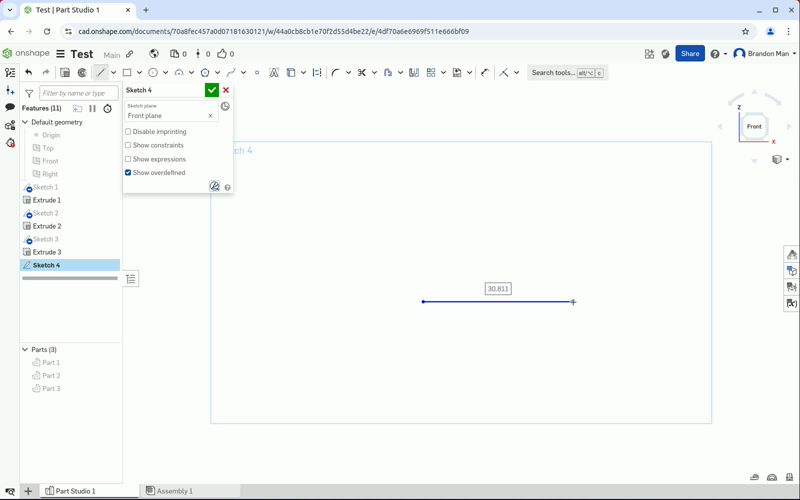
mouse_move(589, 301)
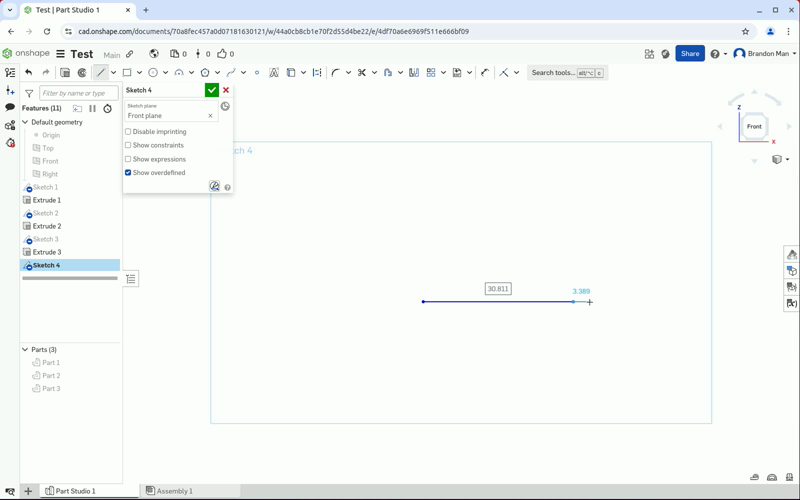
mouse_move(573, 264)
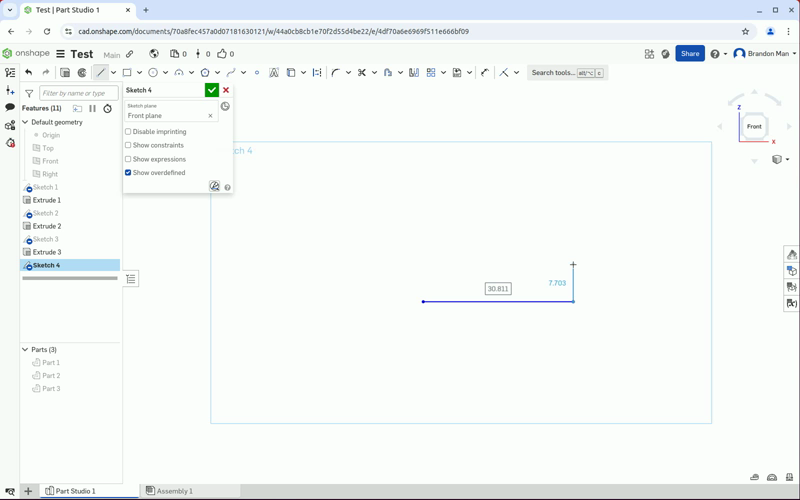
click(573, 264)
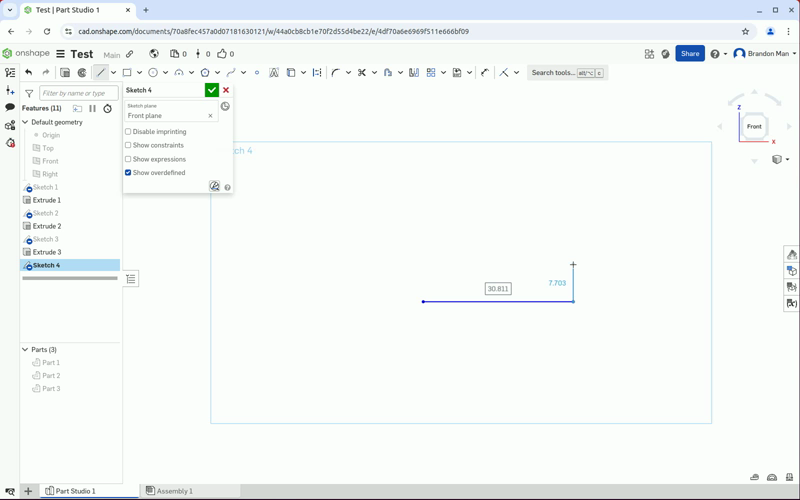
key_up(shift)
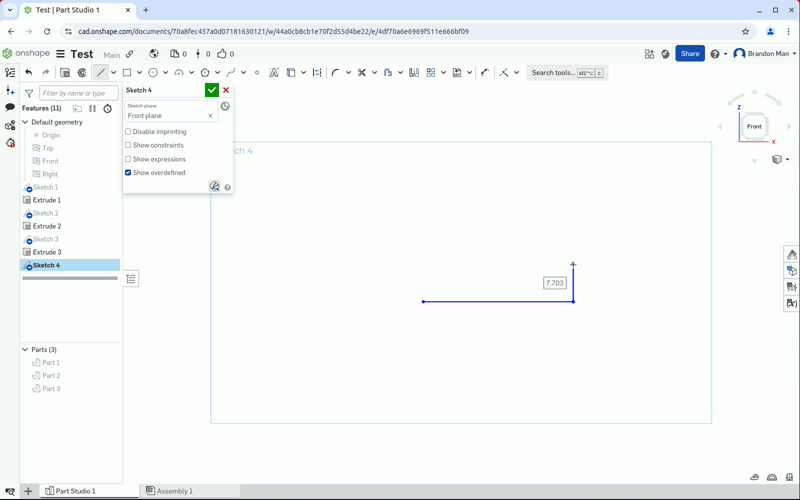
key_down(shift)
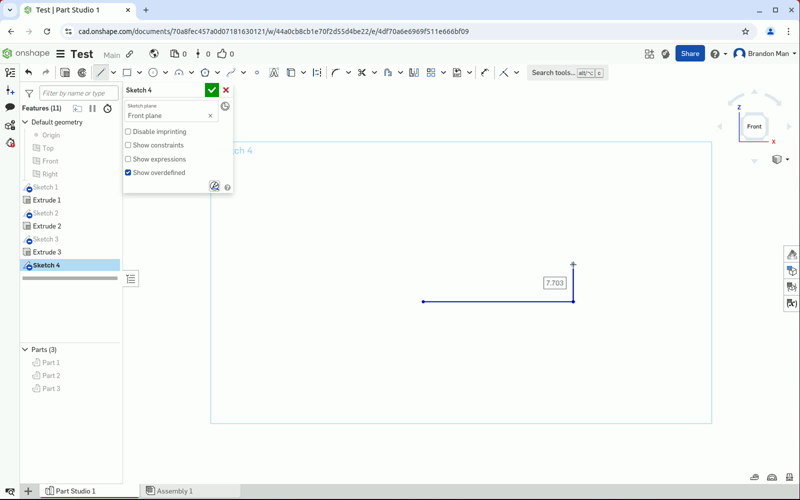
mouse_move(498, 264)
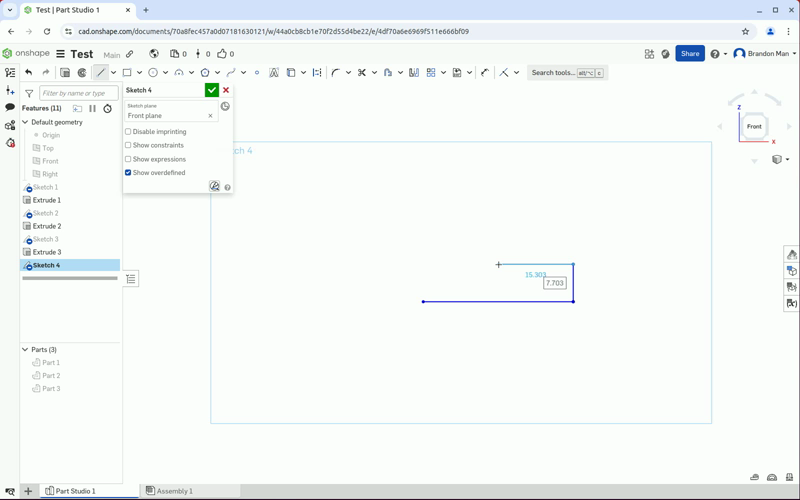
click(498, 264)
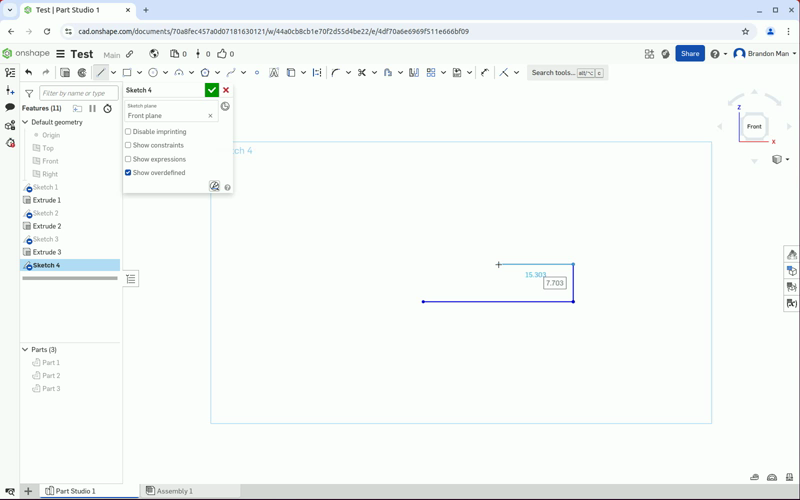
key_up(shift)
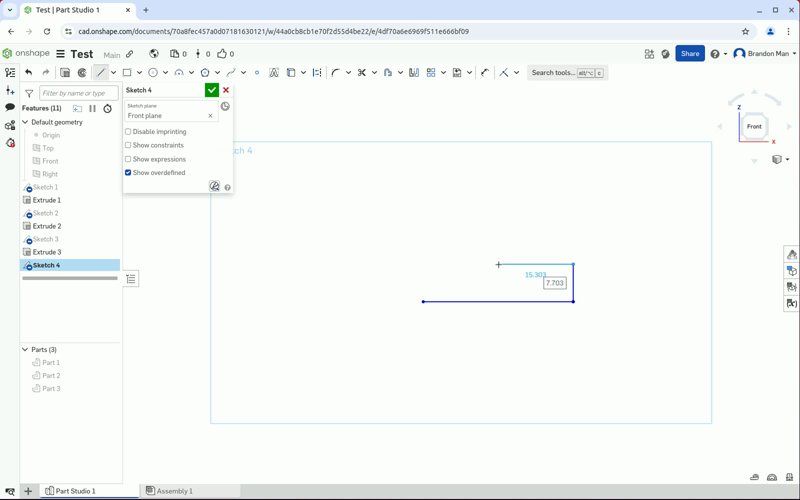
key_down(shift)
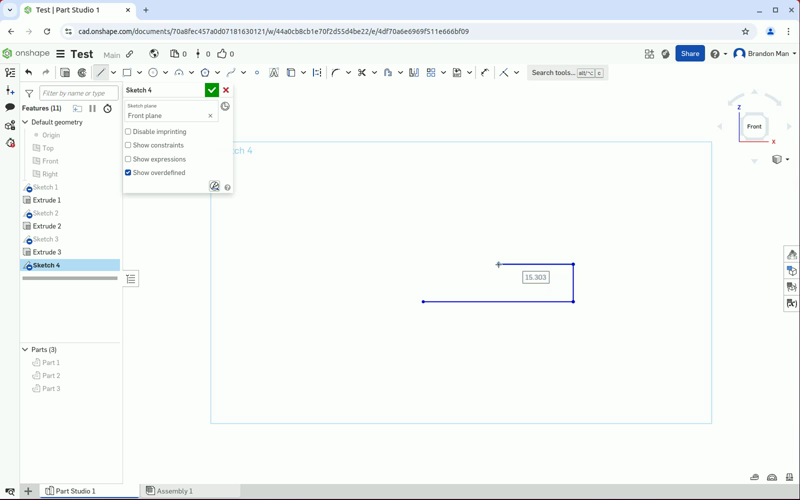
mouse_move(423, 264)
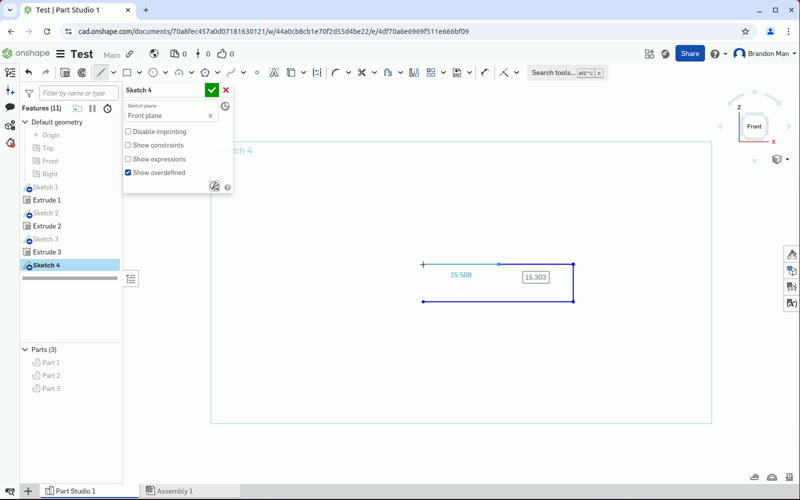
click(423, 264)
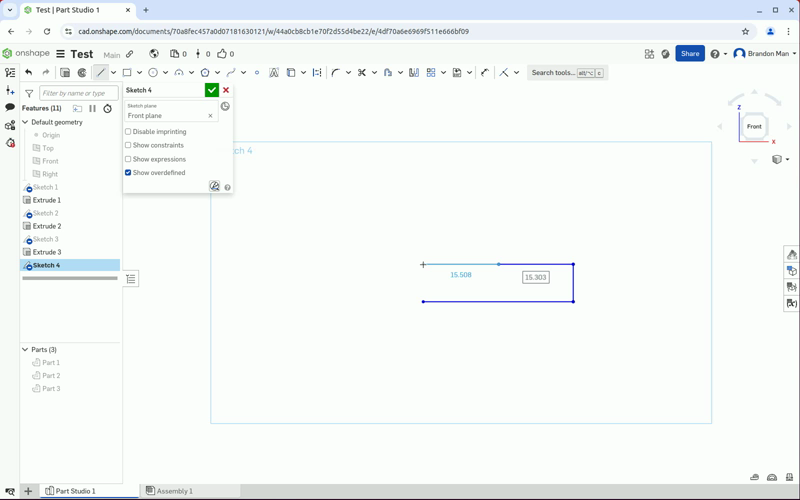
key_up(shift)
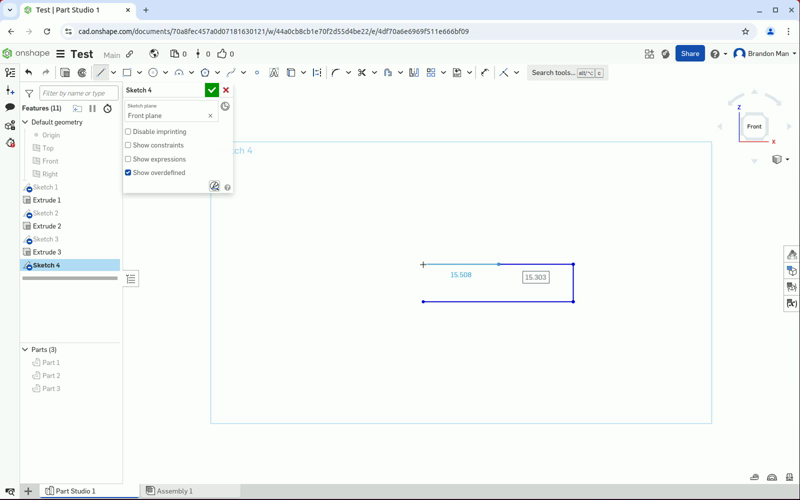
mouse_move(453, 264)
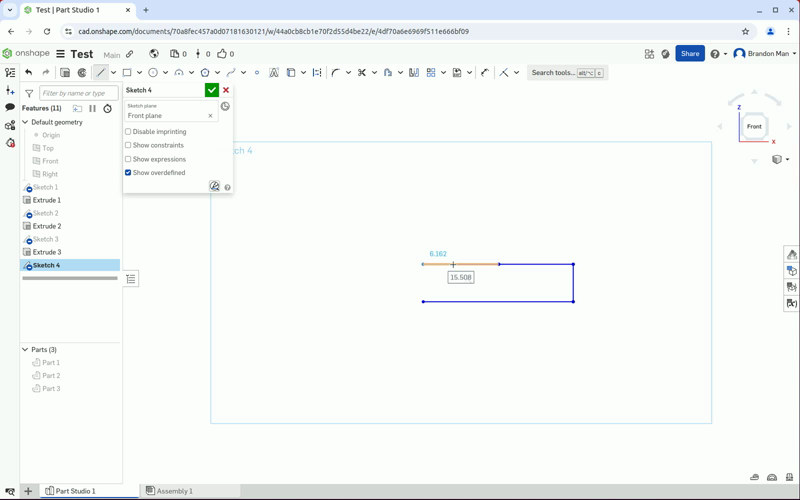
key_down(shift)
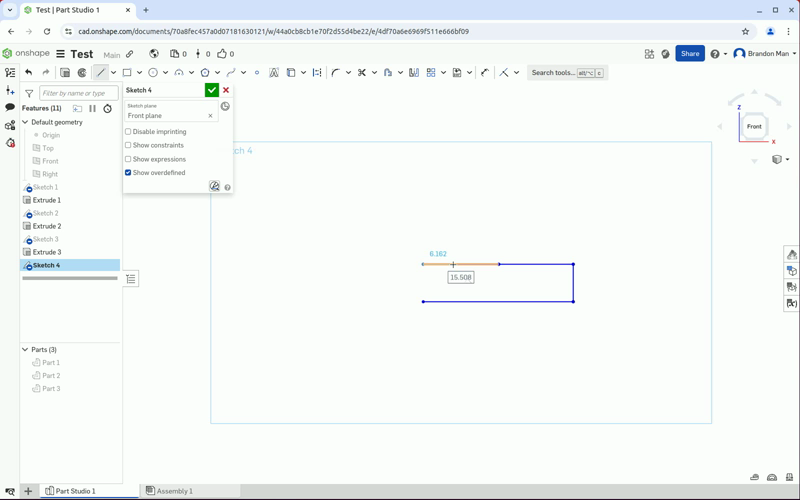
mouse_move(423, 301)
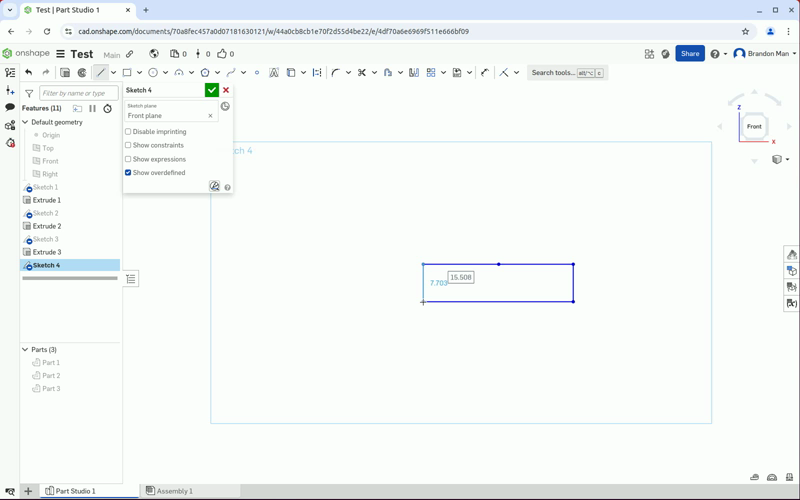
key_up(shift)
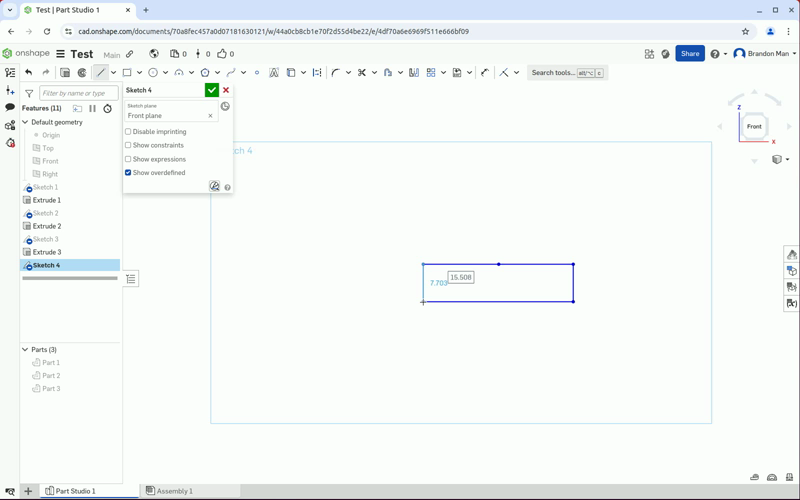
click(423, 301)
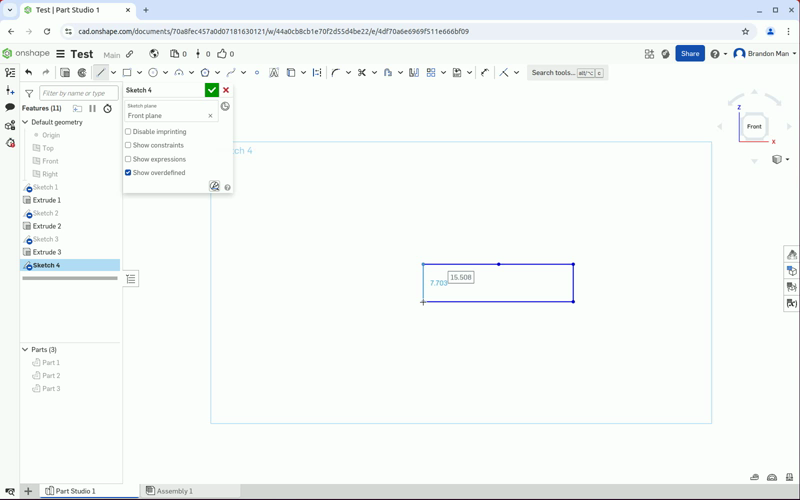
key(esc)
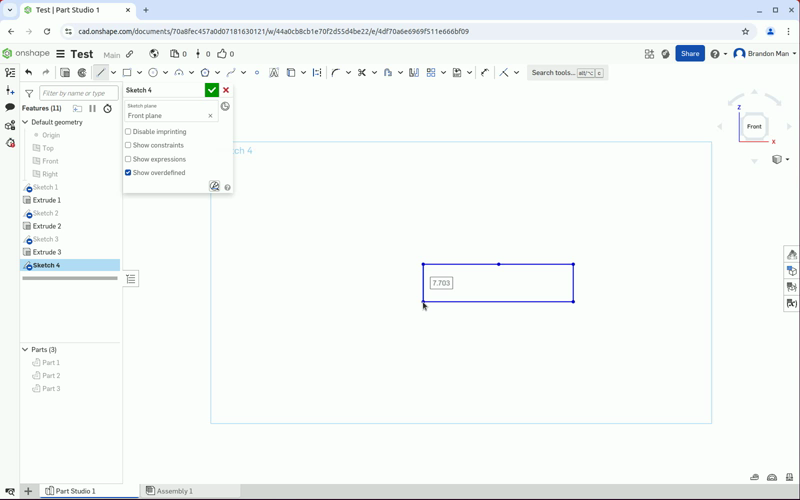
mouse_move(534, 281)
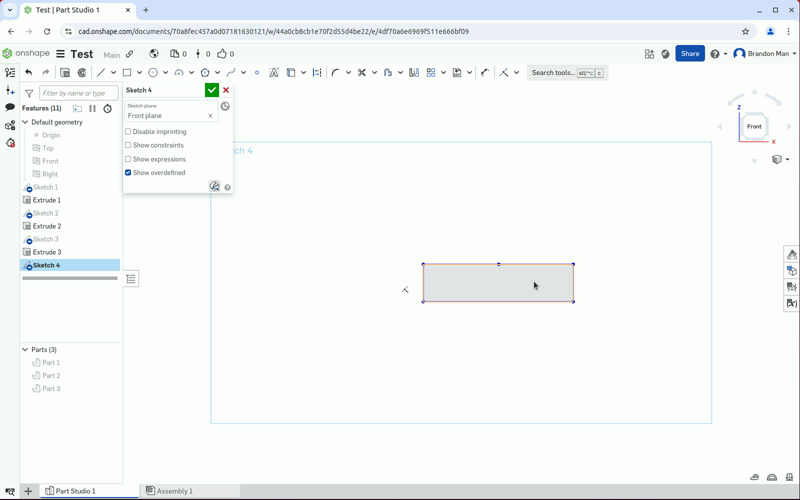
click(534, 281)
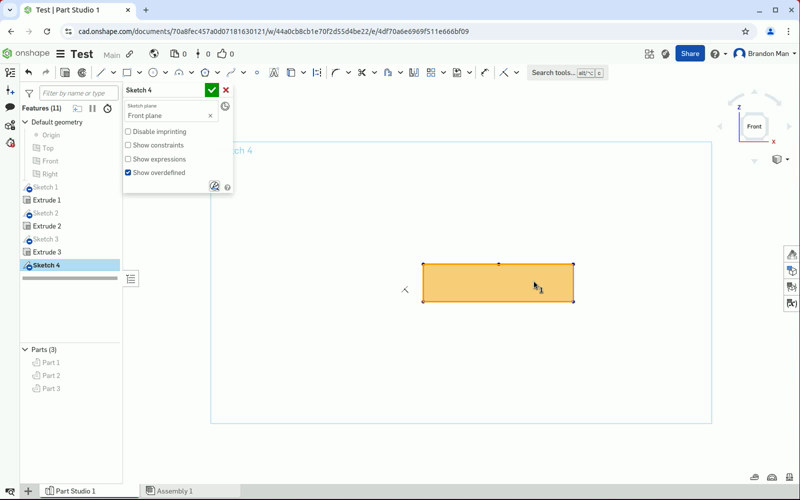
mouse_move(73, 352)
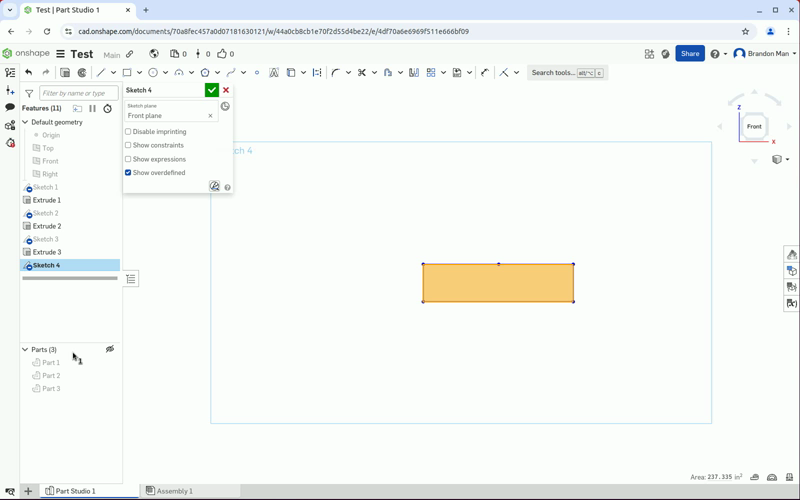
key(shift+y)
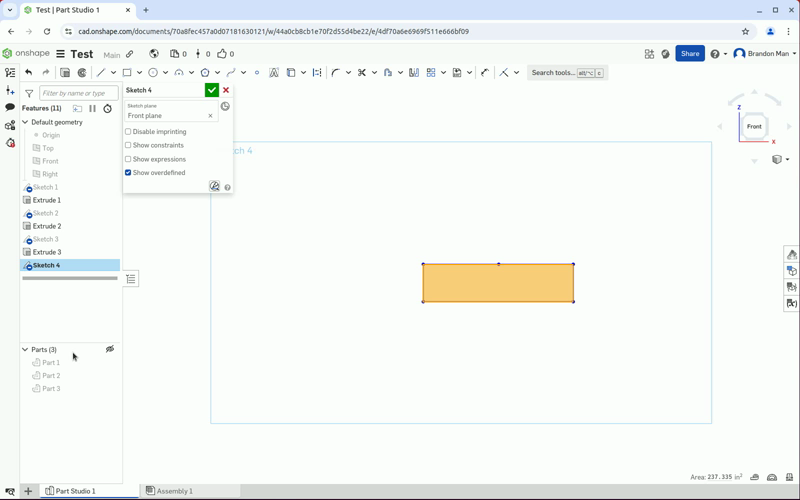
key(shift+e)
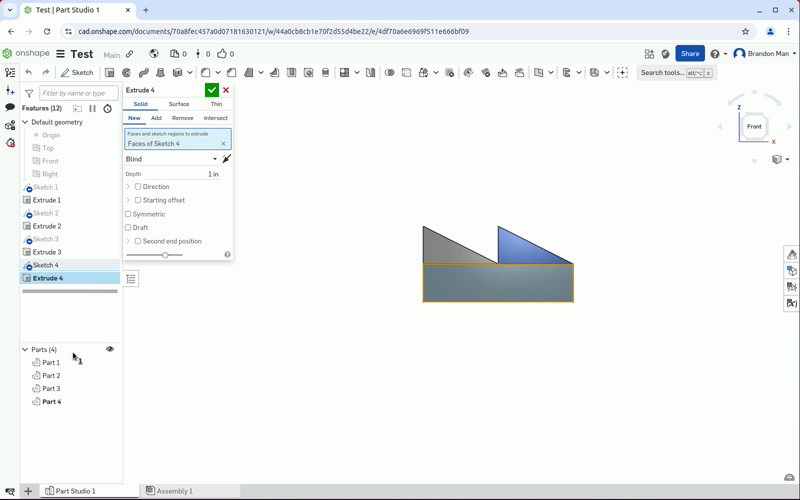
mouse_move(143, 106)
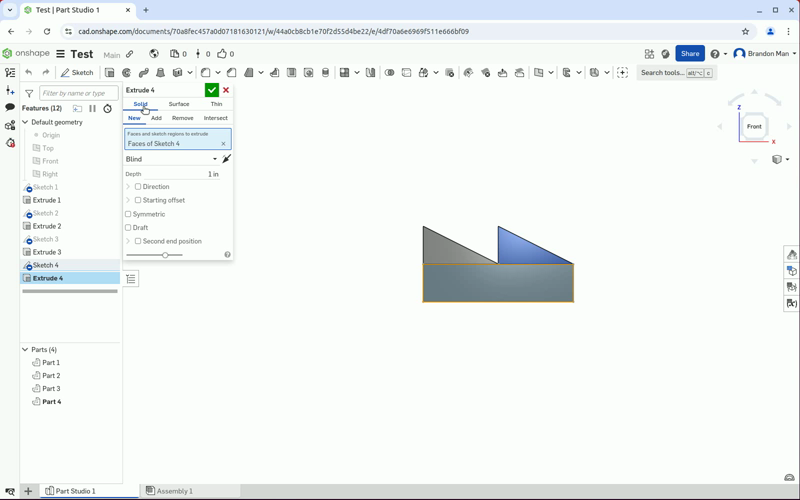
click(143, 106)
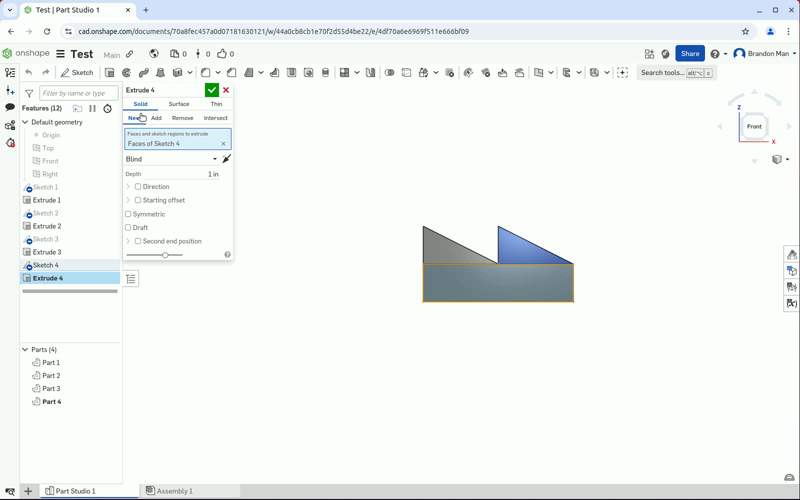
mouse_move(137, 120)
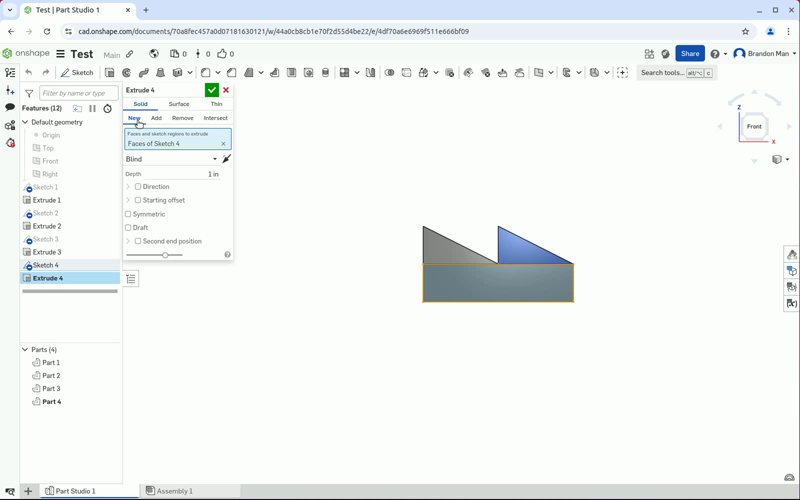
click(137, 120)
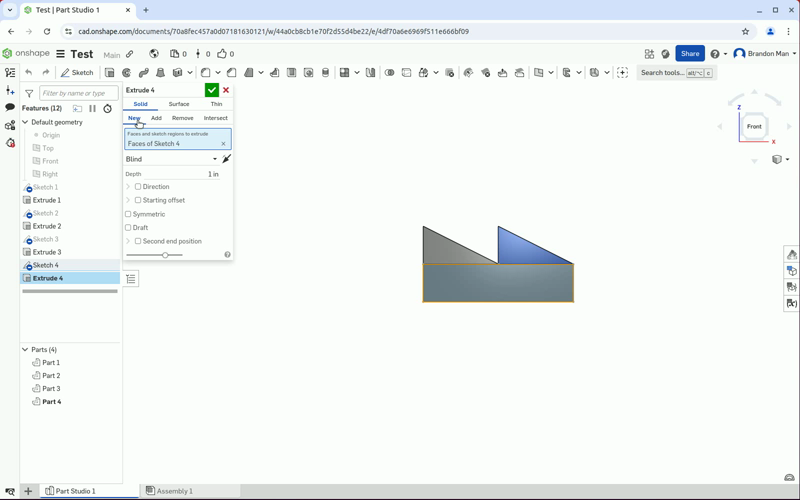
key(tab, 4)
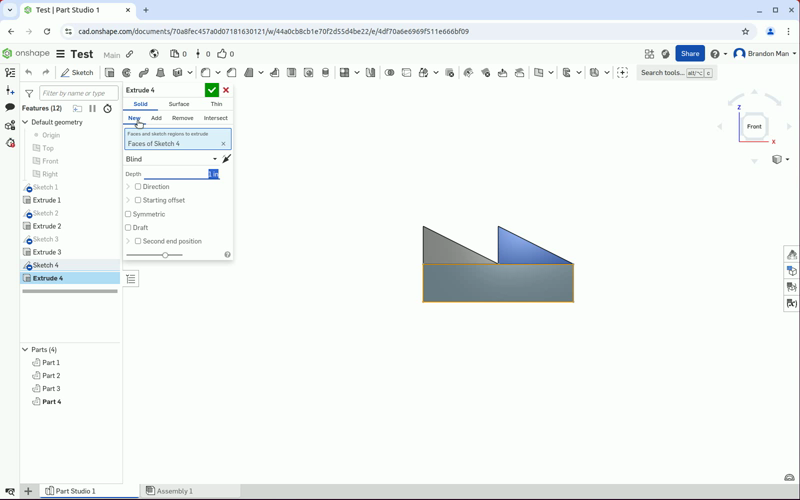
text(4.574)
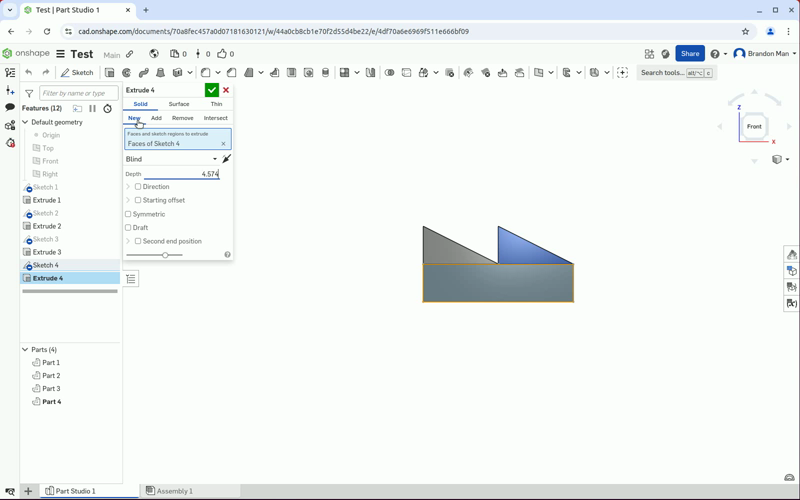
key(enter)
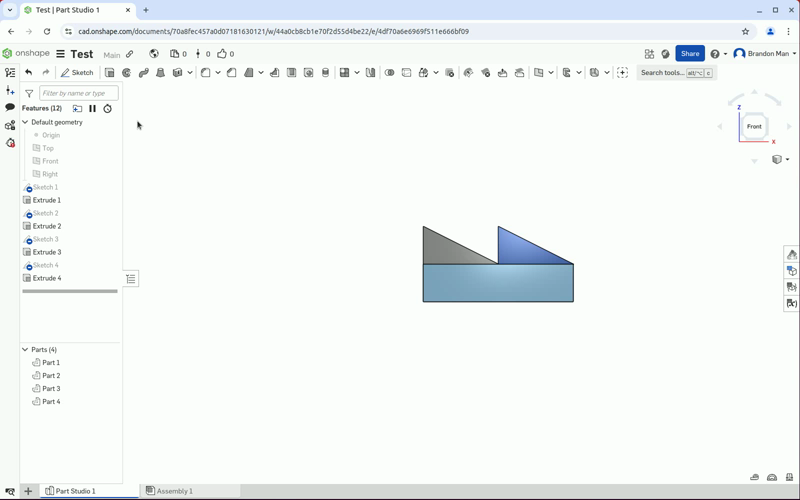
key(shift+h)
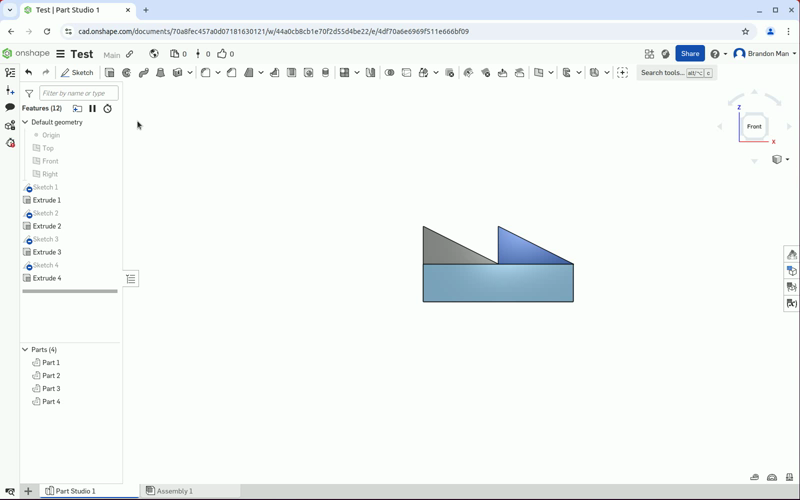
key(shift+h)
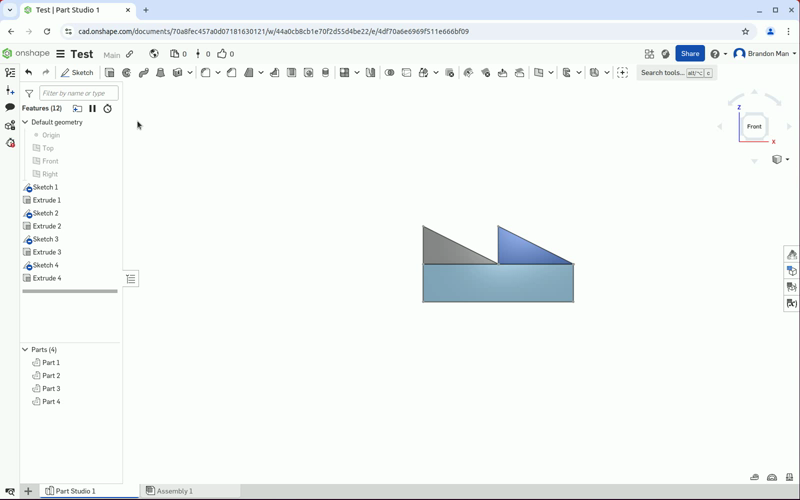
key(shift+7)
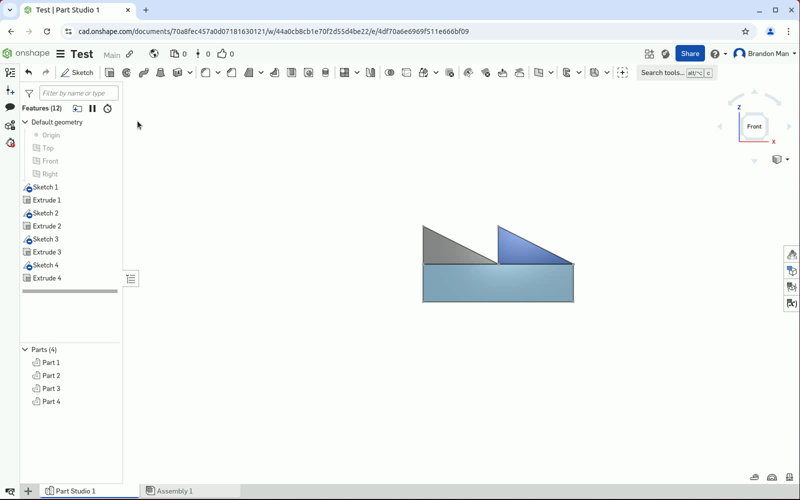
key(left, 2)
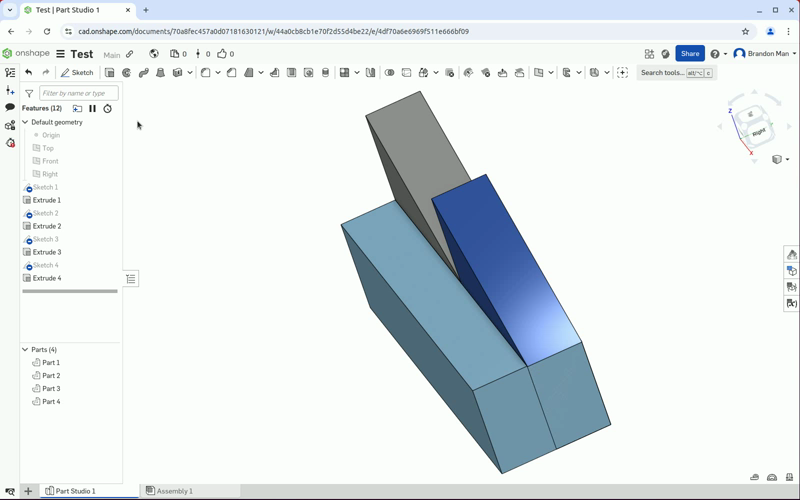
key(down, 2)
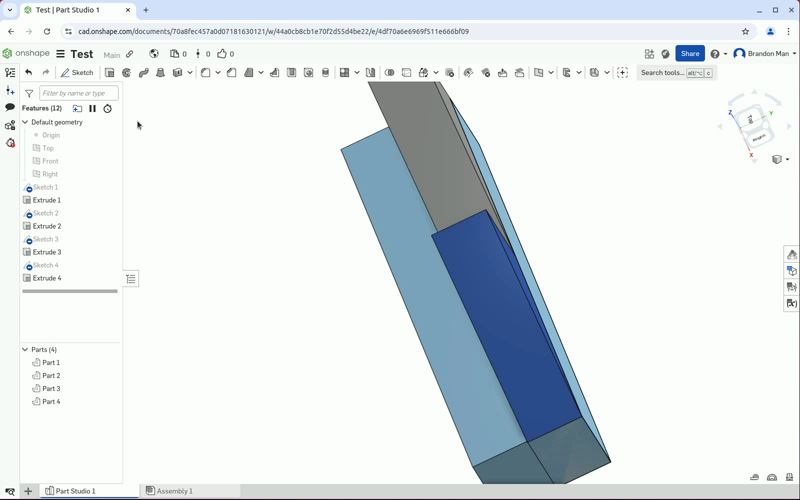
key(up, 2)
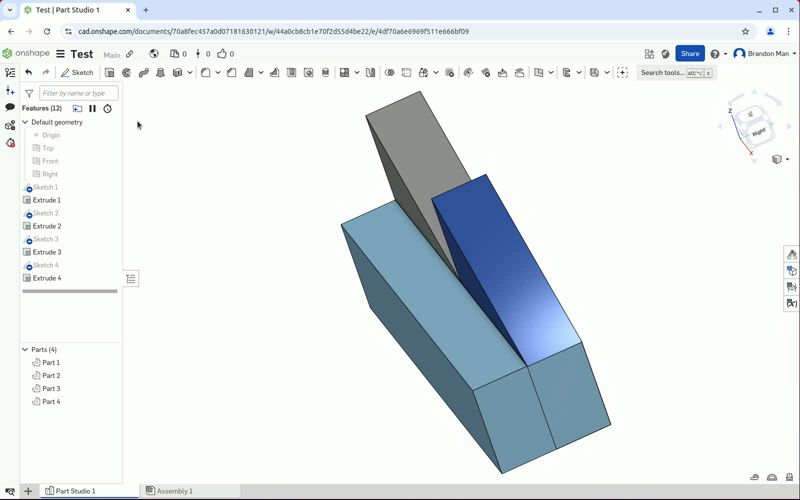
key(right, 2)
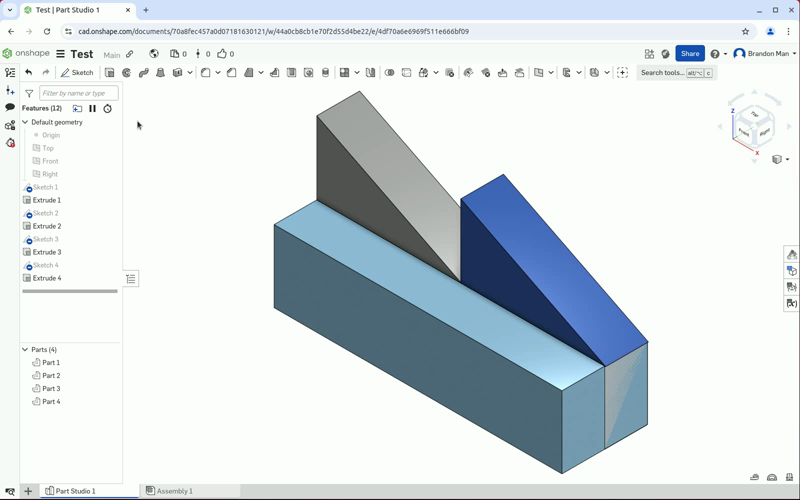
mouse_move(73, 189)
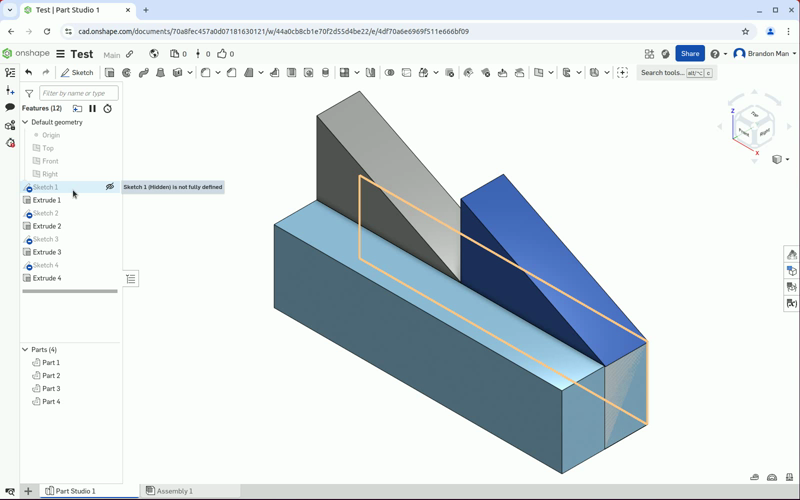
click(73, 189)